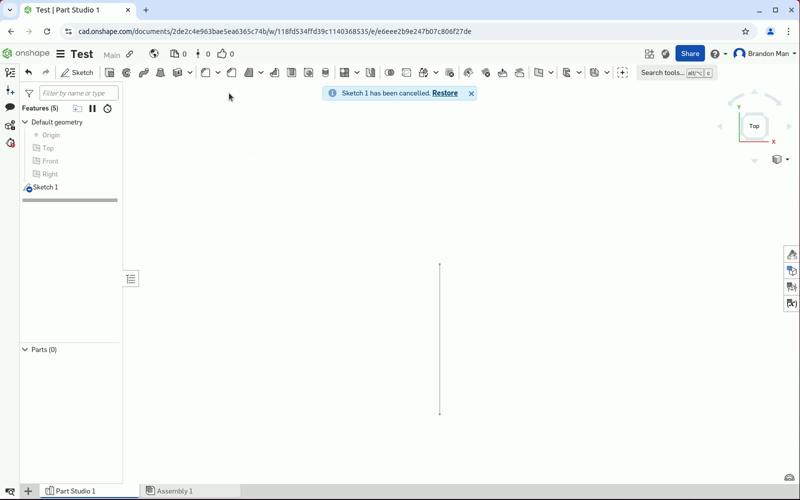
key(shift+h)
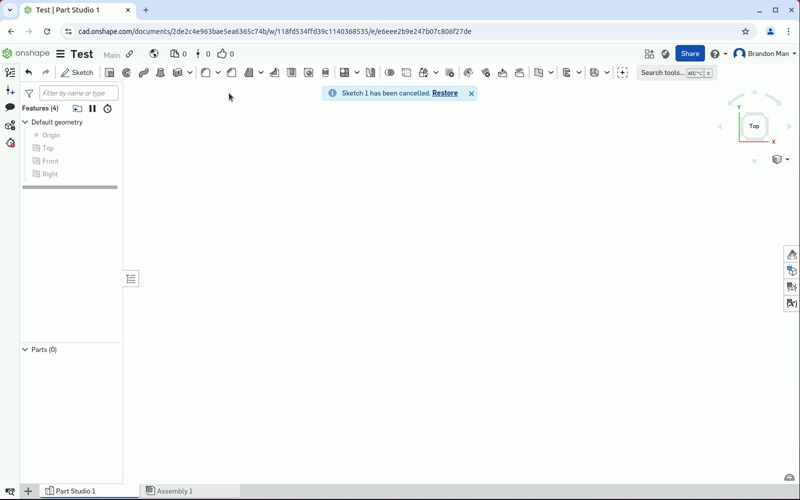
mouse_move(73, 352)
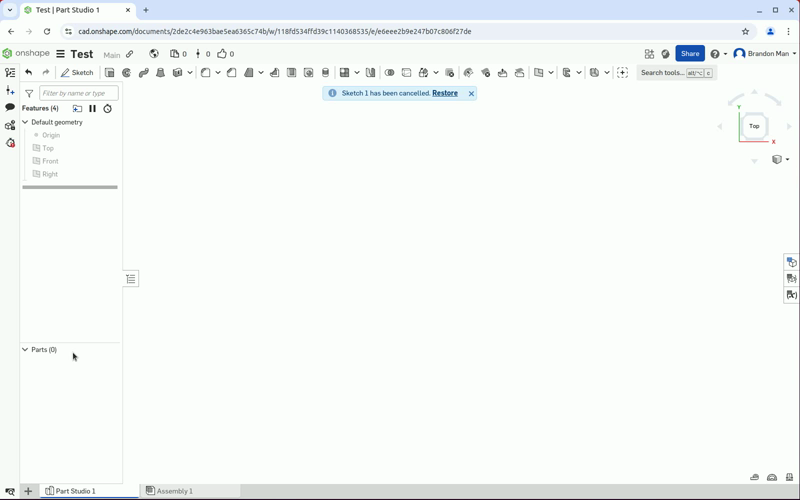
key(y)
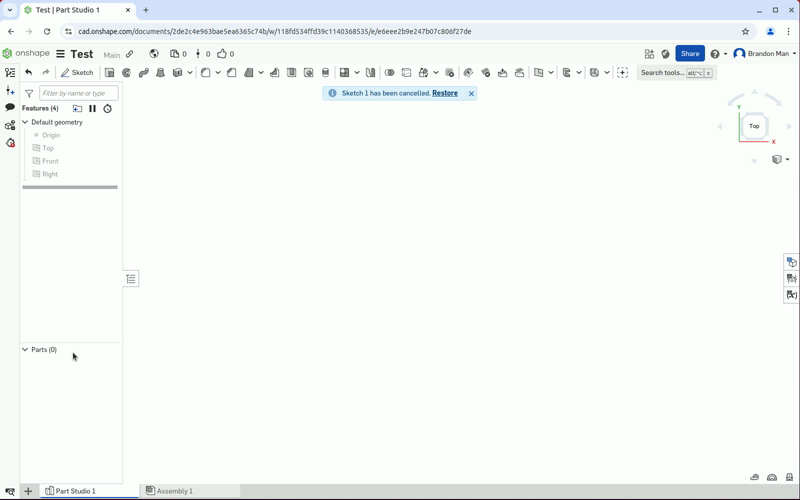
key(shift+p)
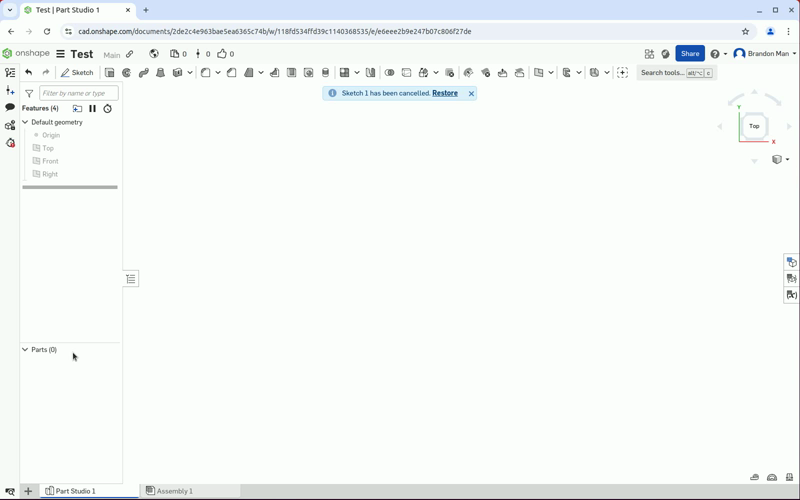
key(space)
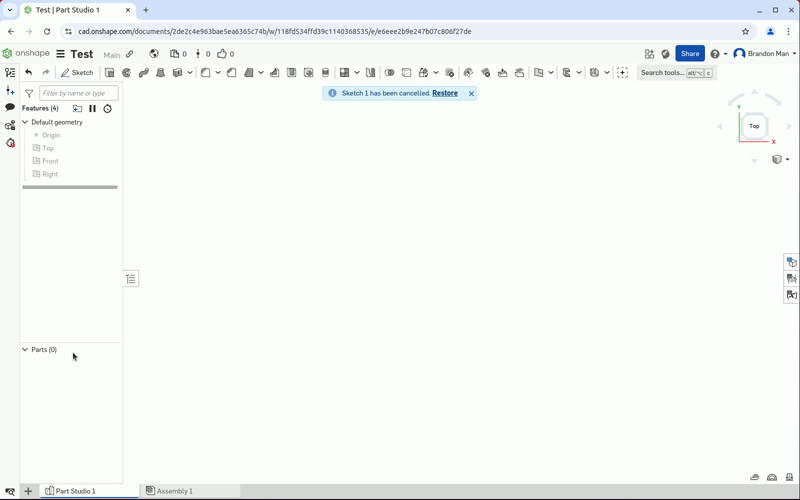
key_down(shift)
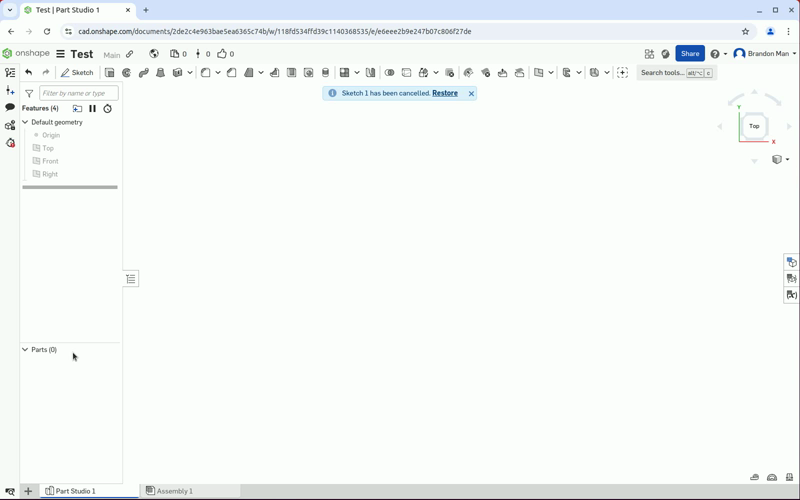
key(up)
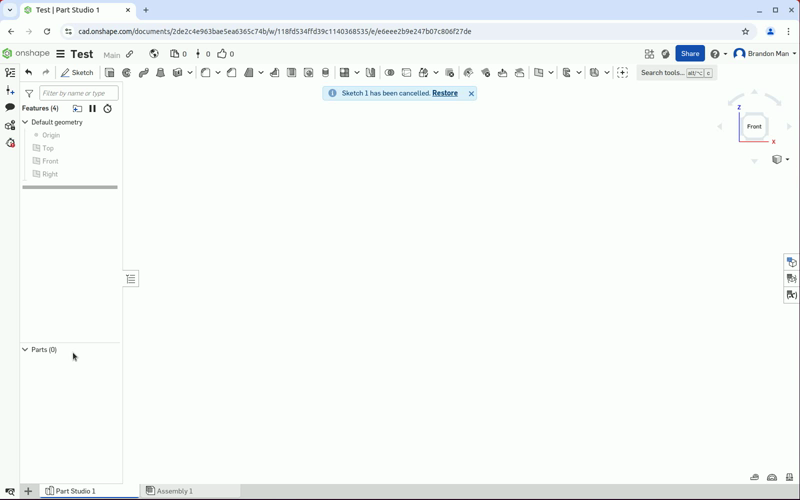
key_up(shift)
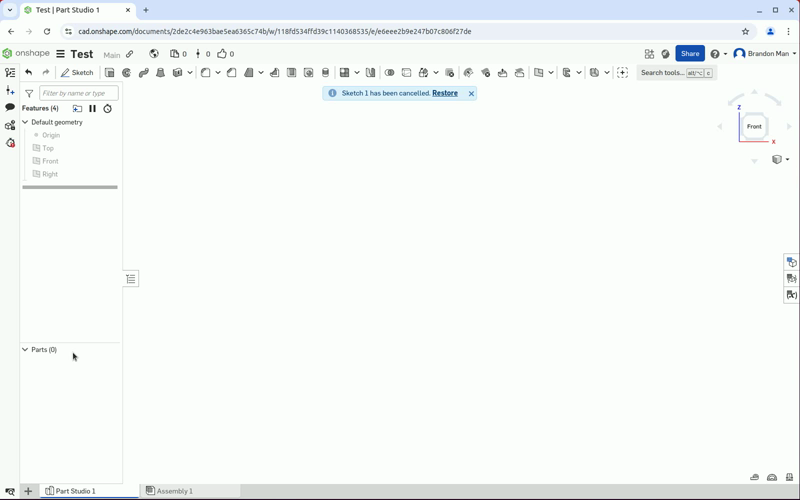
mouse_move(73, 352)
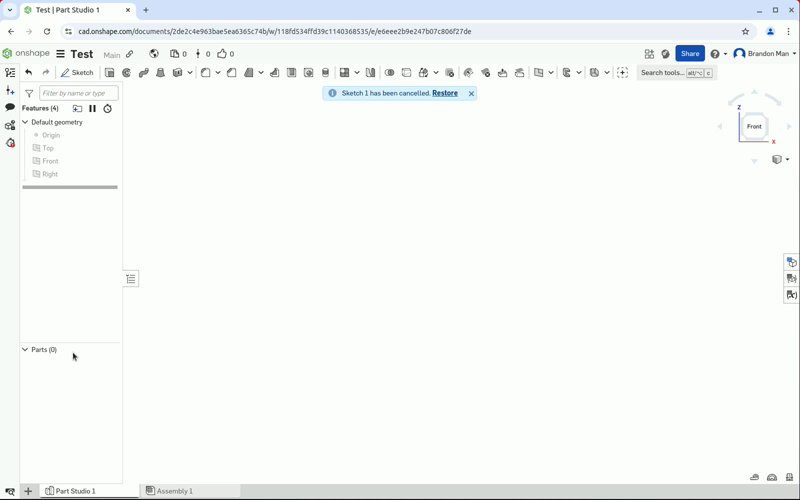
key(shift+y)
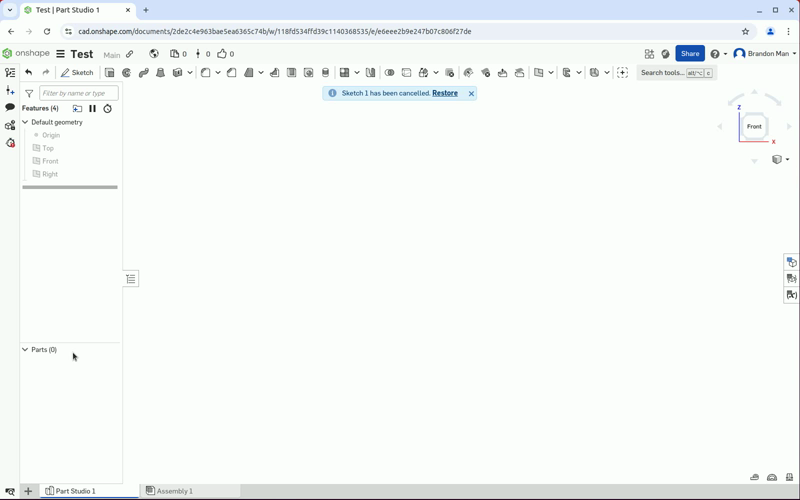
key(shift+s)
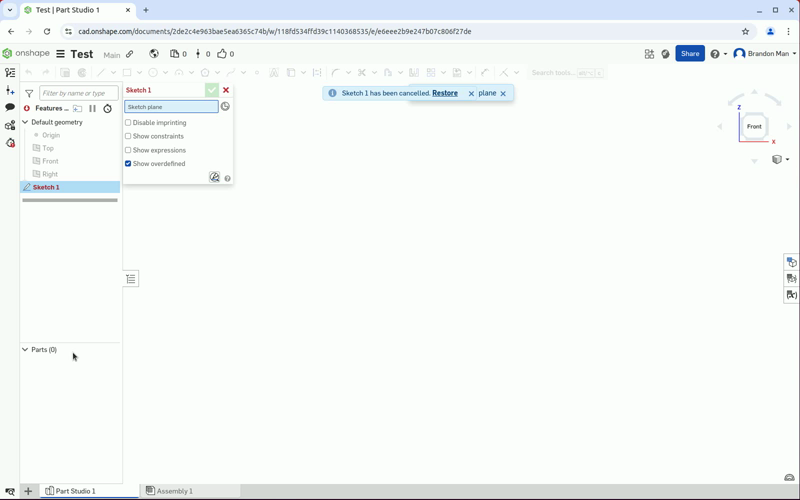
mouse_move(73, 163)
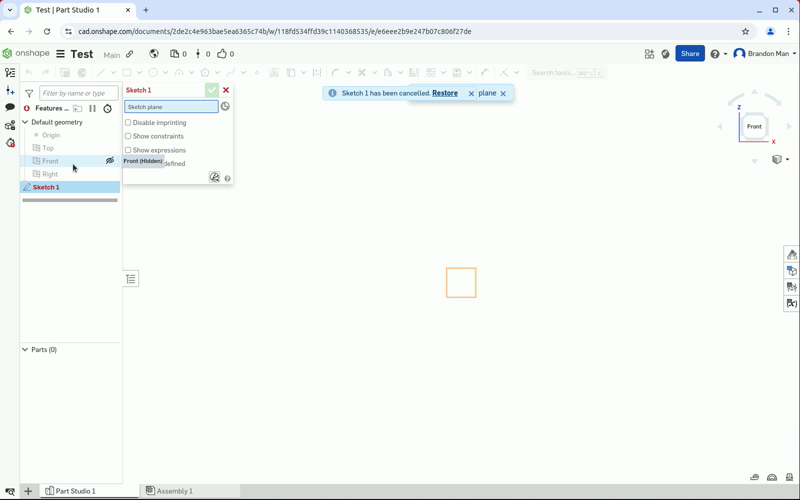
click(73, 163)
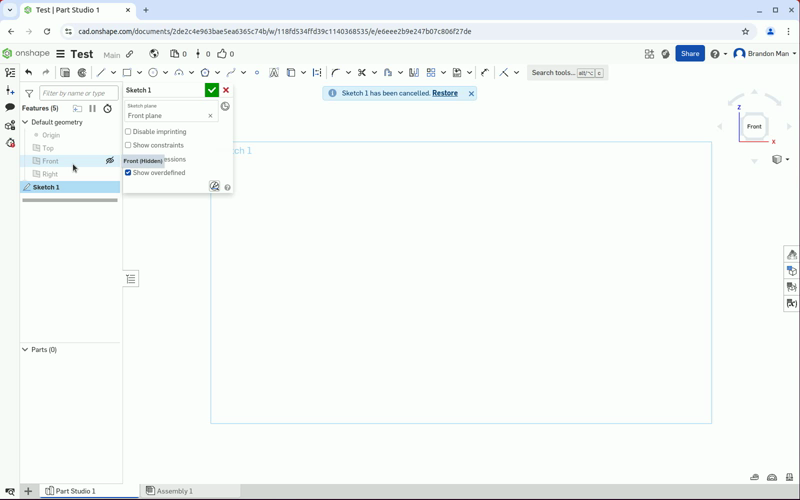
mouse_move(73, 352)
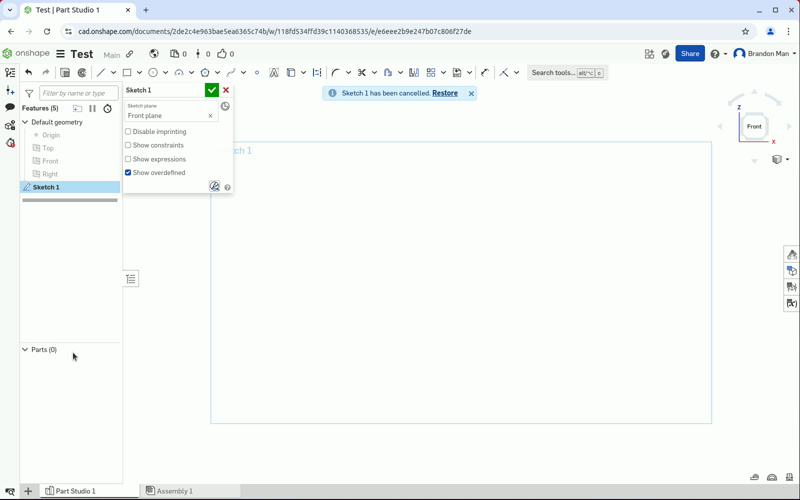
key(y)
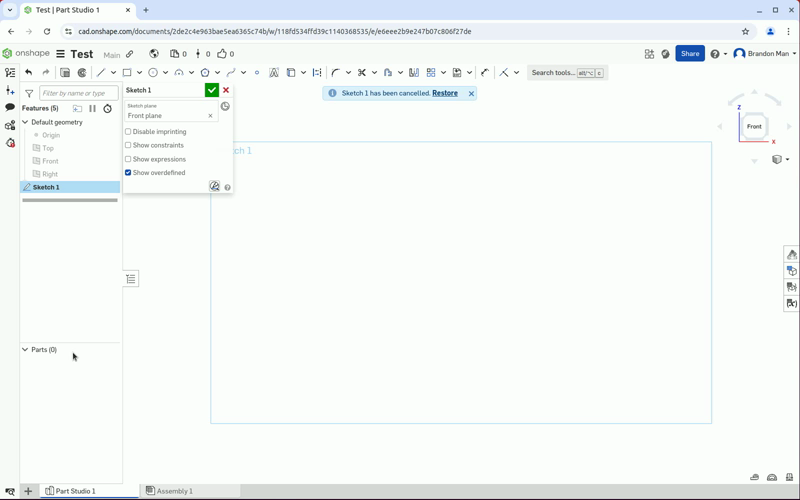
key(c)
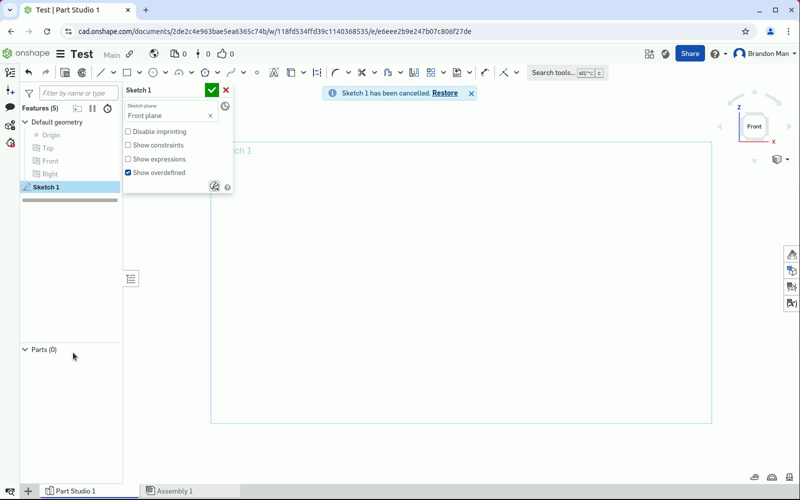
key_down(shift)
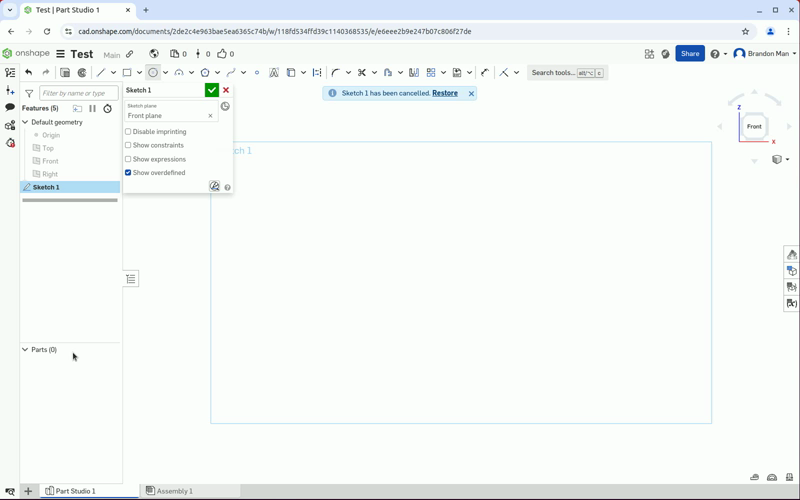
mouse_move(461, 282)
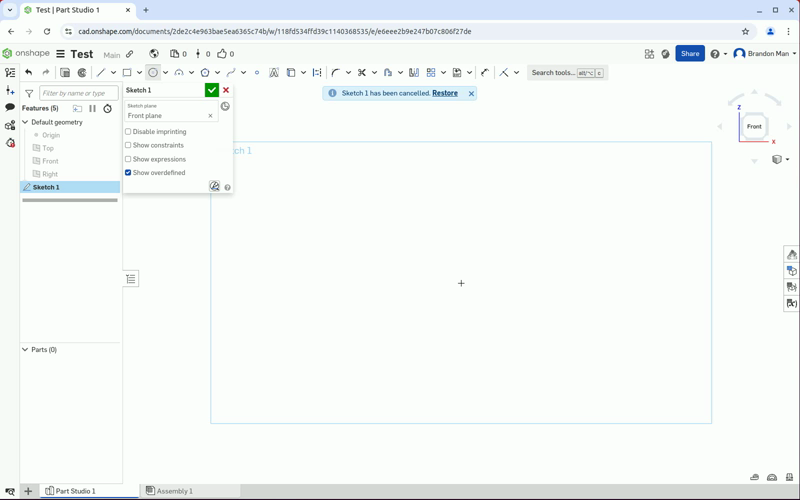
click(461, 282)
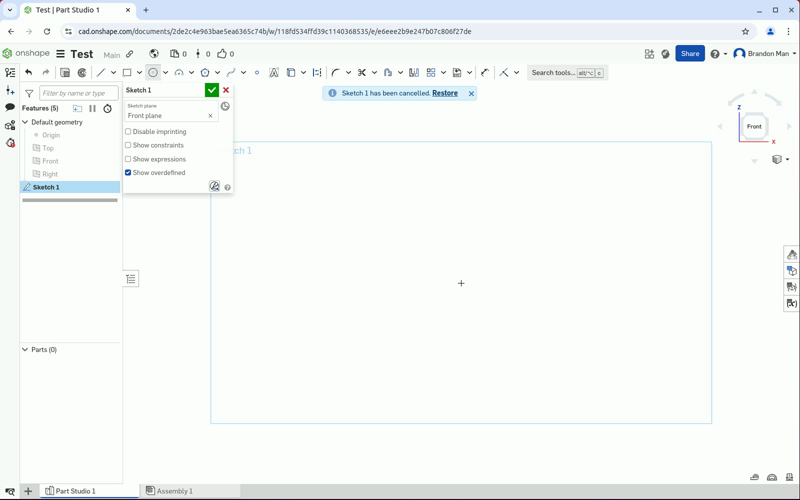
key_up(shift)
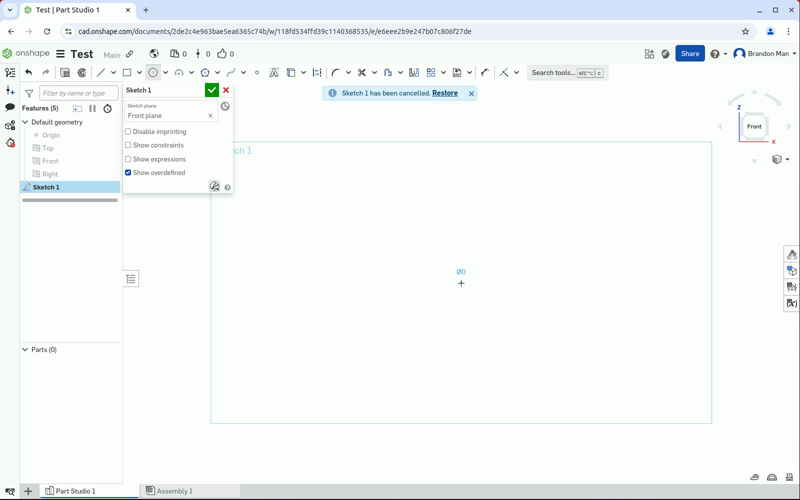
mouse_move(465, 282)
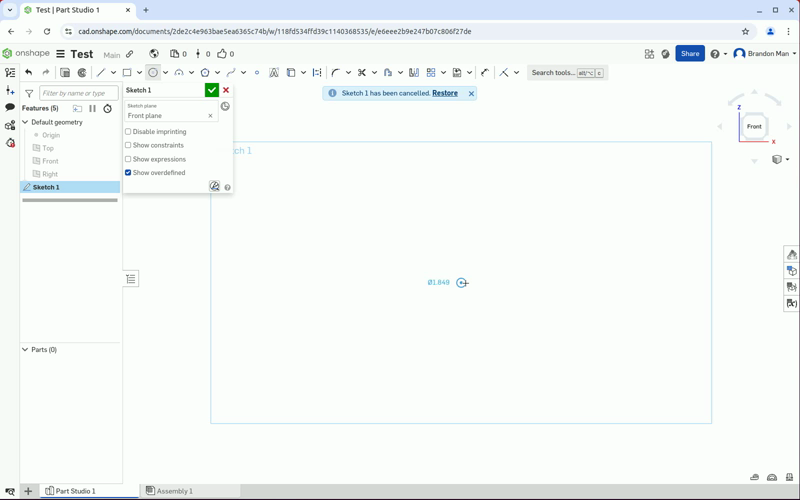
click(465, 282)
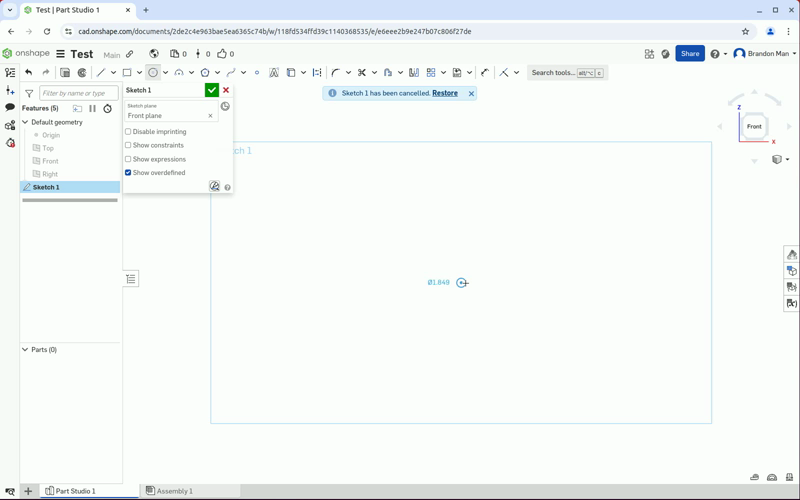
key(esc)
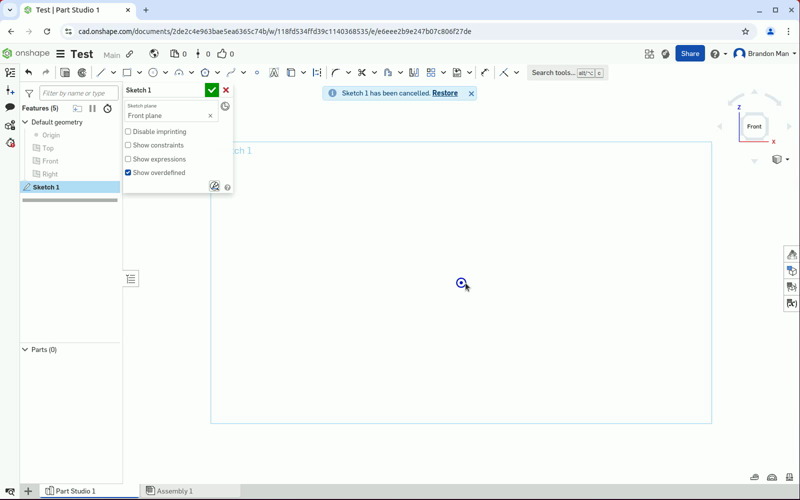
mouse_move(461, 280)
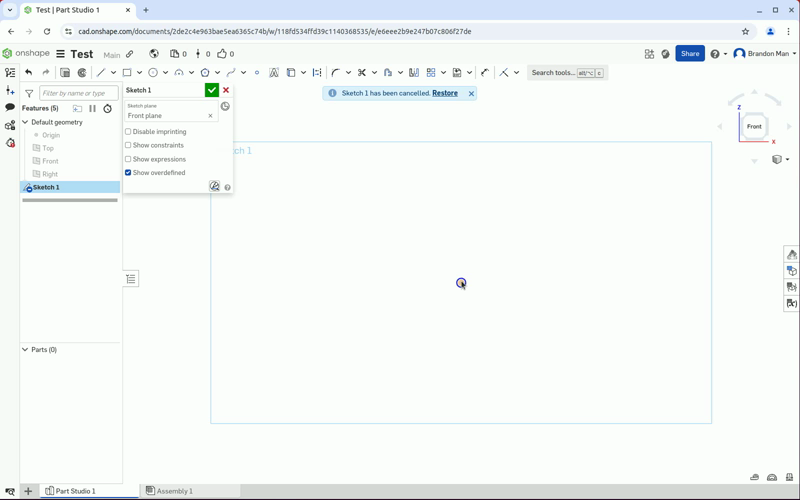
scroll(6)
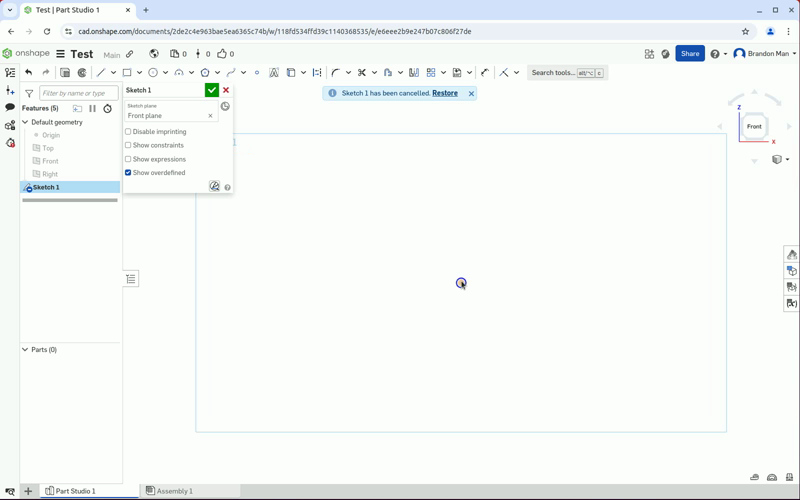
scroll(6)
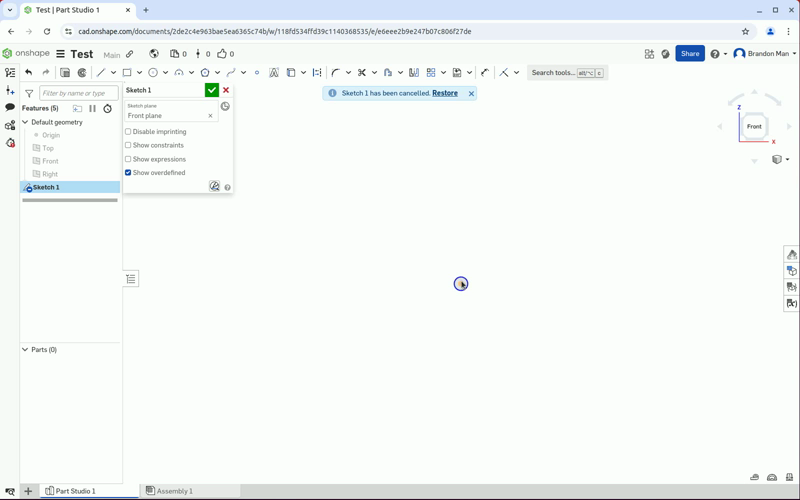
scroll(6)
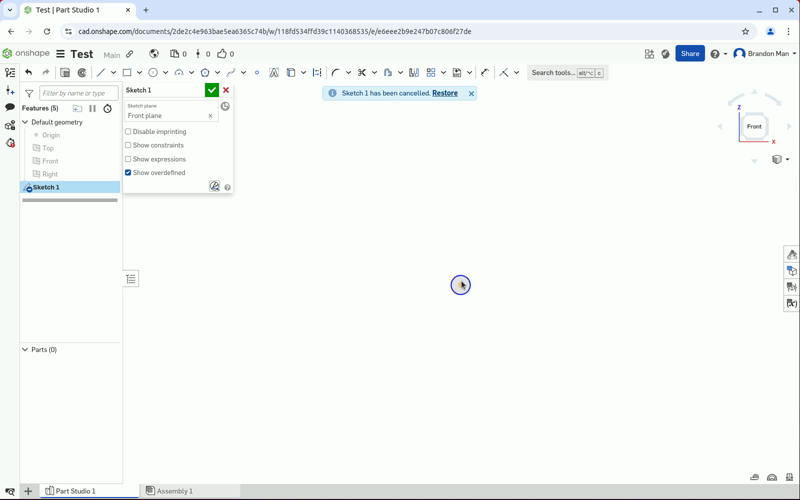
scroll(6)
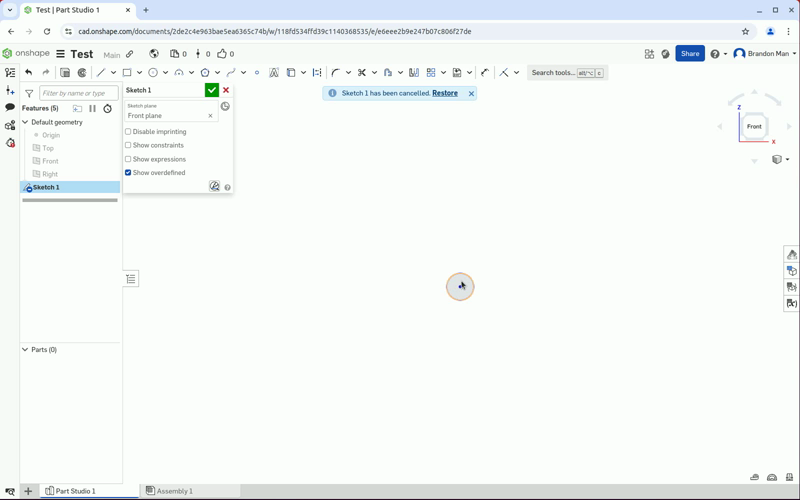
scroll(6)
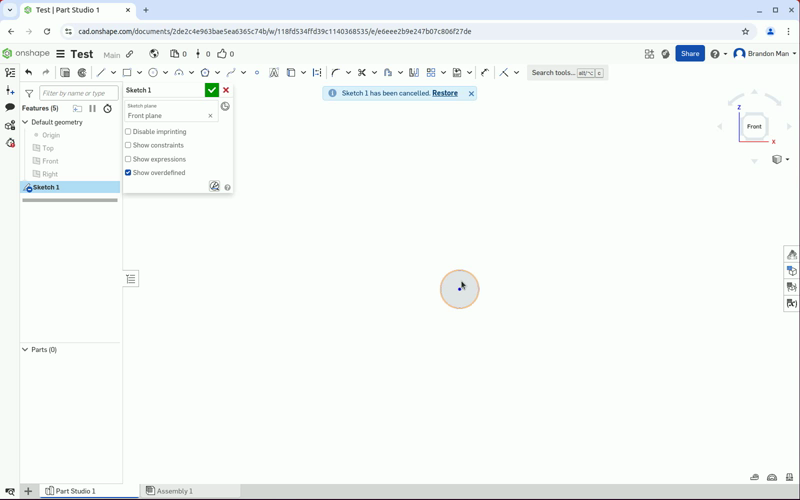
scroll(6)
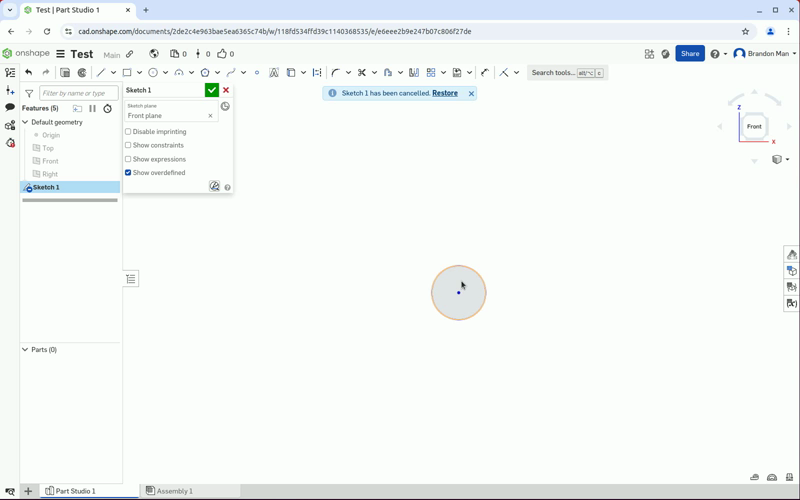
scroll(6)
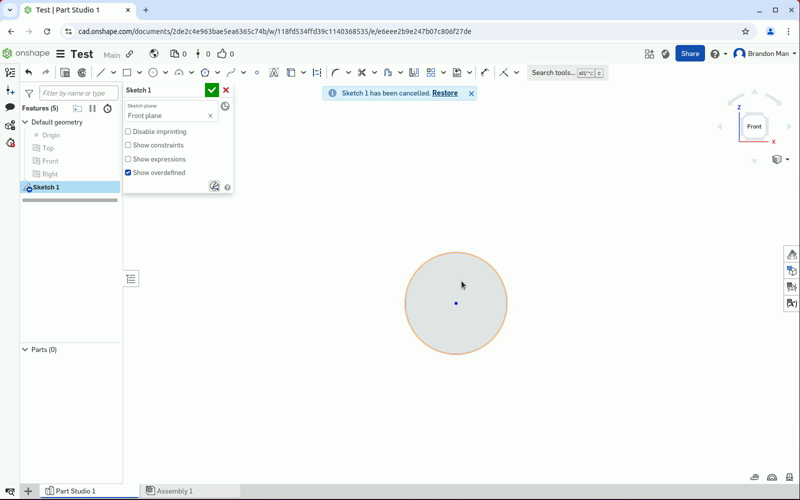
click(461, 280)
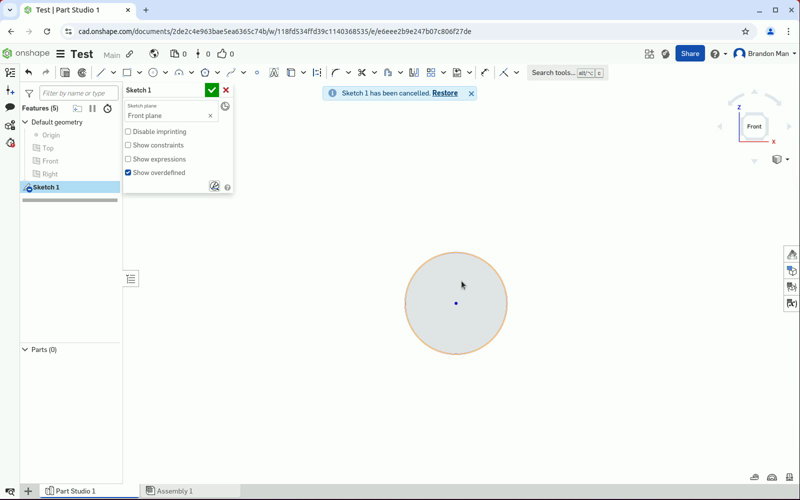
scroll(-6)
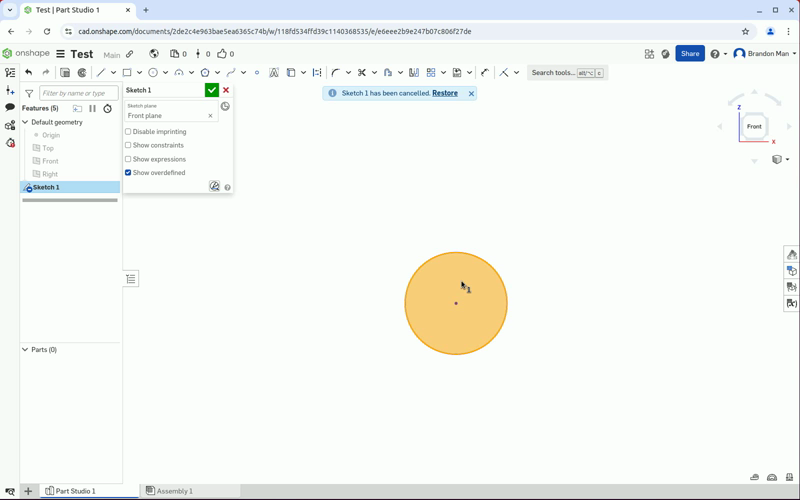
scroll(-6)
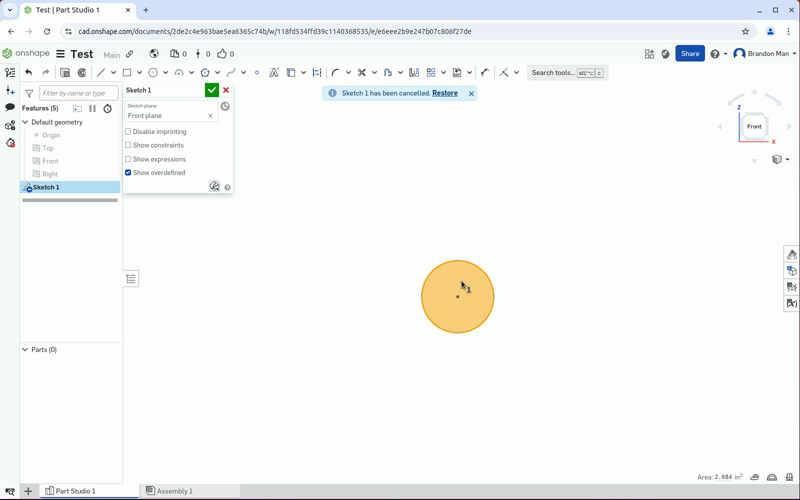
scroll(-6)
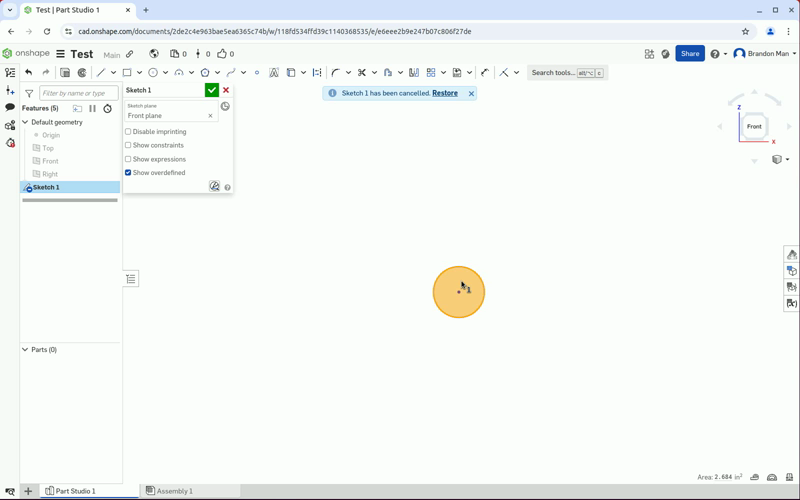
scroll(-6)
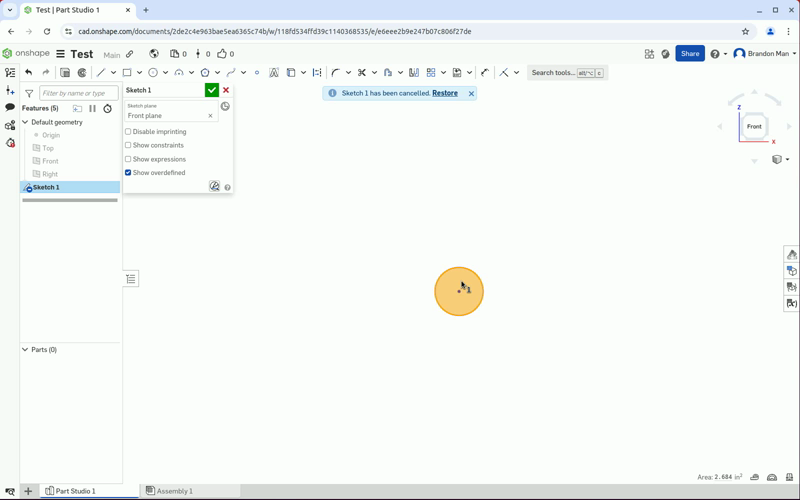
scroll(-6)
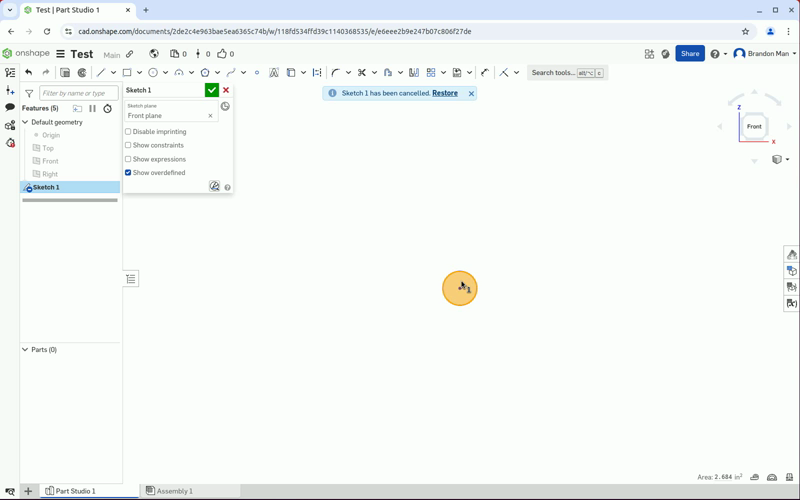
scroll(-6)
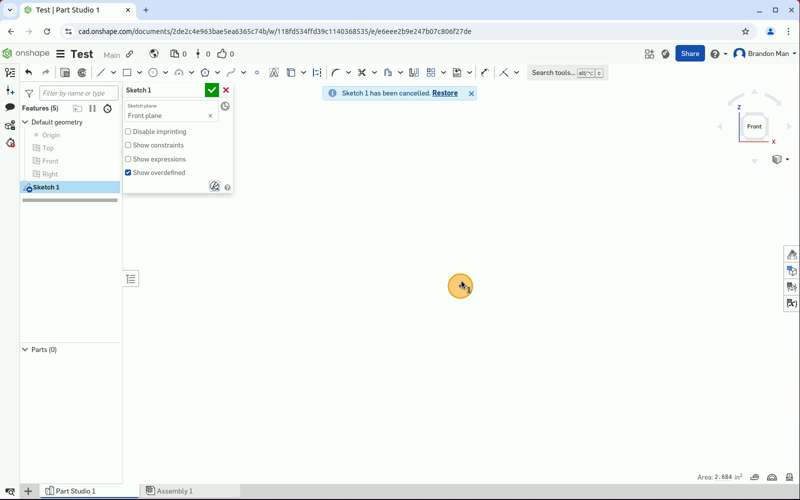
scroll(-6)
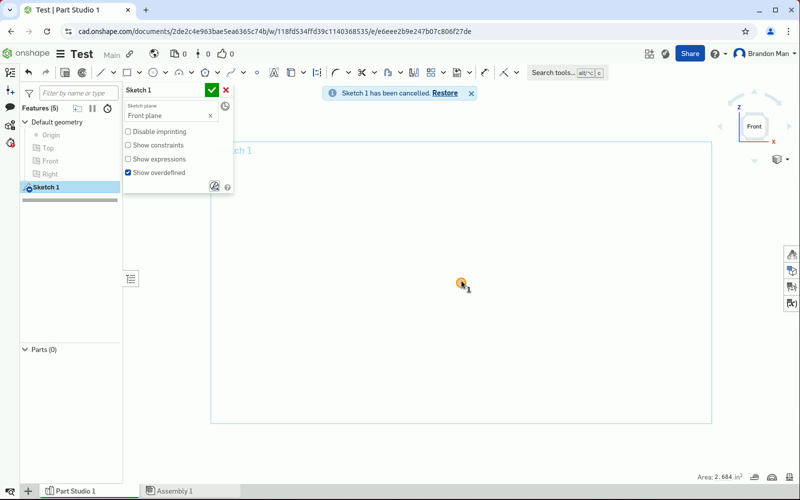
mouse_move(73, 352)
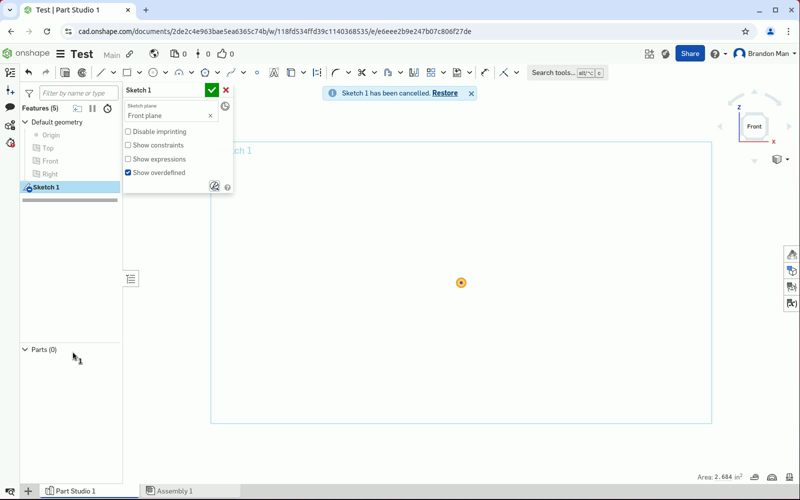
key(shift+y)
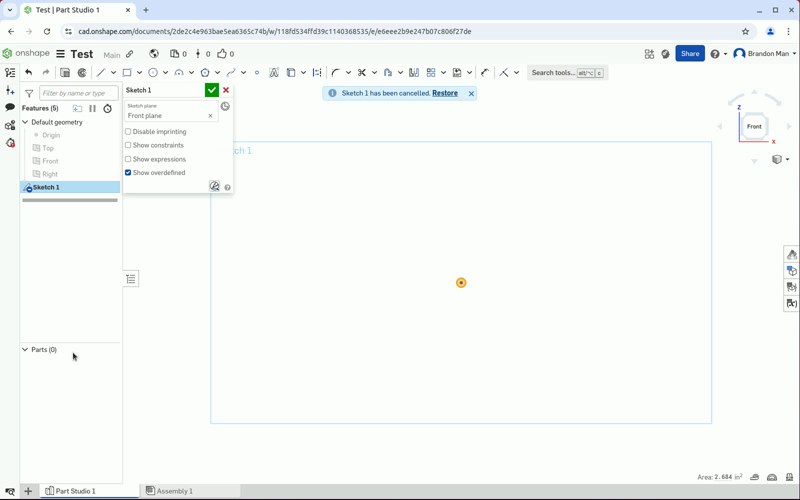
key(shift+e)
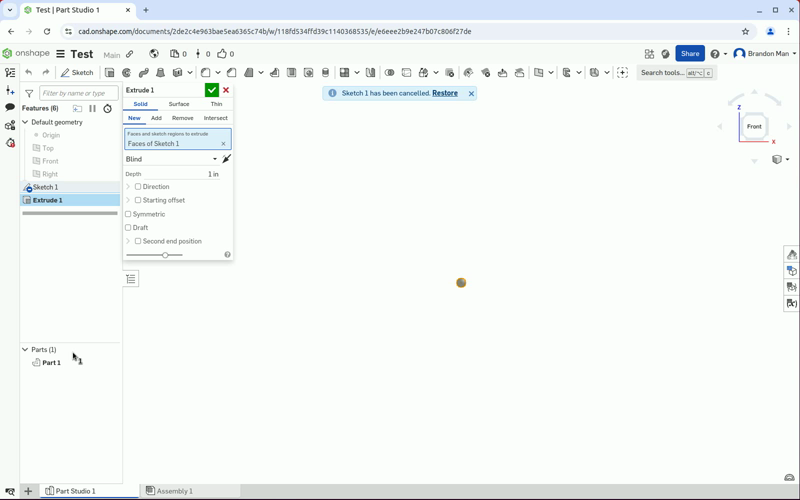
mouse_move(143, 106)
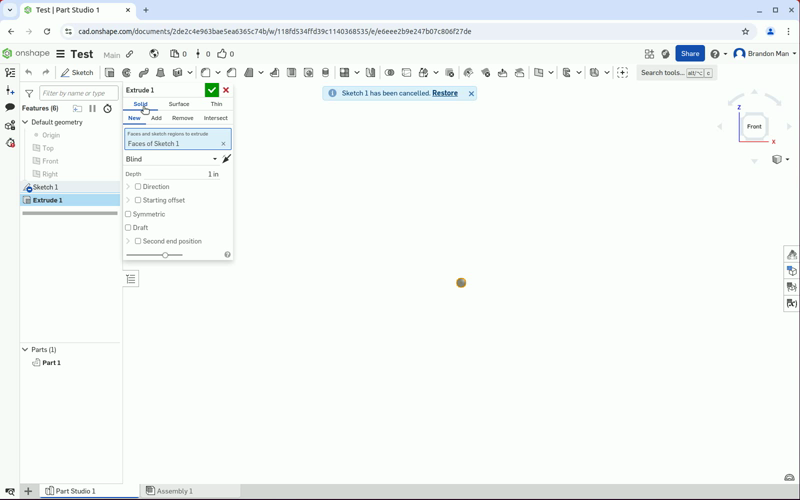
click(143, 106)
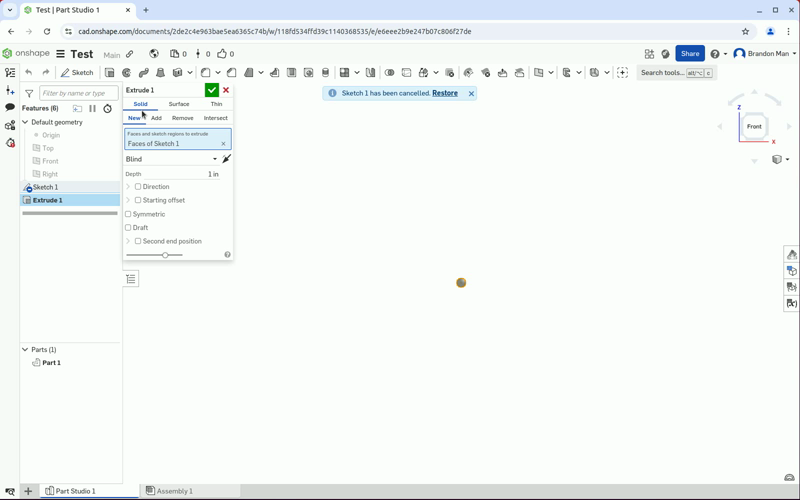
mouse_move(137, 120)
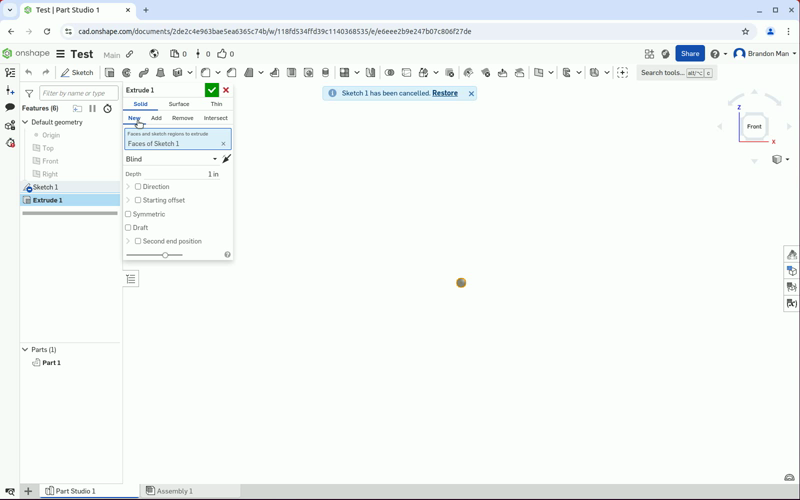
click(137, 120)
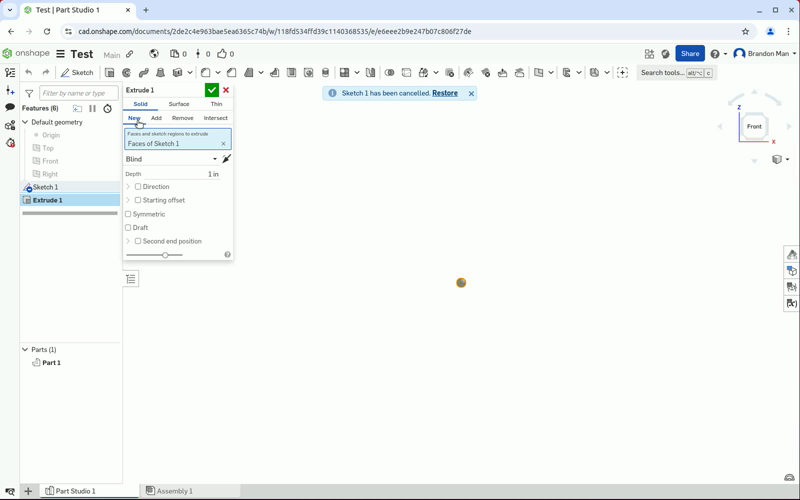
key(tab, 4)
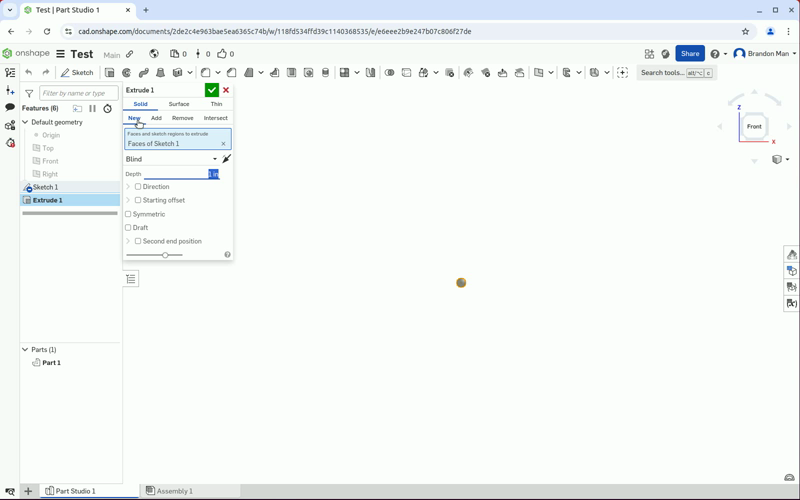
text(23.108)
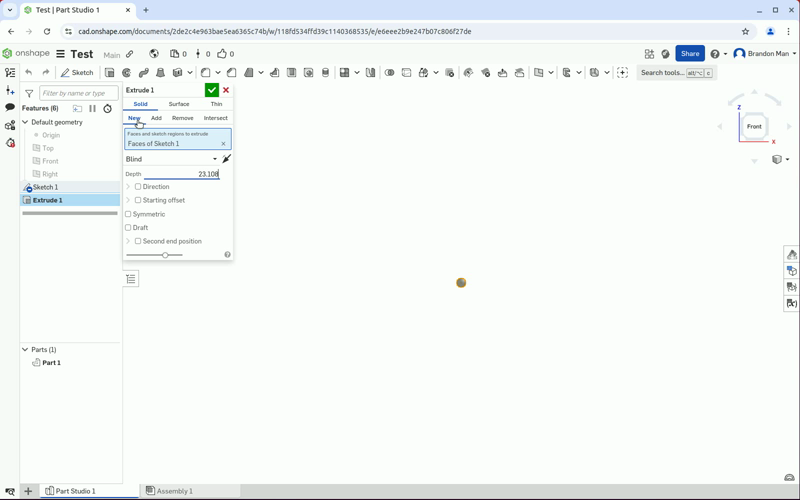
key(enter)
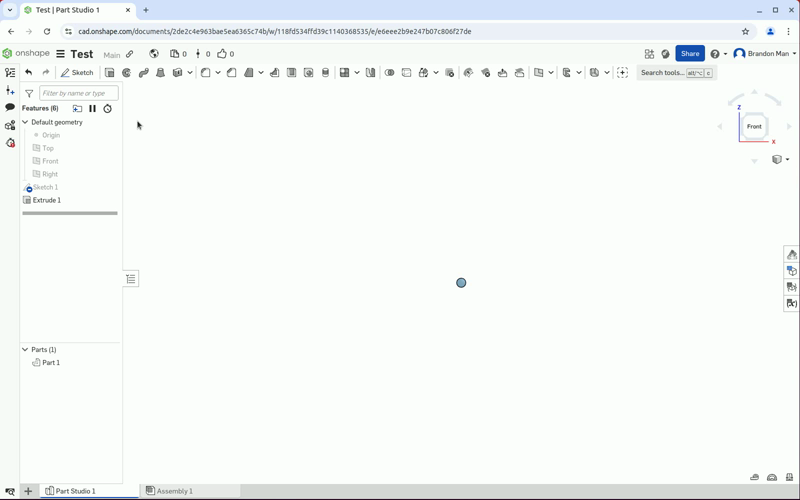
key(shift+h)
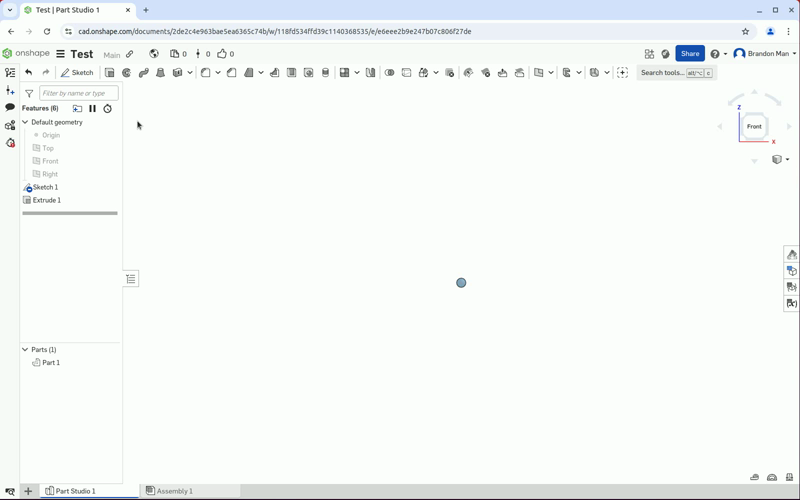
key(shift+h)
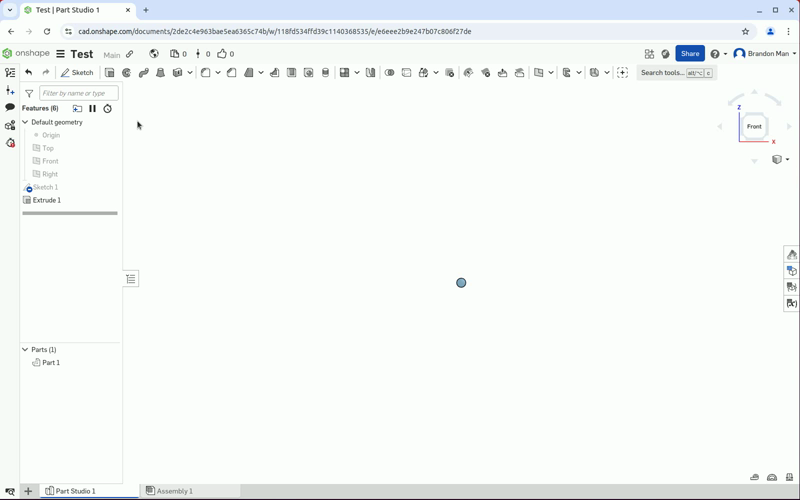
mouse_move(73, 189)
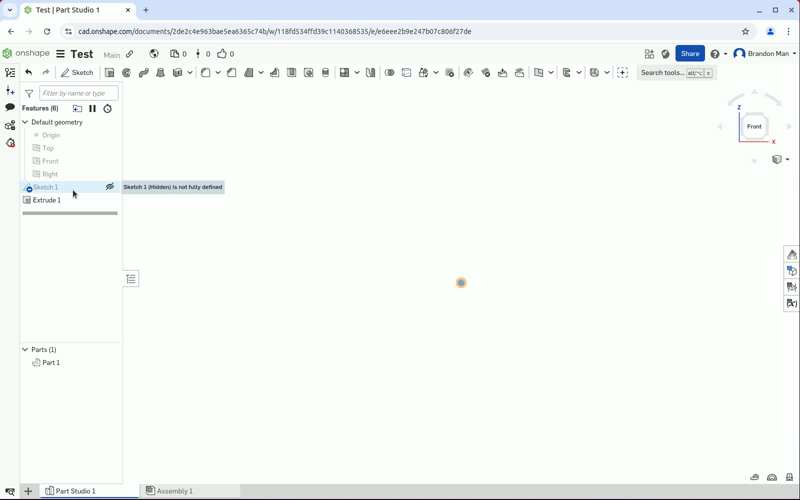
click(73, 189)
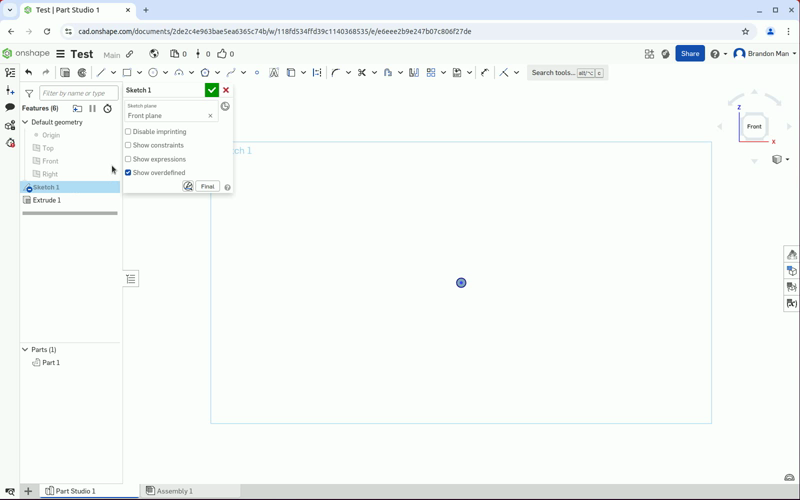
mouse_move(229, 92)
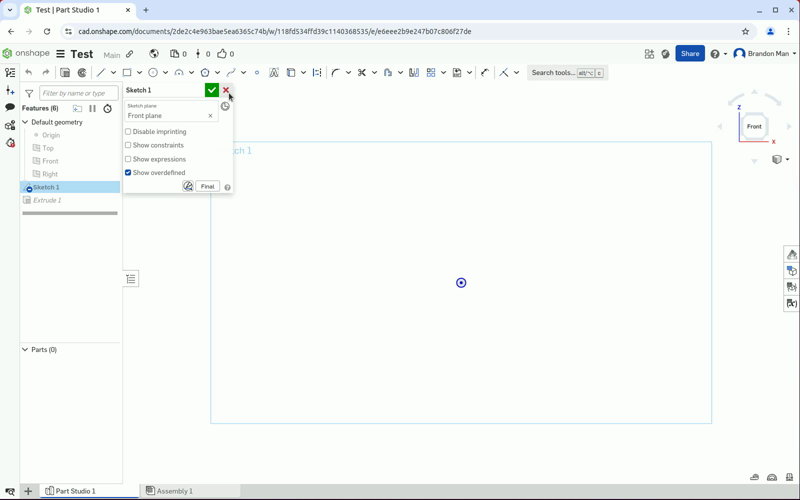
click(229, 92)
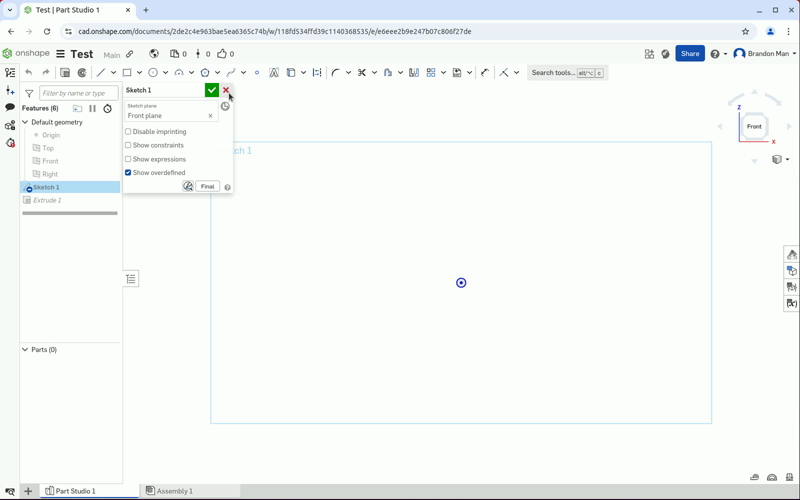
key(shift+s)
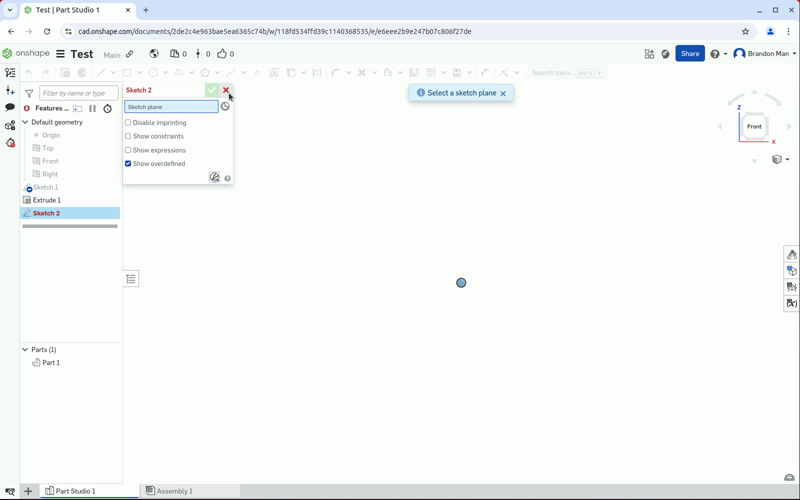
mouse_move(73, 163)
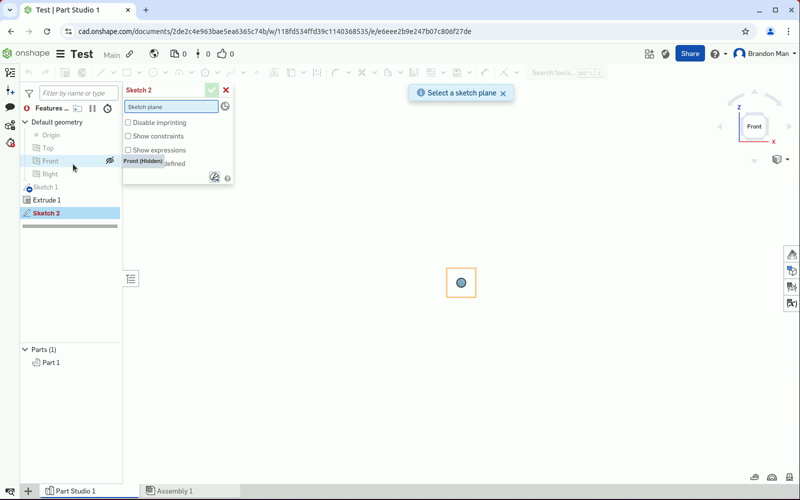
click(73, 163)
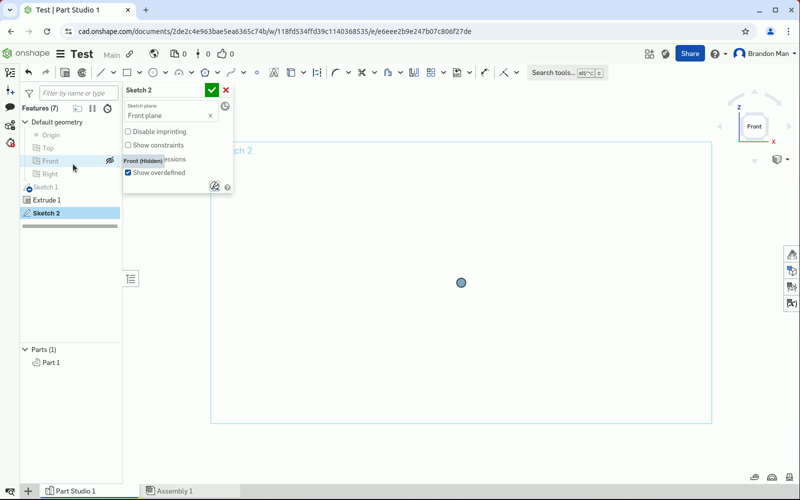
mouse_move(73, 352)
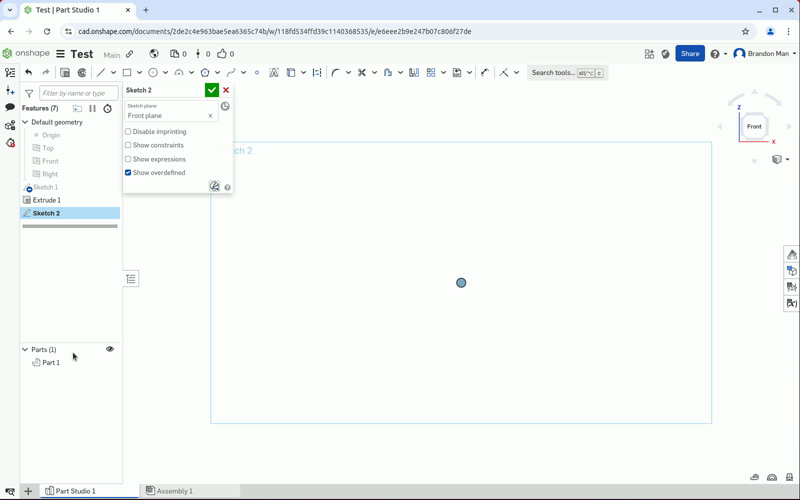
key(y)
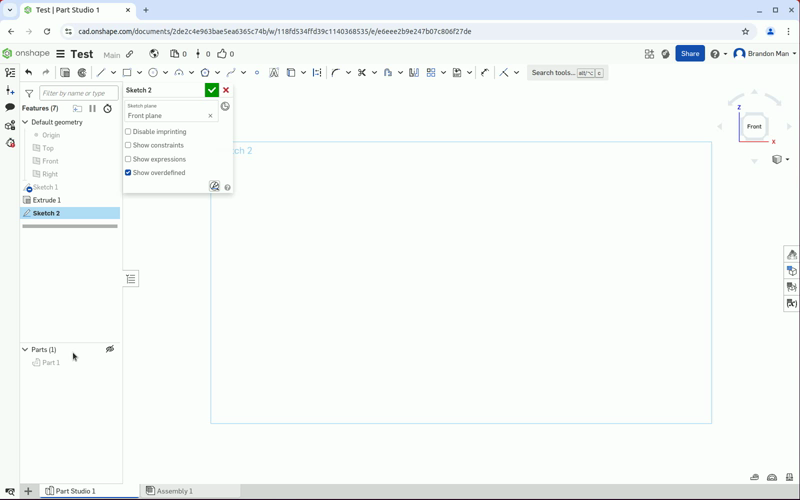
key(l)
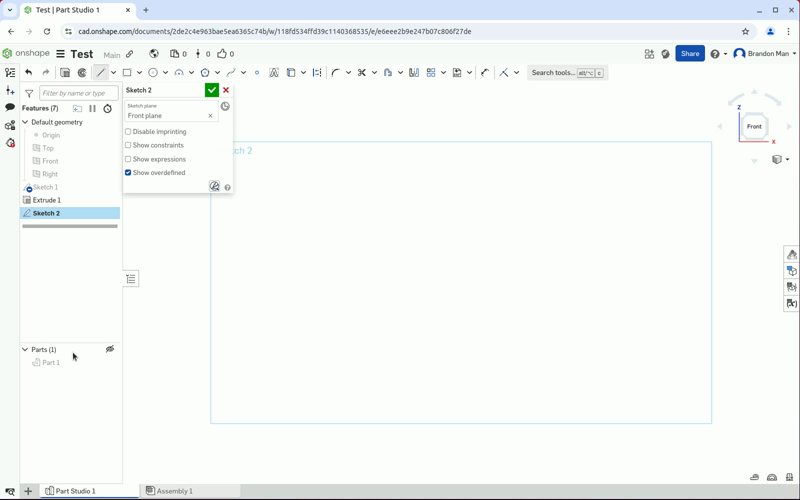
key_down(shift)
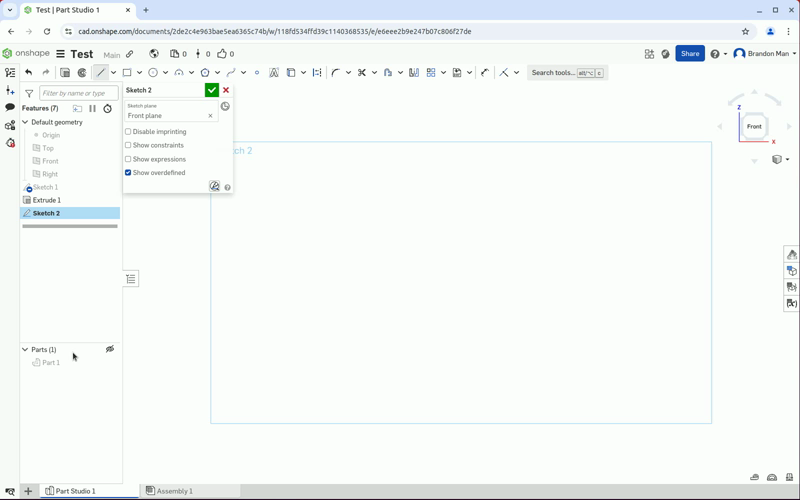
mouse_move(460, 299)
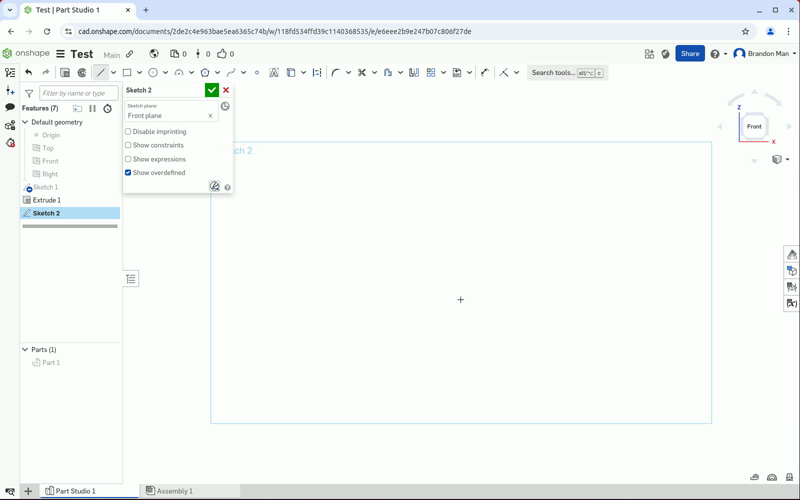
click(460, 299)
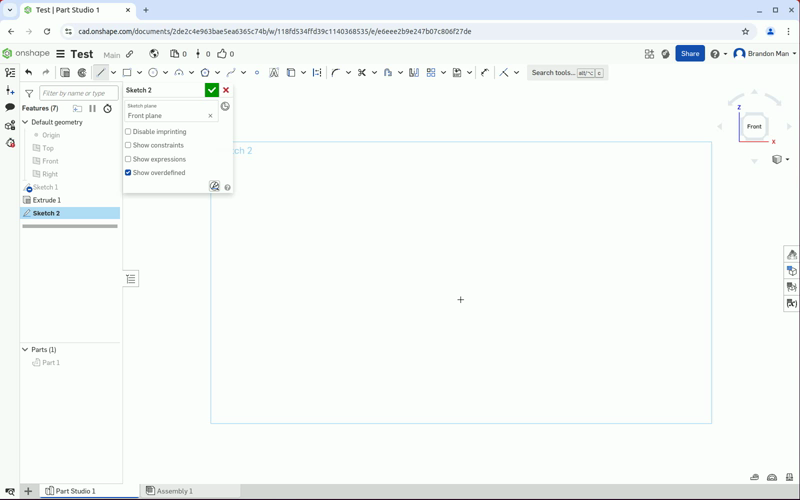
key_up(shift)
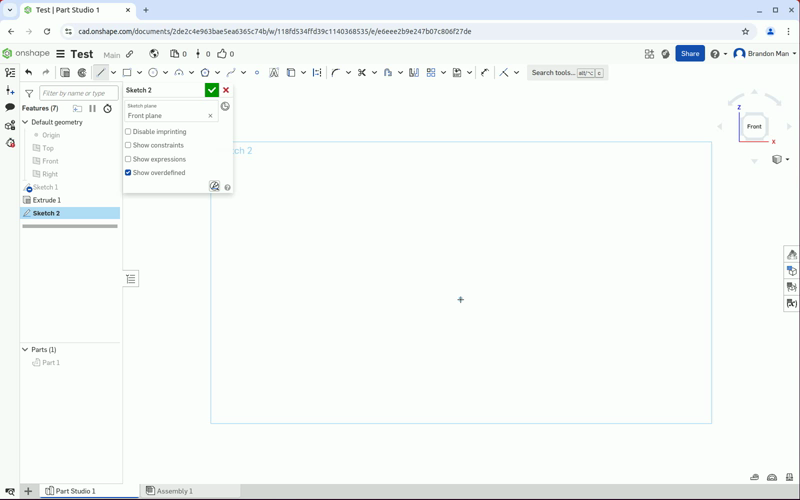
key_down(shift)
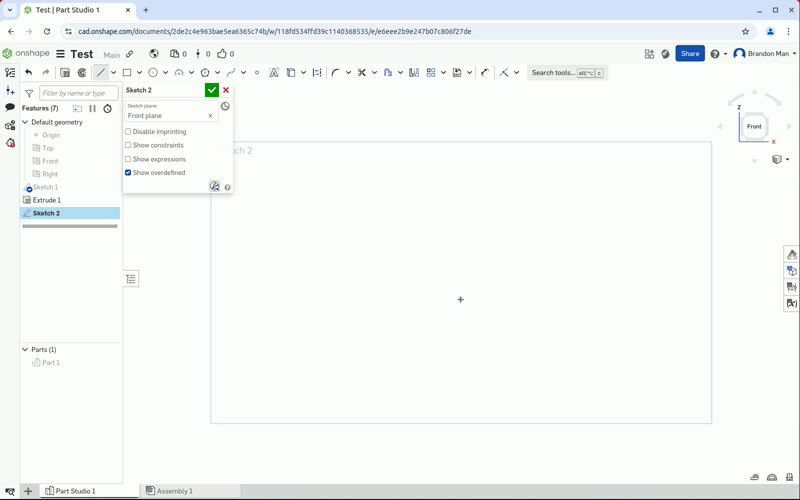
mouse_move(490, 299)
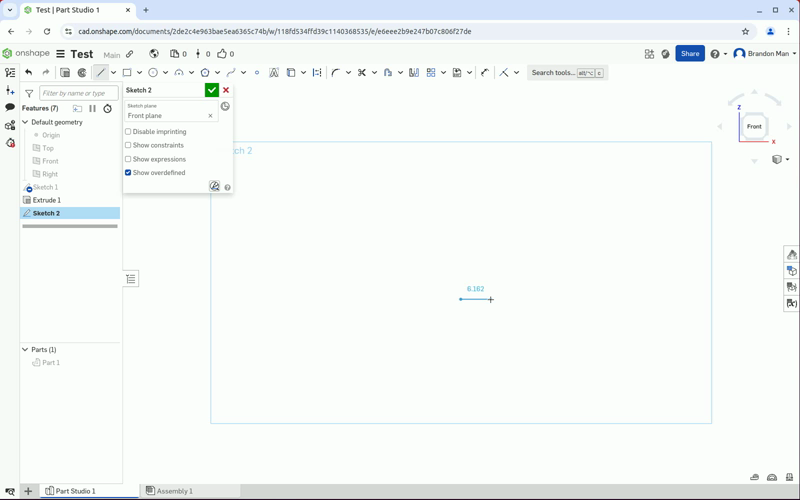
mouse_move(492, 299)
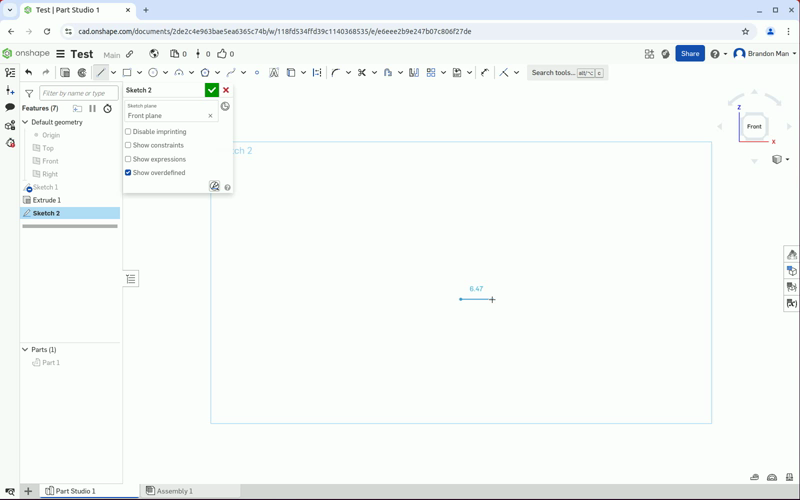
click(492, 299)
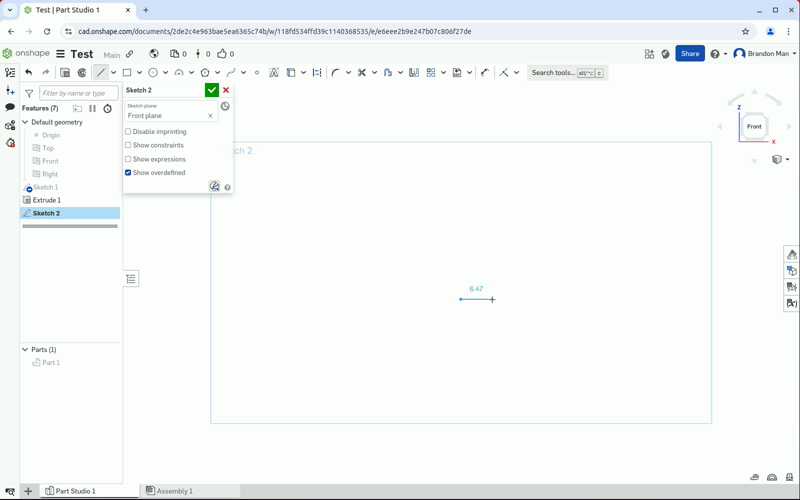
key_up(shift)
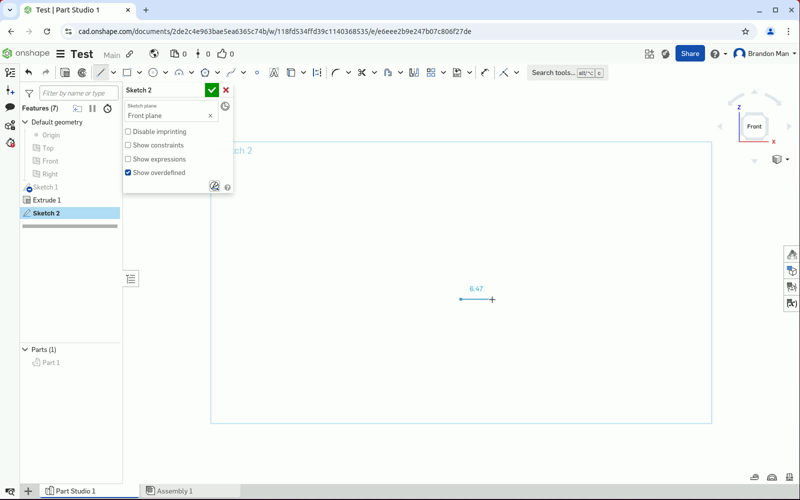
key_down(shift)
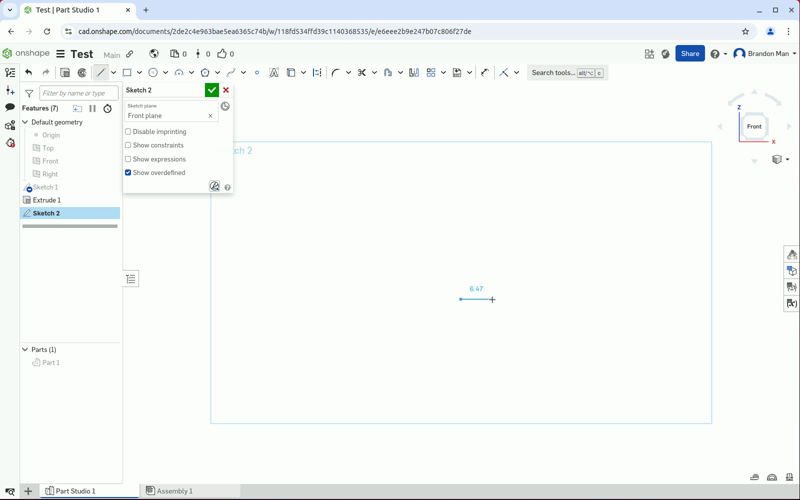
mouse_move(522, 299)
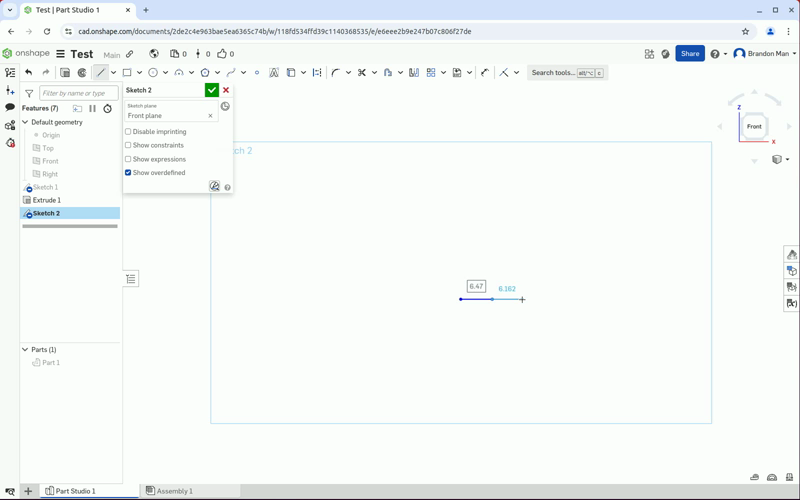
mouse_move(492, 282)
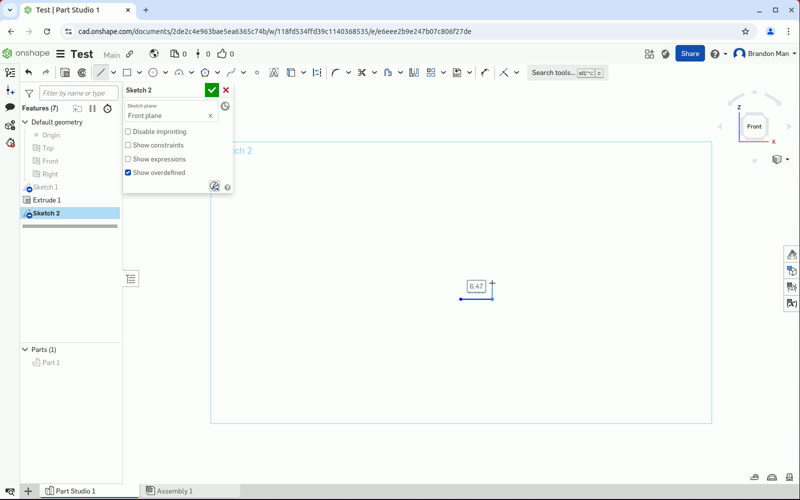
click(492, 282)
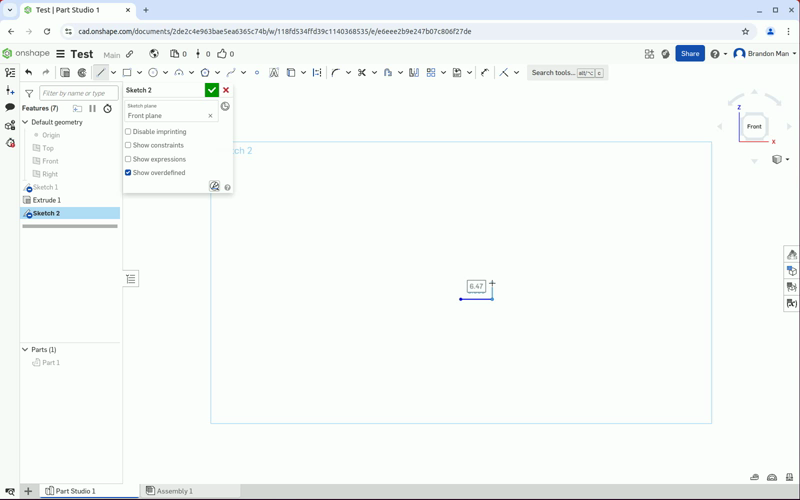
key_up(shift)
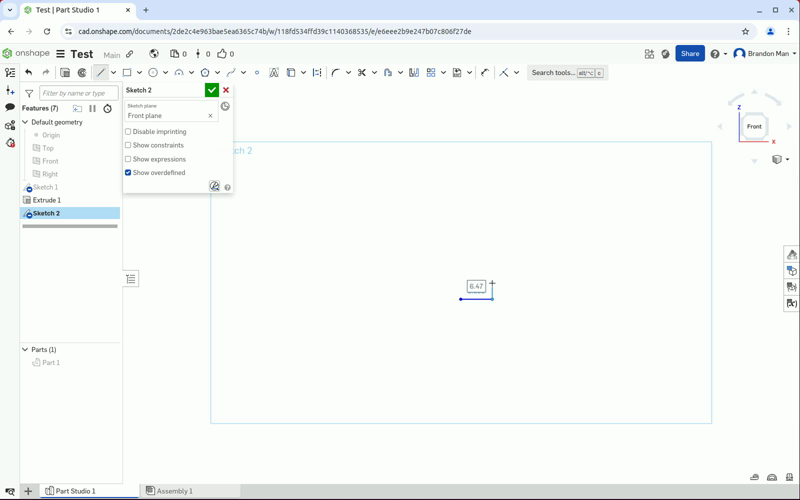
key_down(shift)
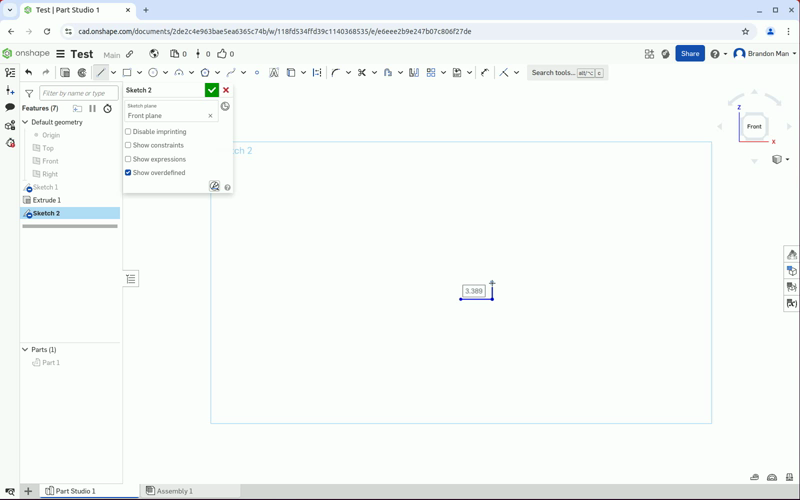
mouse_move(522, 282)
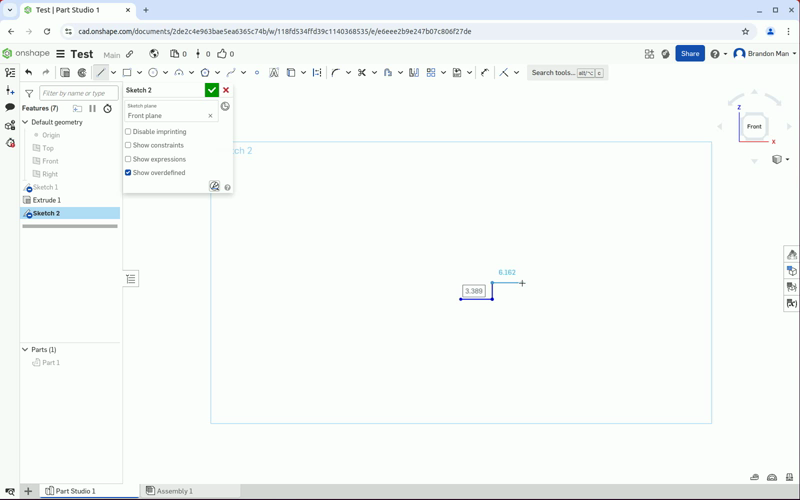
mouse_move(460, 282)
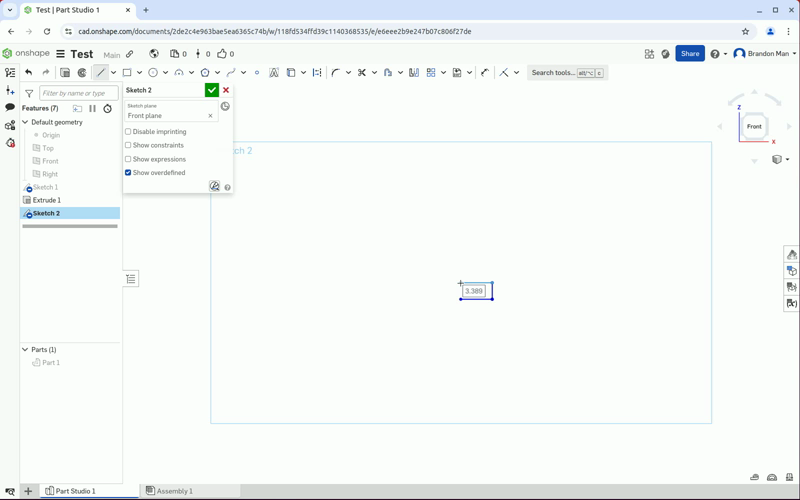
click(460, 282)
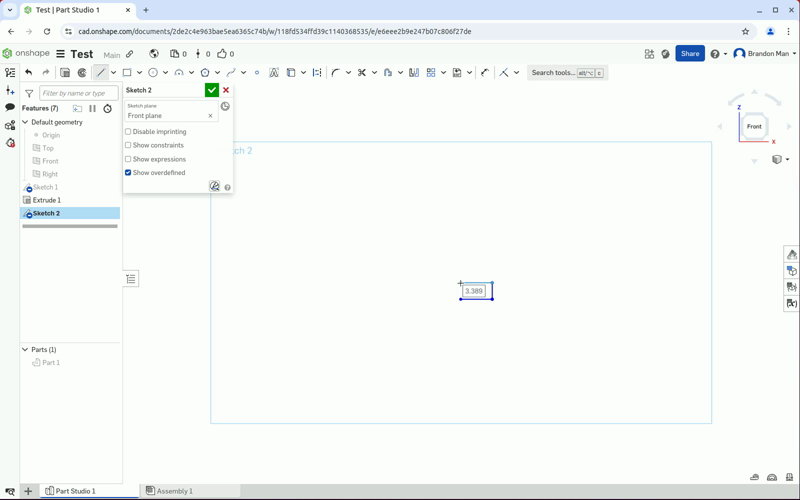
key_up(shift)
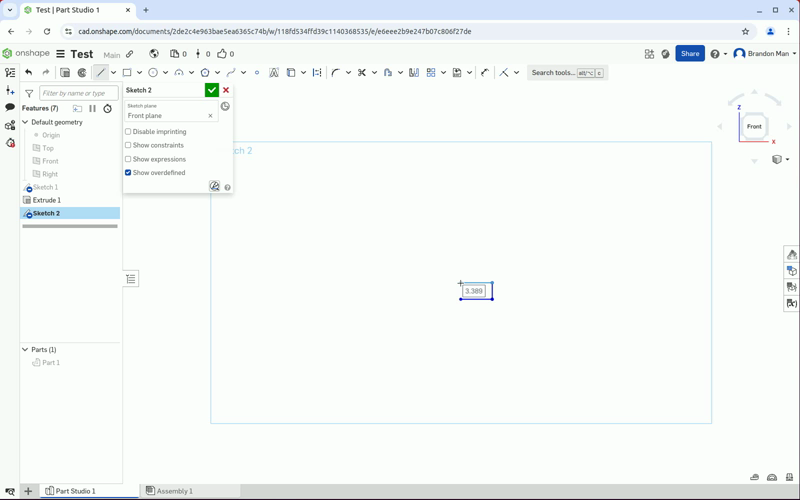
mouse_move(490, 282)
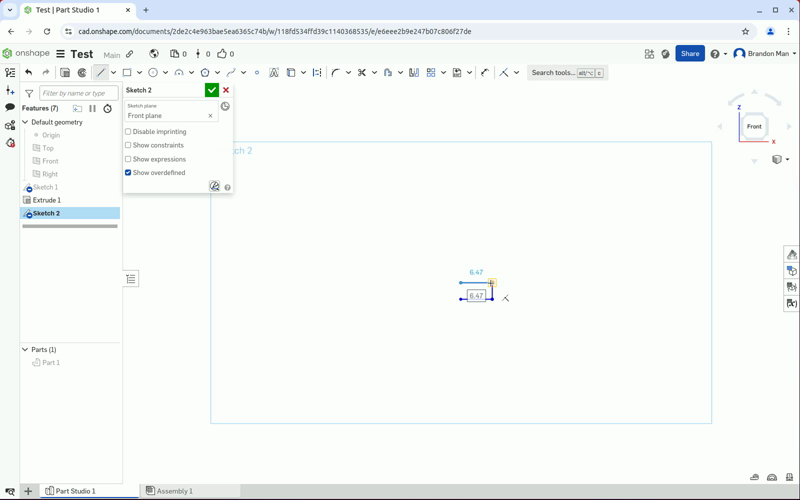
key_down(shift)
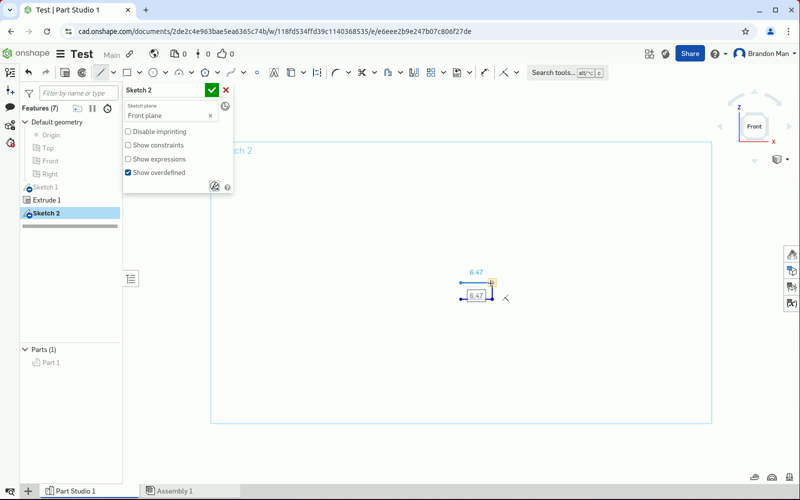
mouse_move(460, 299)
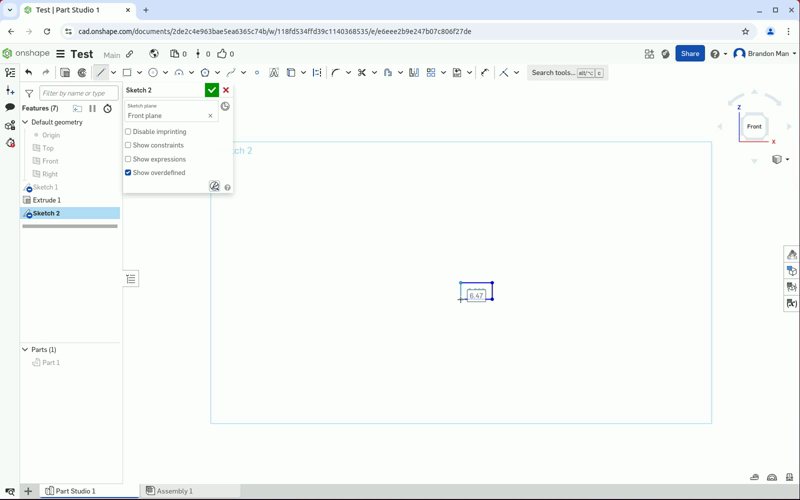
key_up(shift)
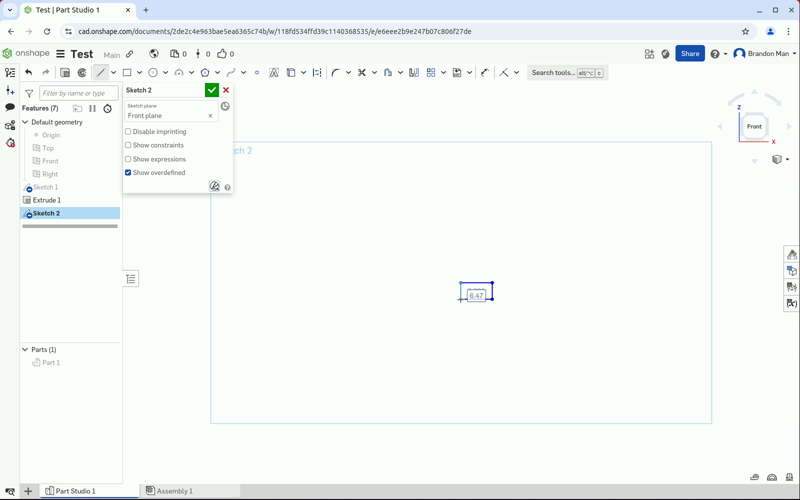
click(460, 299)
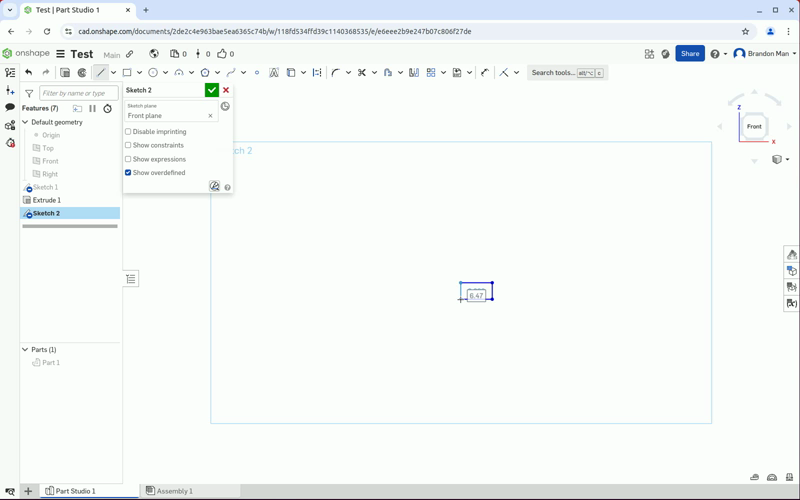
key(esc)
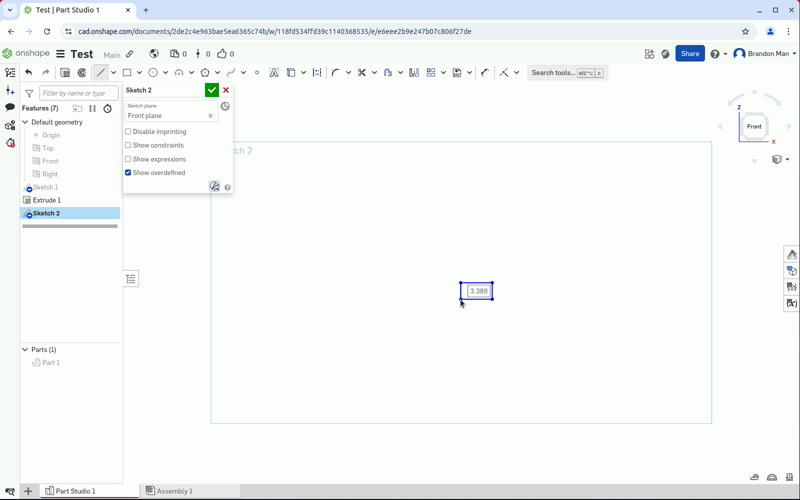
mouse_move(464, 297)
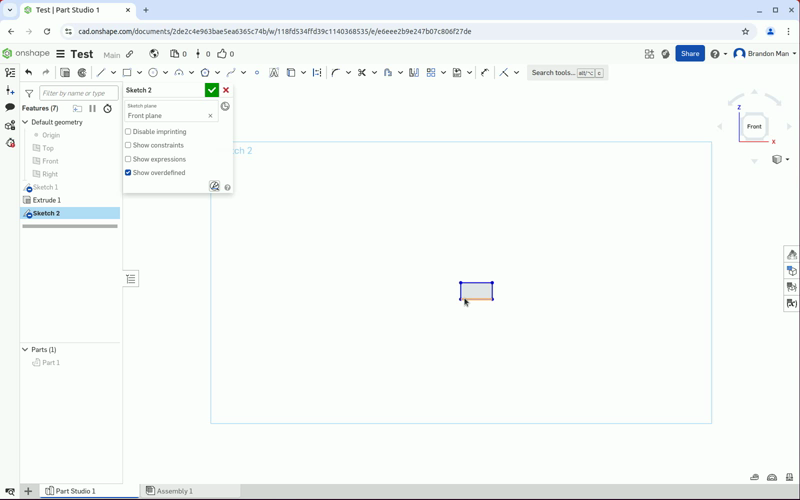
scroll(6)
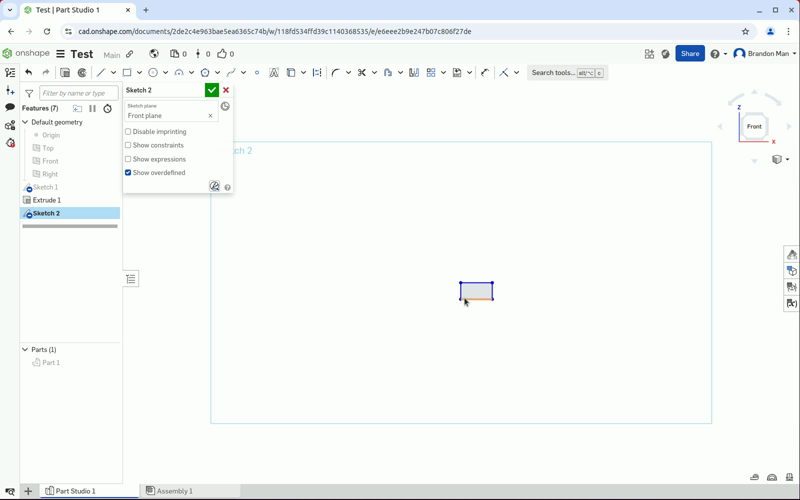
scroll(6)
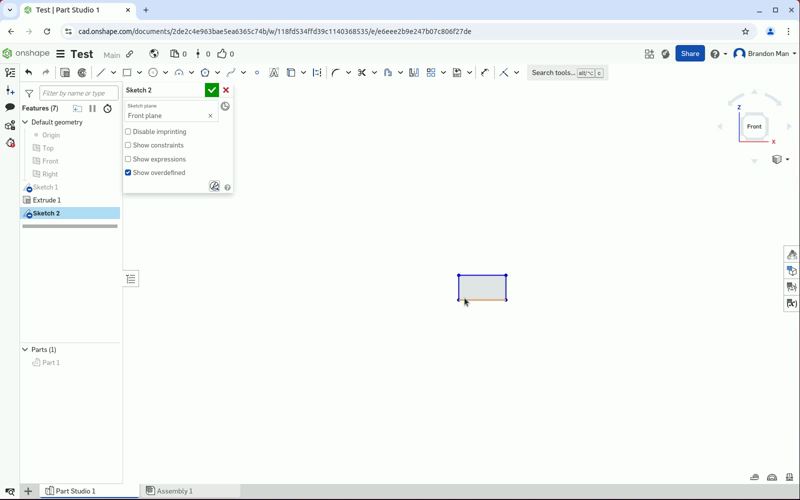
scroll(6)
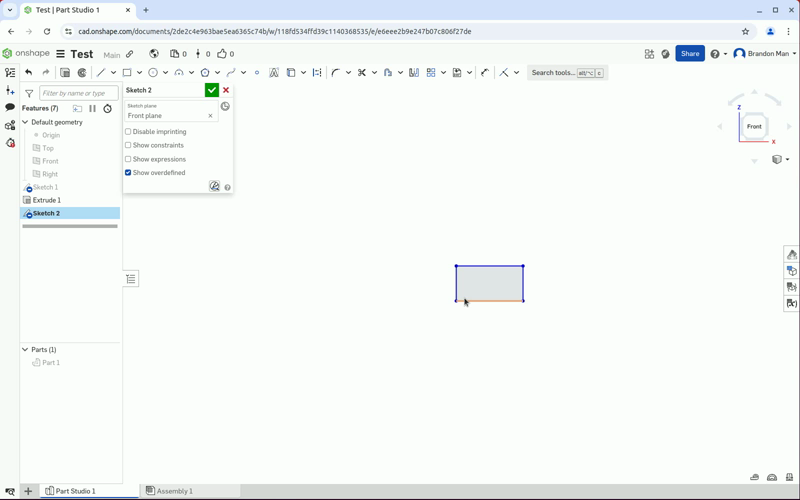
scroll(6)
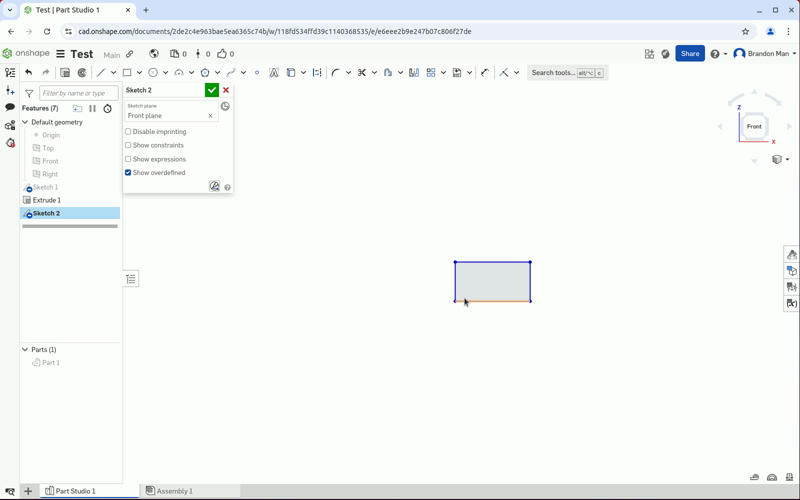
scroll(6)
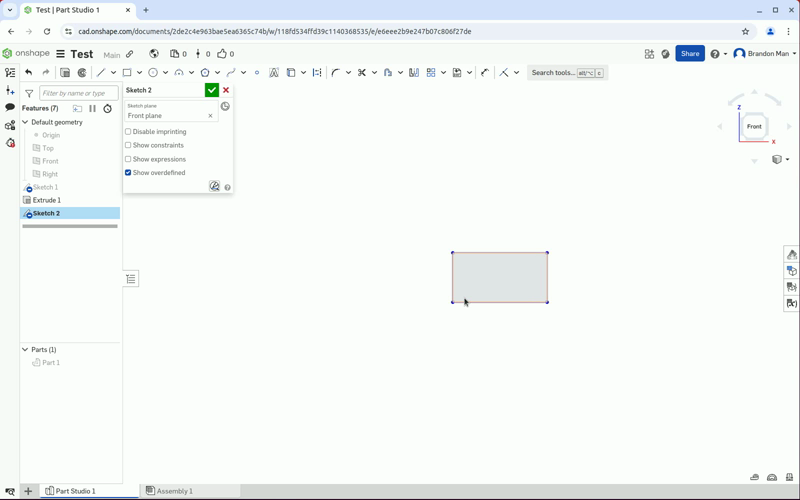
scroll(6)
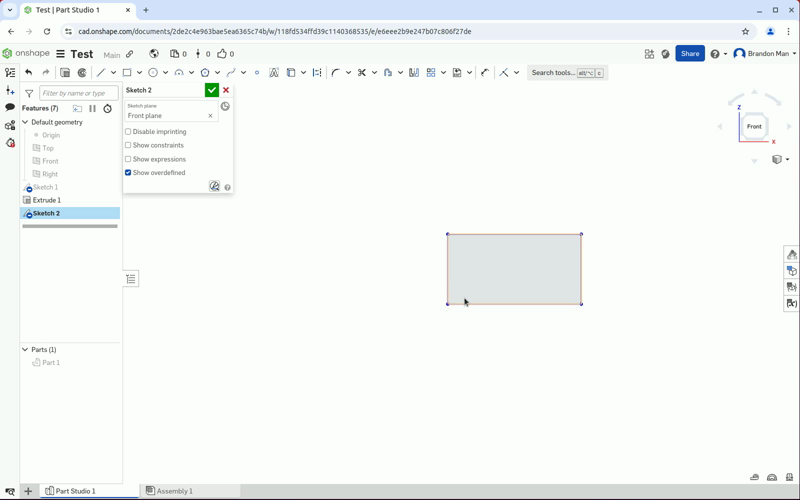
scroll(6)
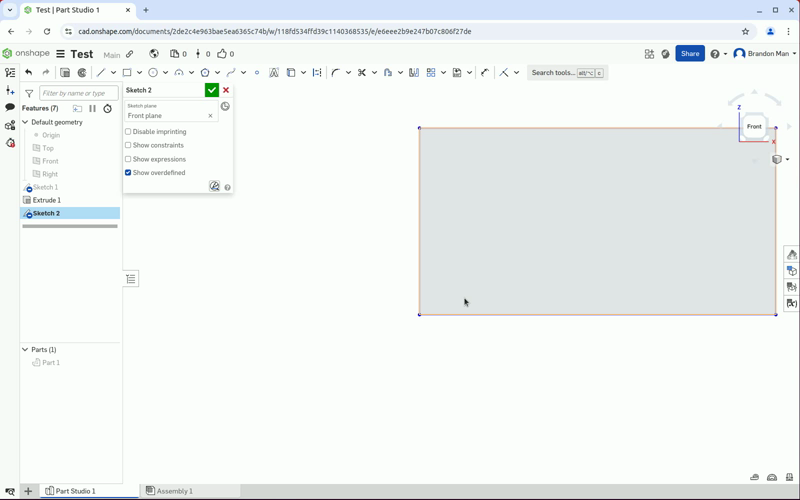
click(464, 297)
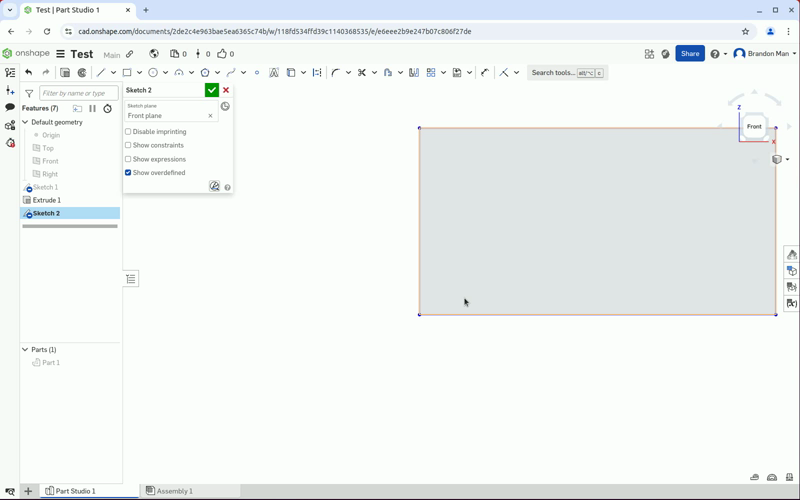
scroll(-6)
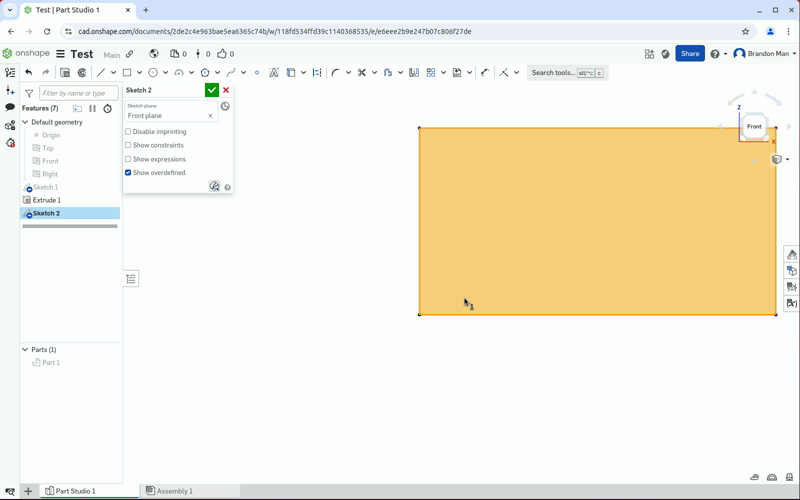
scroll(-6)
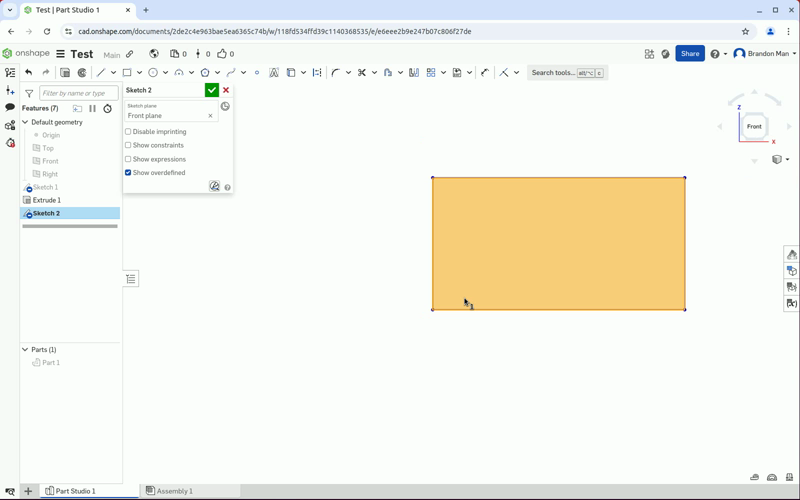
scroll(-6)
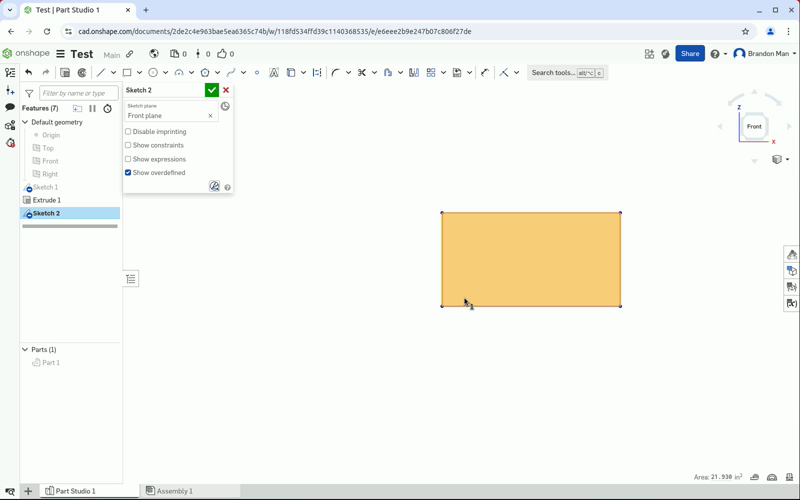
scroll(-6)
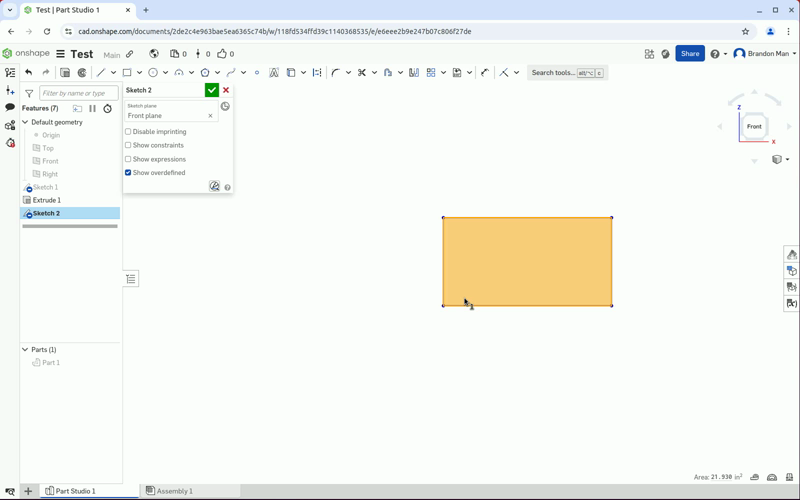
scroll(-6)
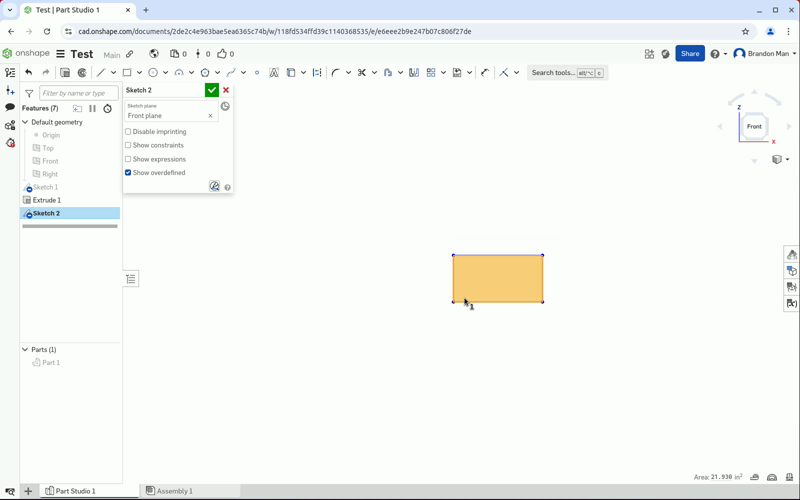
scroll(-6)
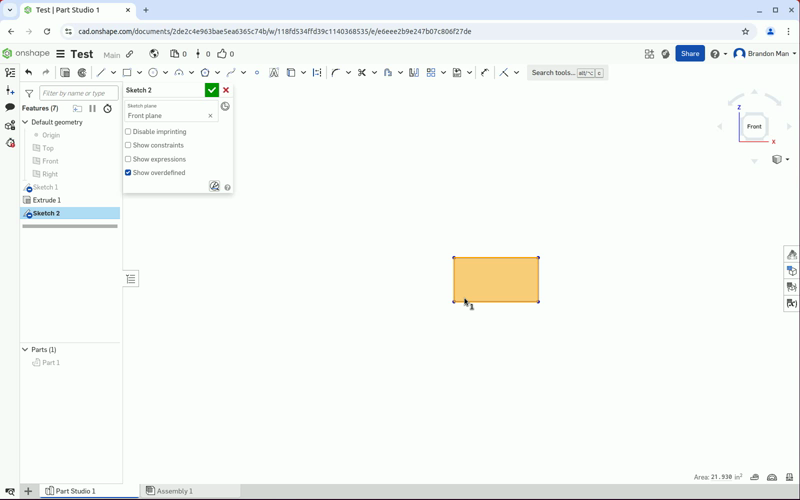
scroll(-6)
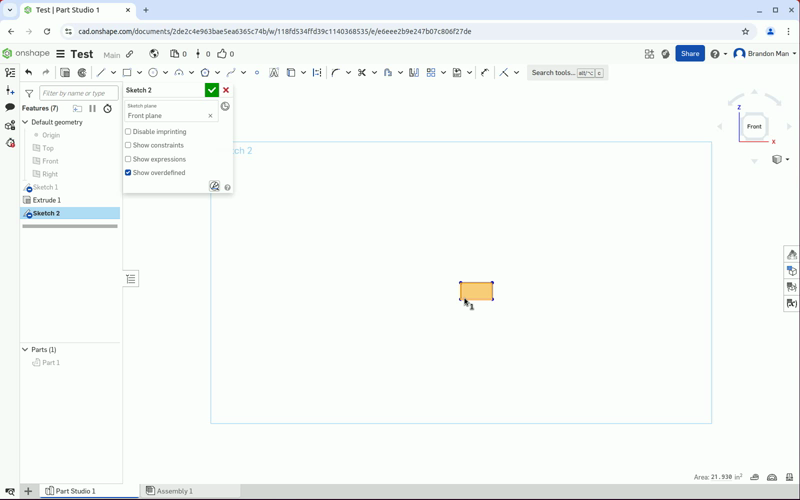
mouse_move(73, 352)
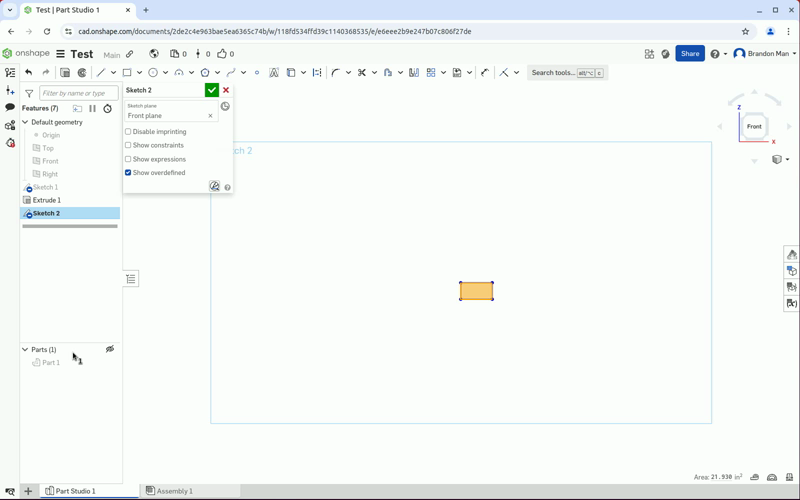
key(shift+y)
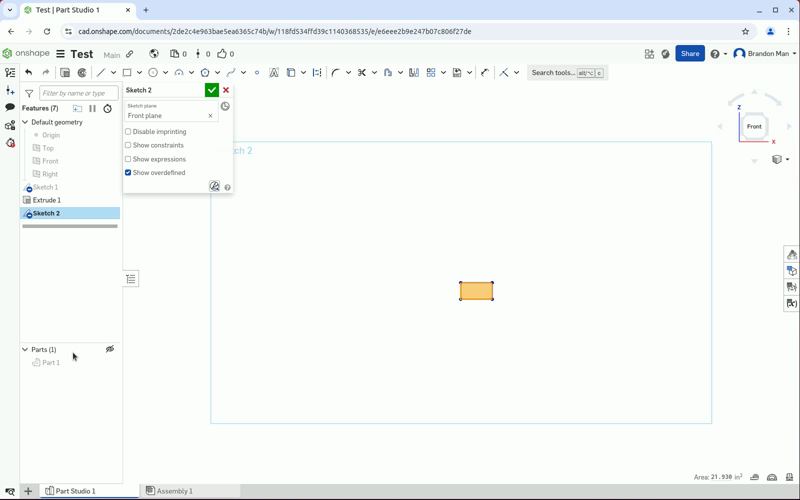
key(shift+e)
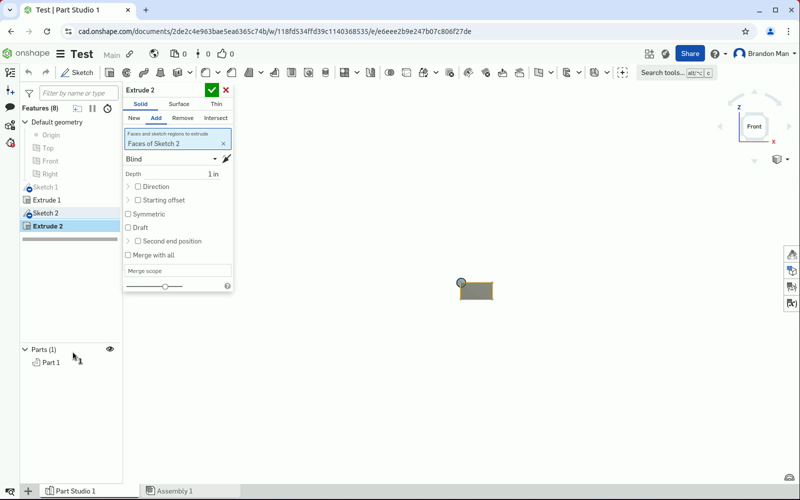
mouse_move(143, 106)
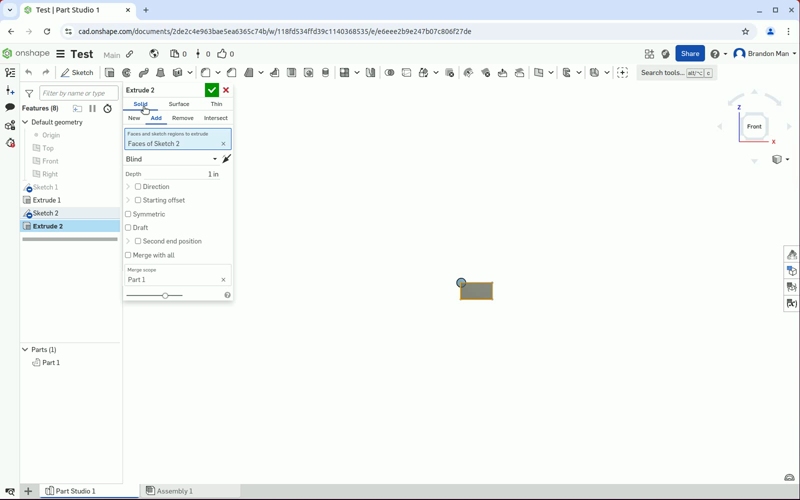
click(143, 106)
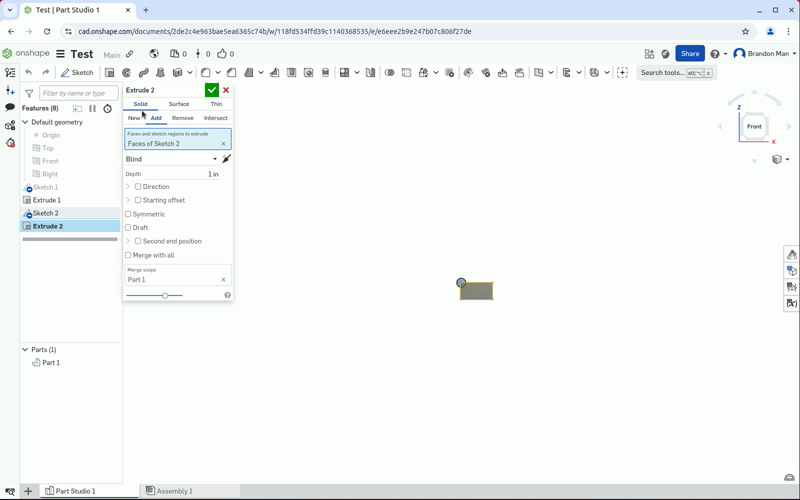
mouse_move(137, 120)
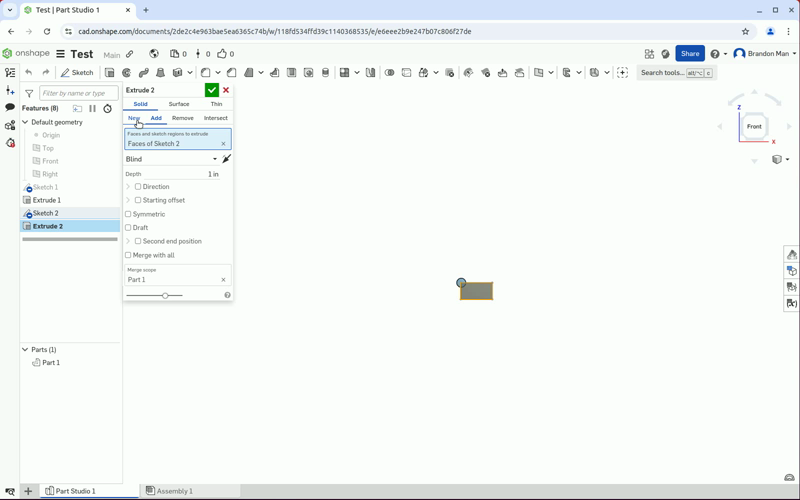
click(137, 120)
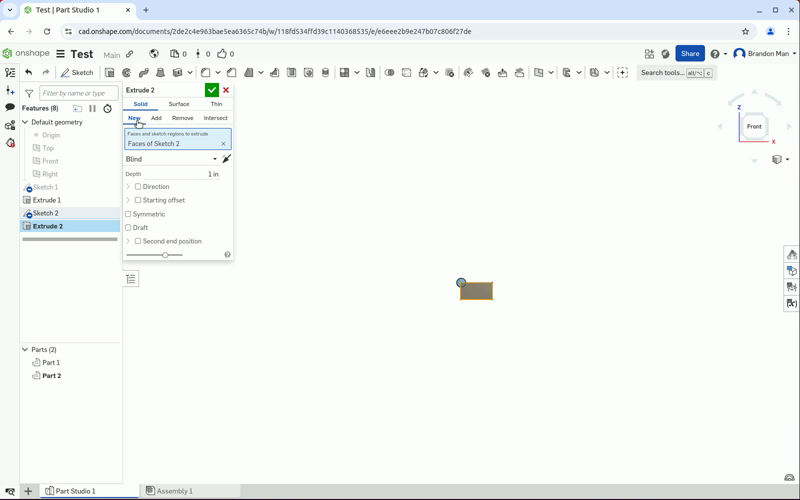
key(tab, 4)
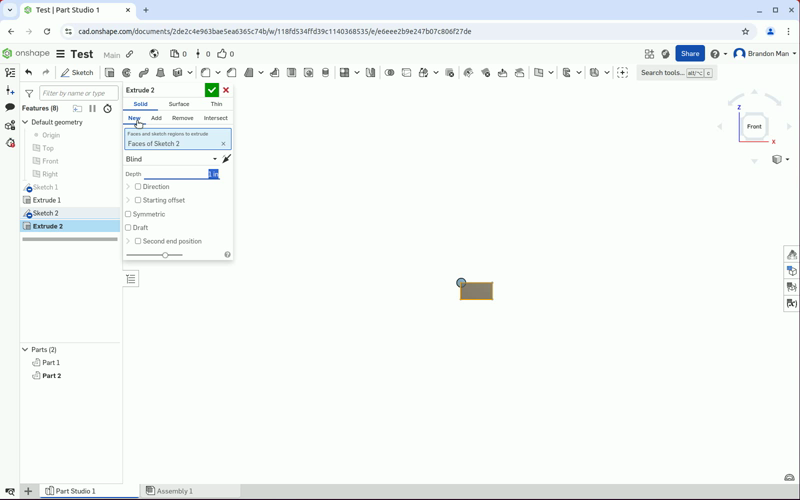
text(-2.407)
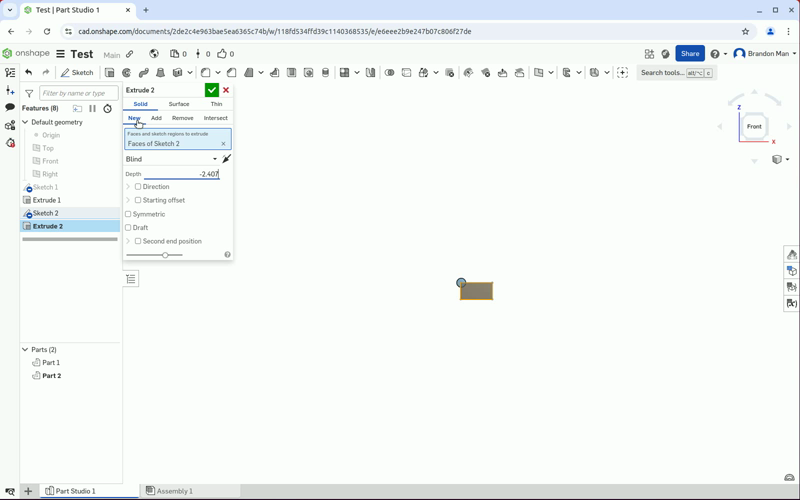
key(enter)
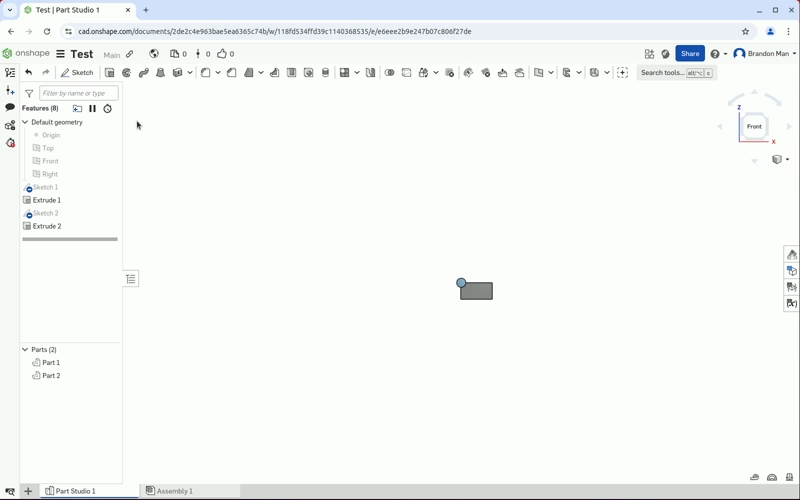
key(shift+h)
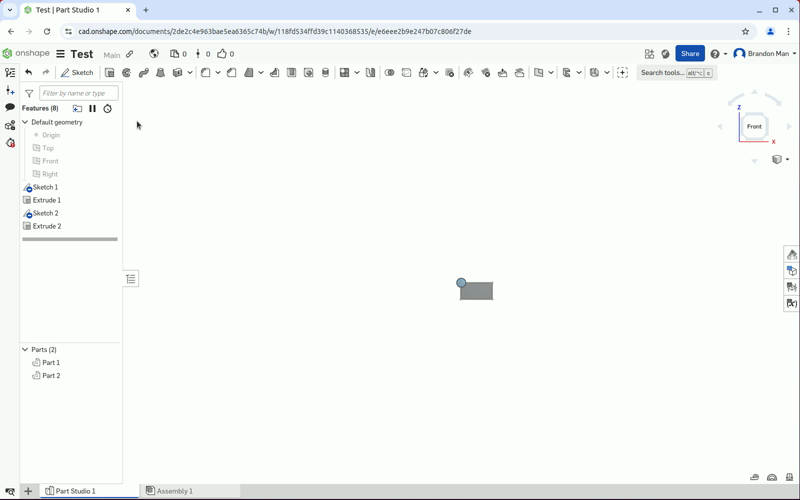
key(shift+h)
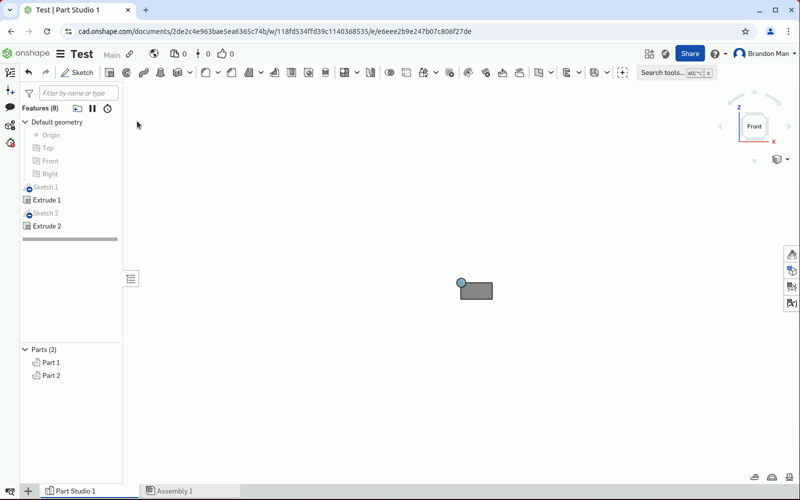
mouse_move(73, 189)
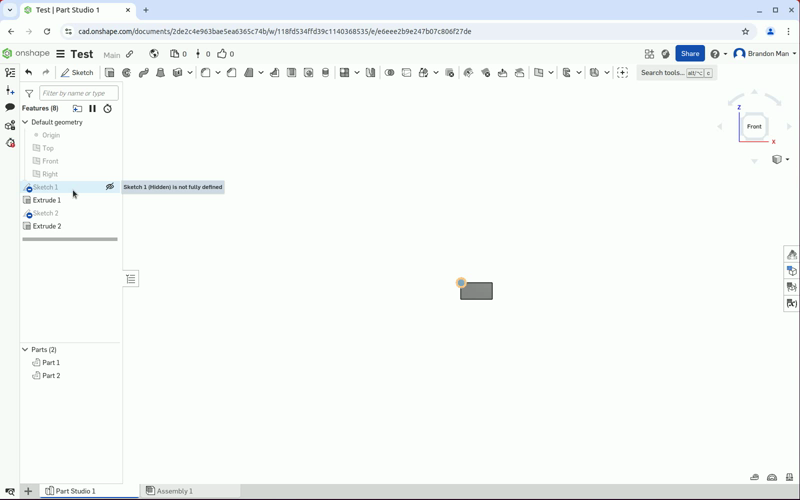
click(73, 189)
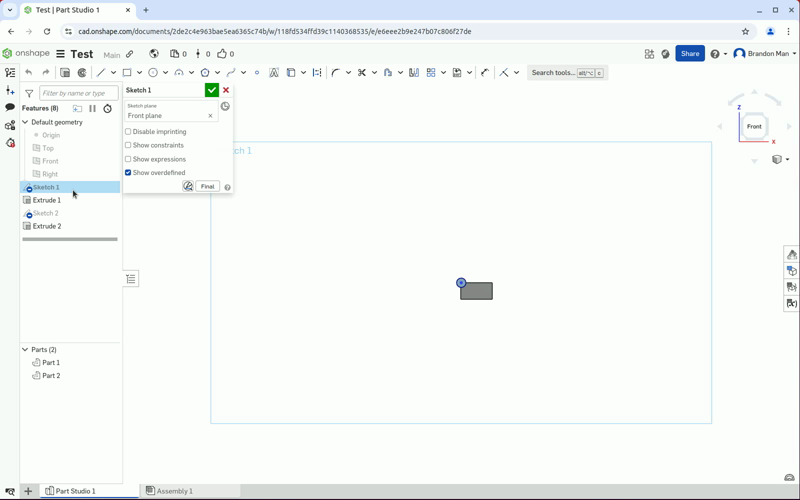
mouse_move(229, 92)
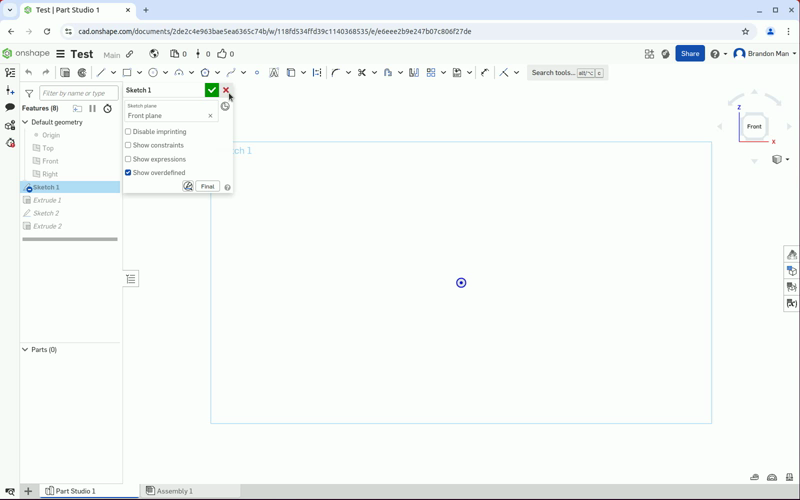
click(229, 92)
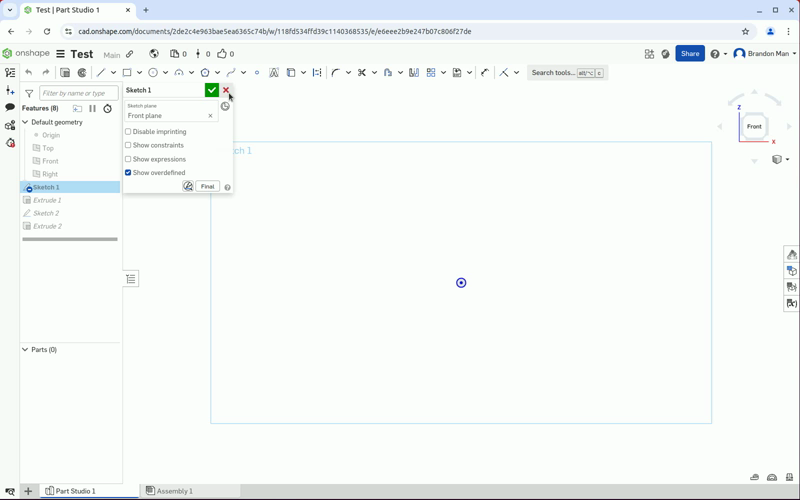
key(shift+s)
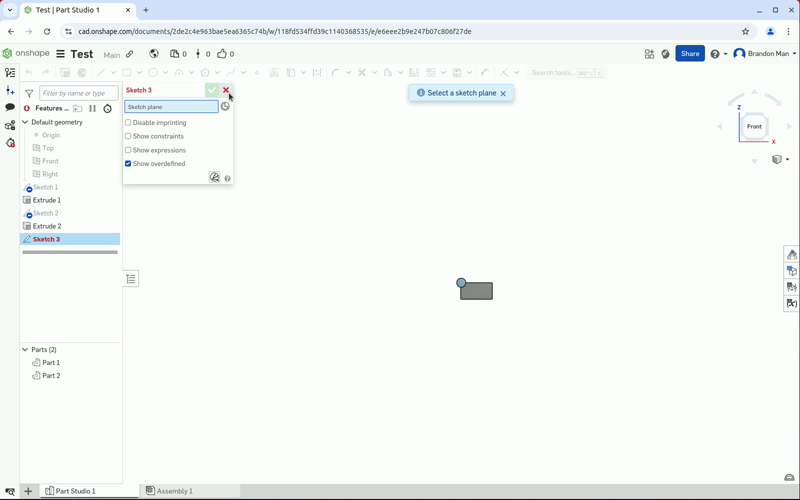
mouse_move(73, 163)
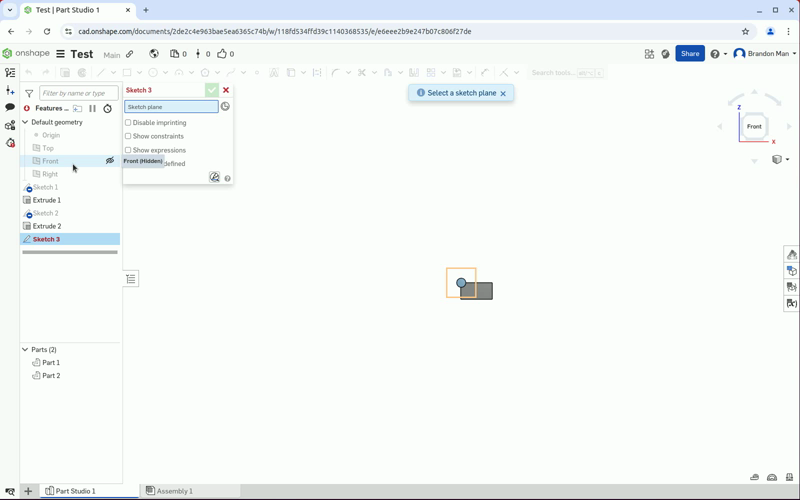
click(73, 163)
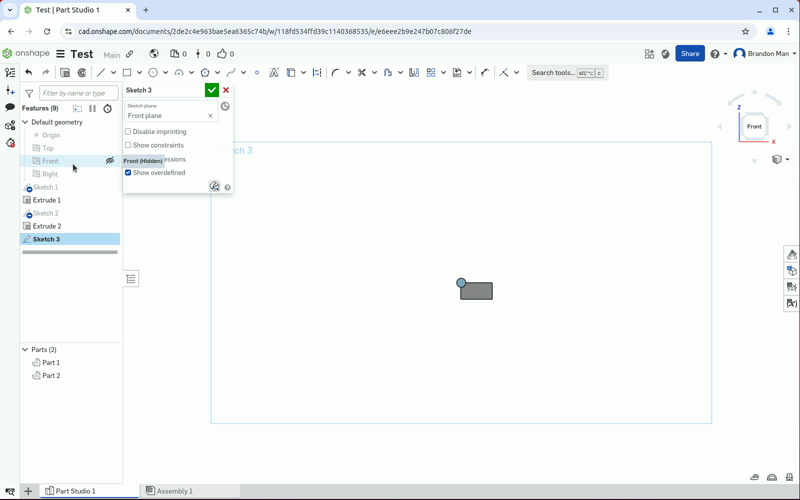
mouse_move(73, 352)
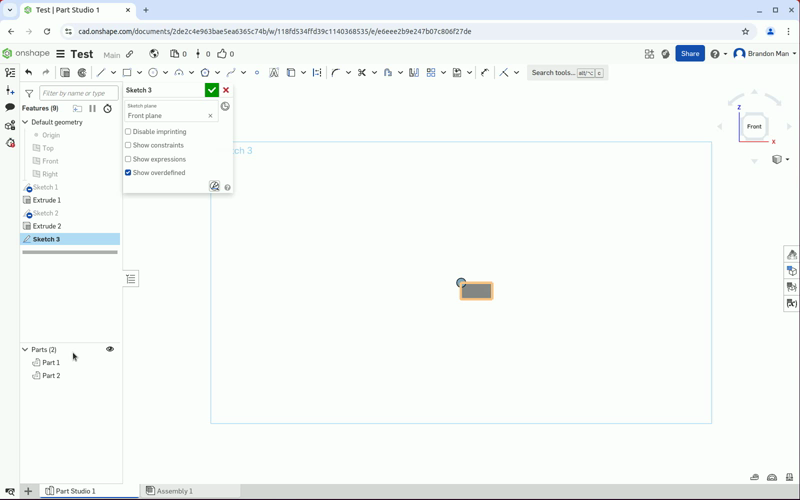
key(y)
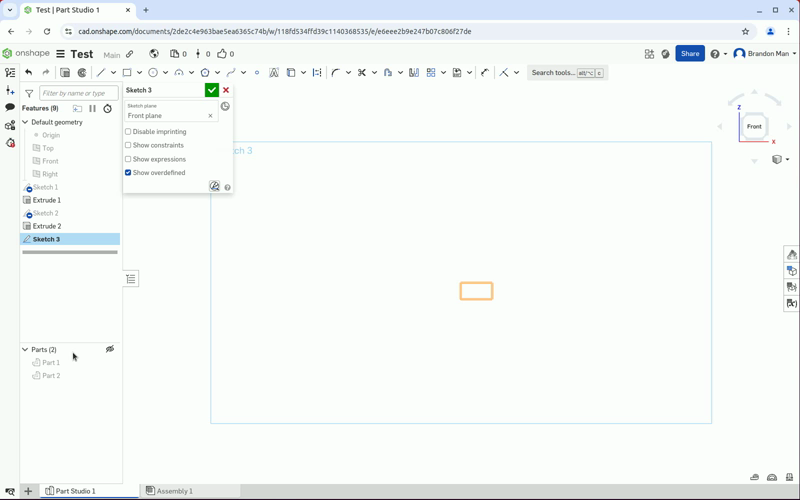
key(l)
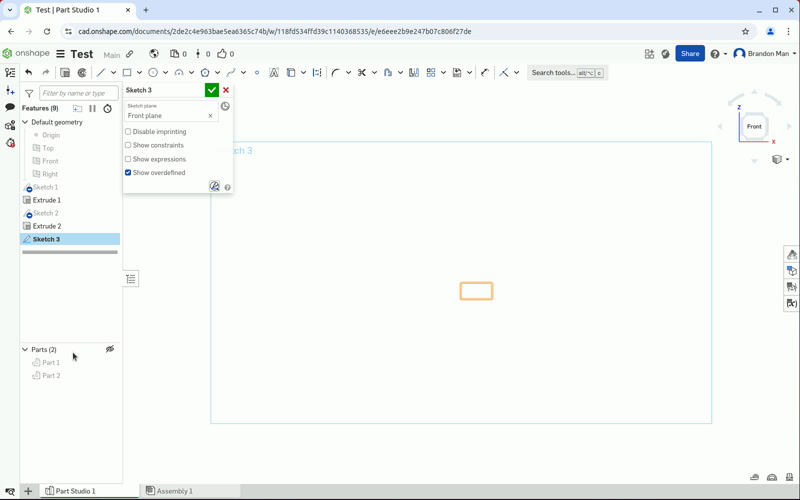
key_down(shift)
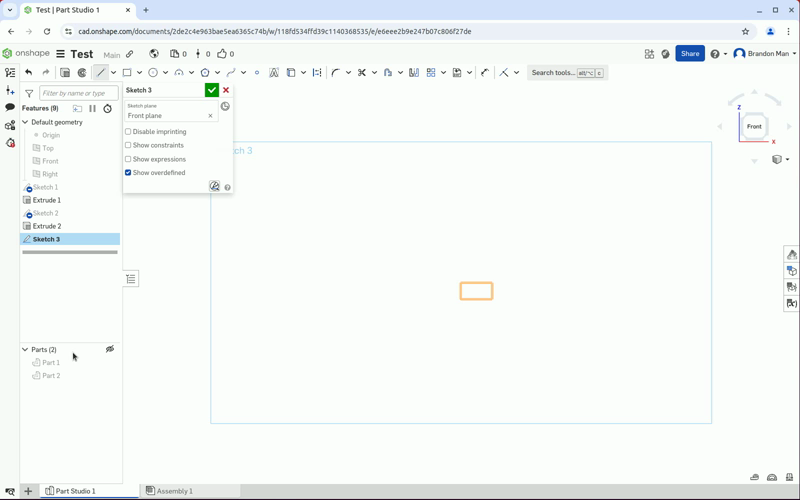
mouse_move(460, 282)
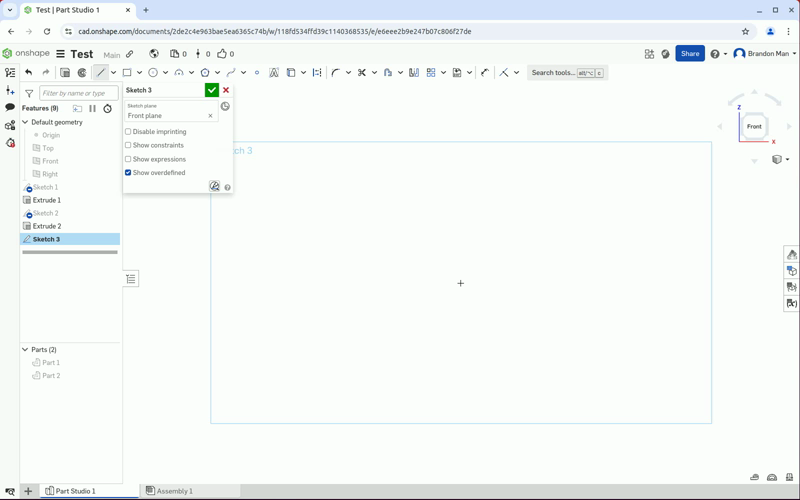
click(460, 282)
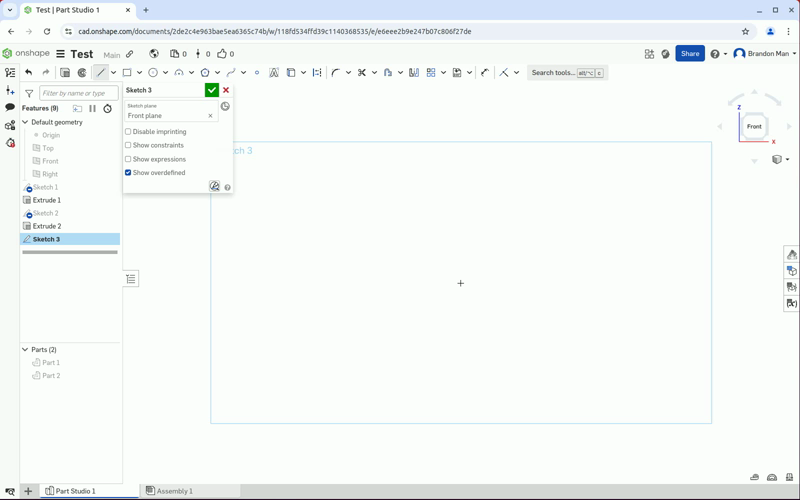
key_up(shift)
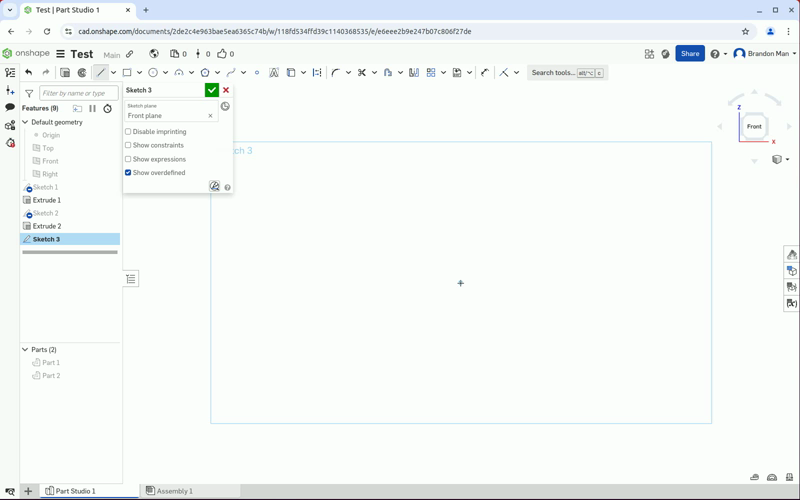
key_down(shift)
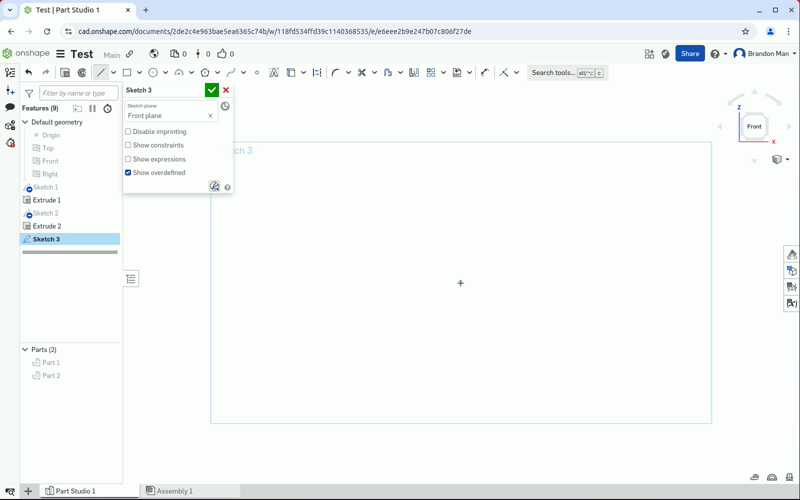
mouse_move(490, 282)
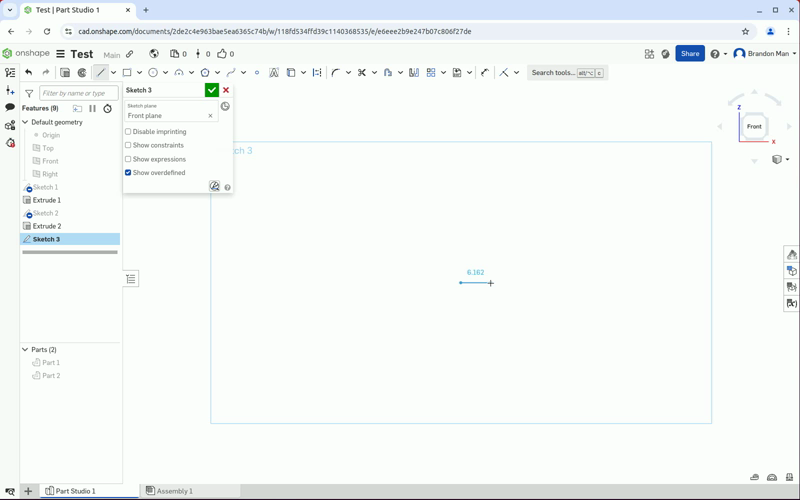
mouse_move(492, 282)
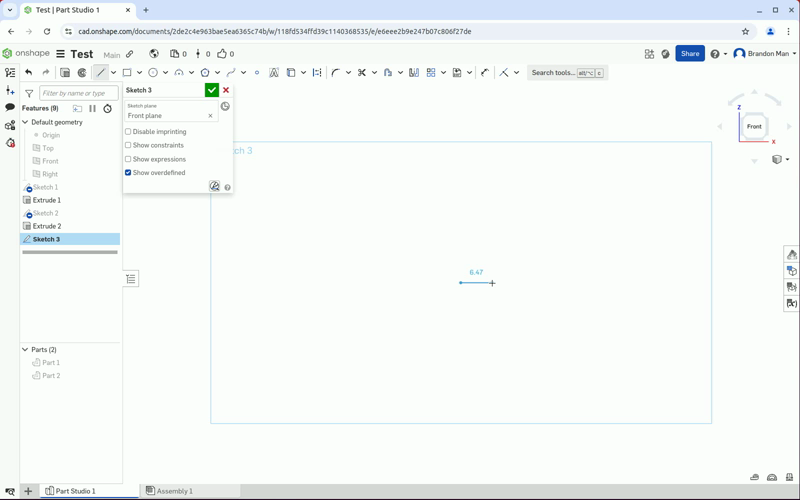
click(492, 282)
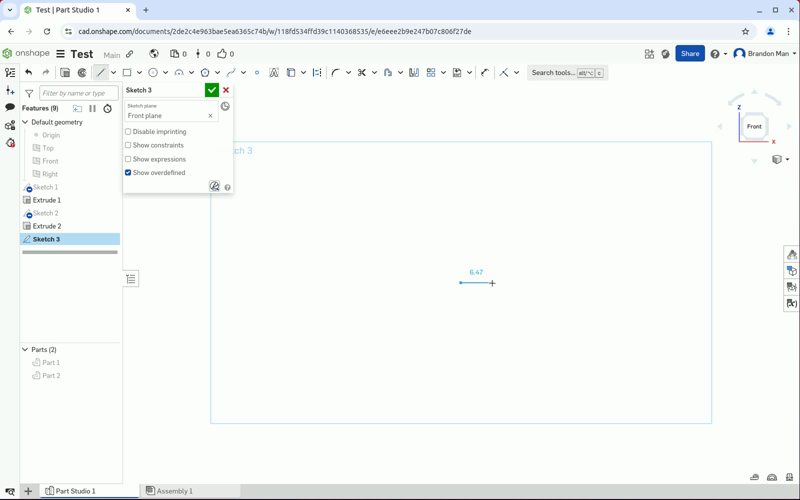
key_up(shift)
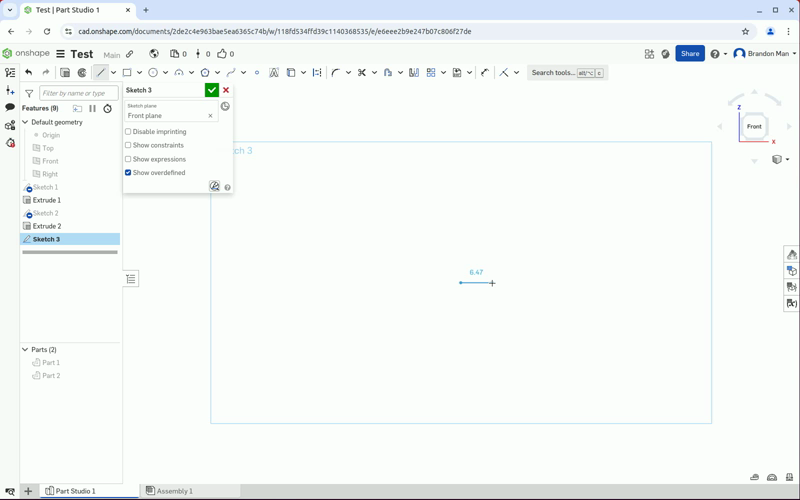
key_down(shift)
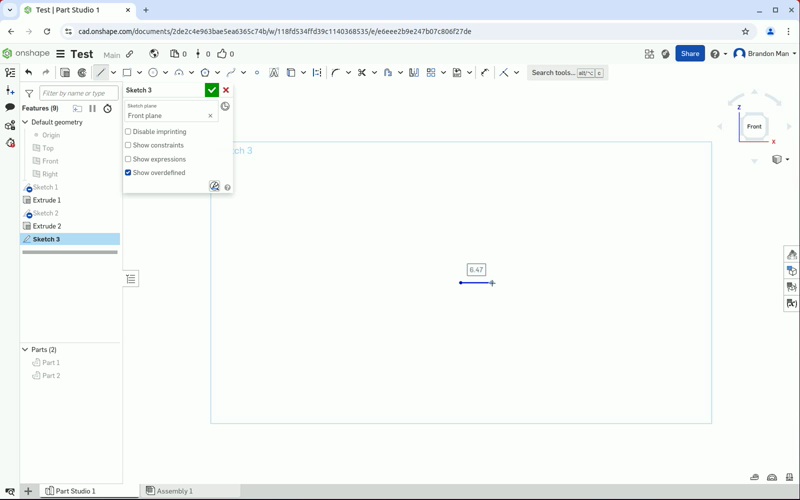
mouse_move(522, 282)
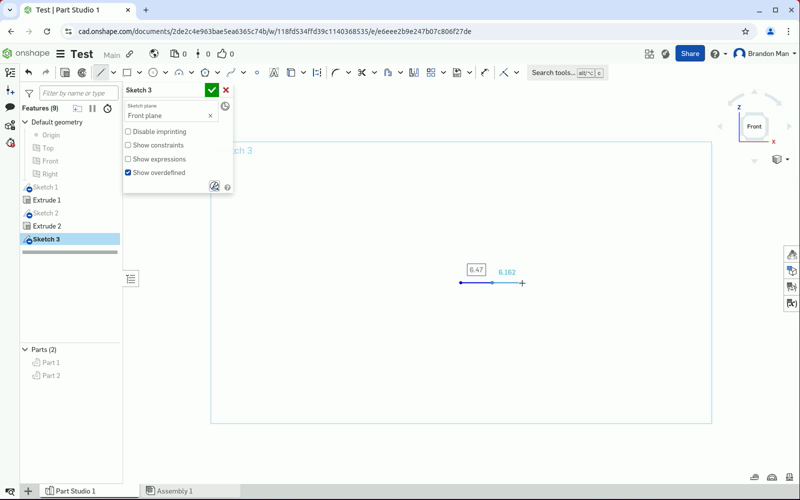
mouse_move(492, 266)
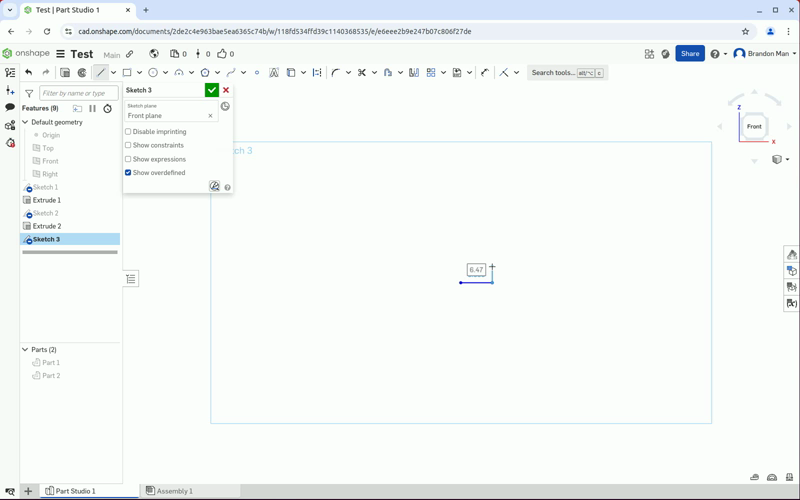
click(492, 266)
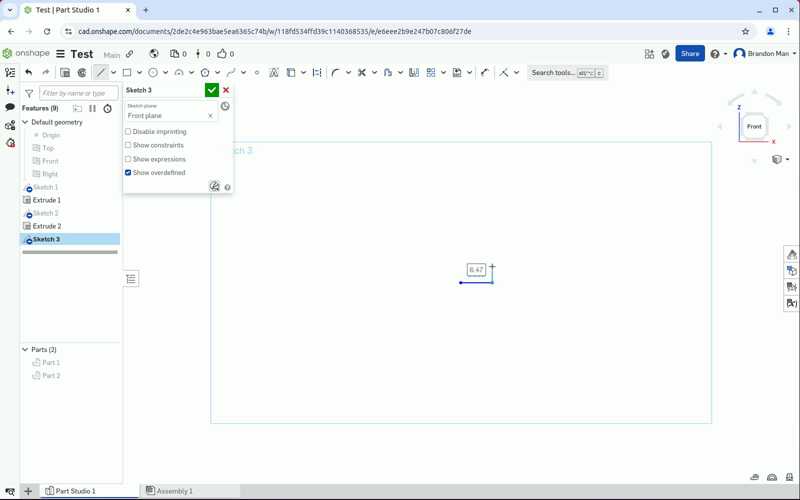
key_up(shift)
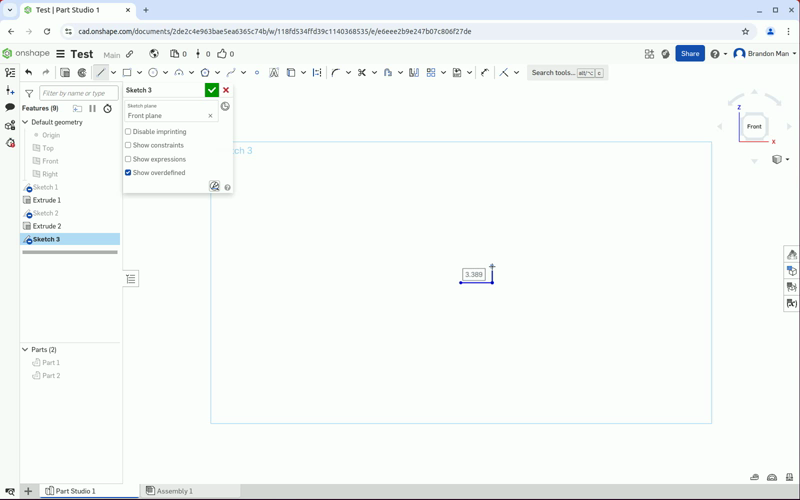
key_down(shift)
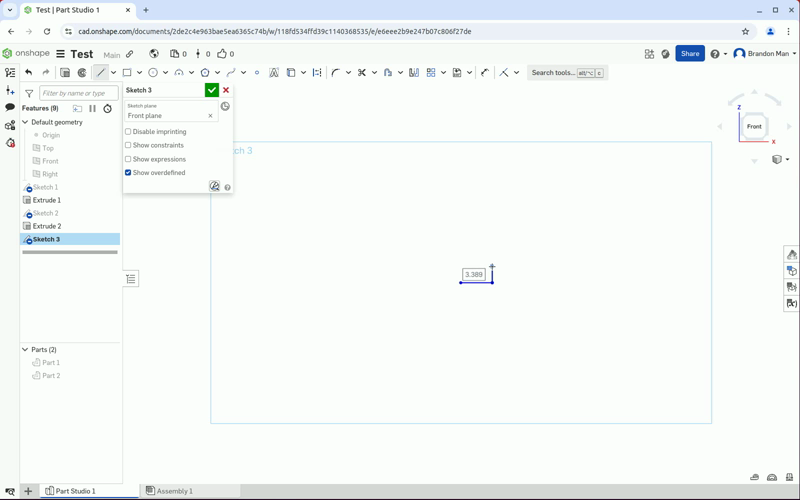
mouse_move(522, 266)
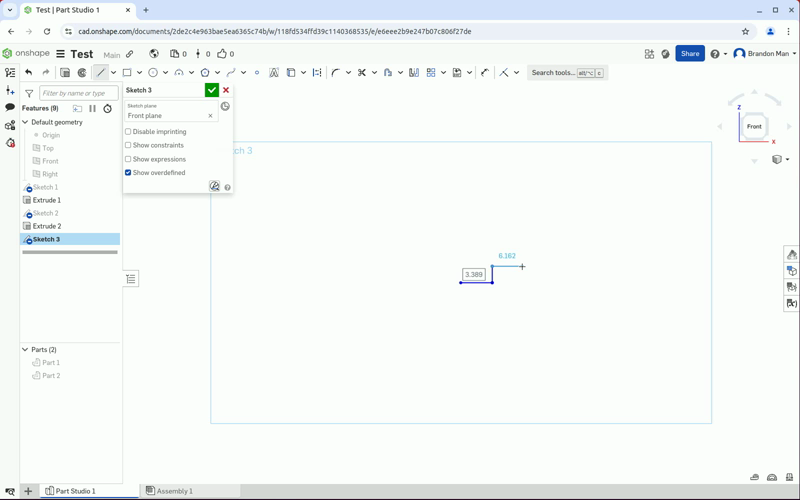
mouse_move(460, 266)
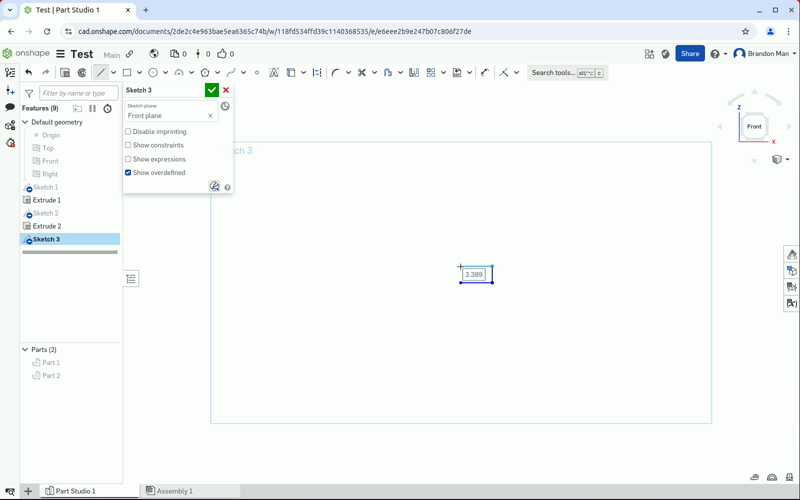
click(460, 266)
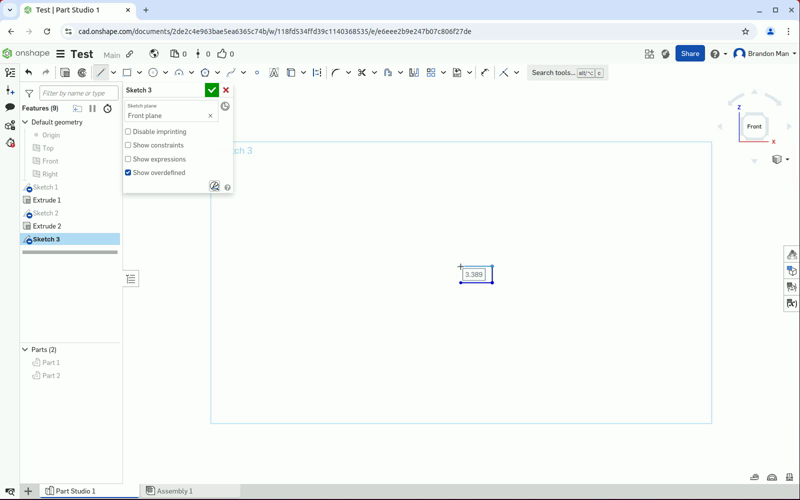
key_up(shift)
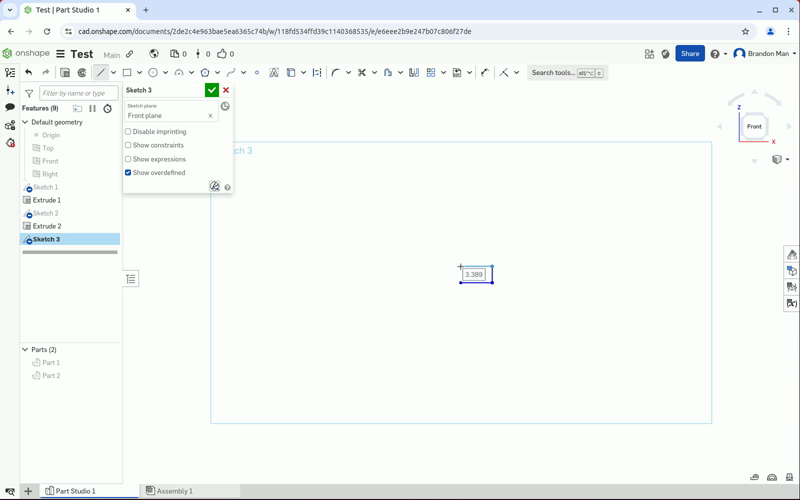
mouse_move(490, 266)
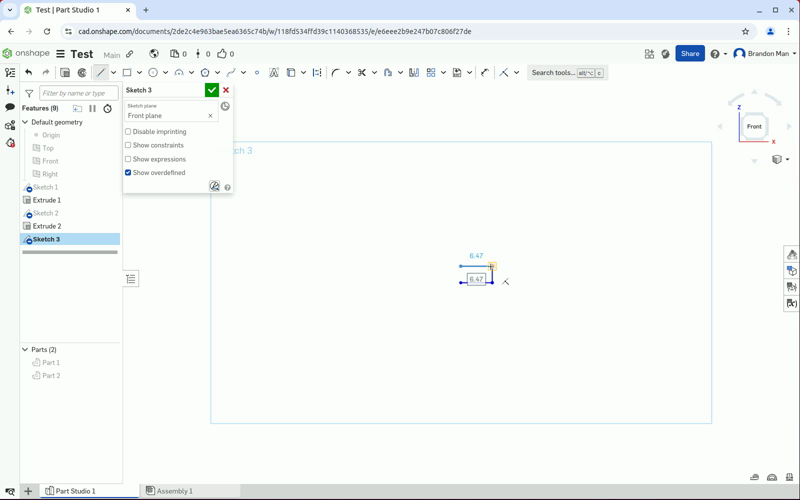
key_down(shift)
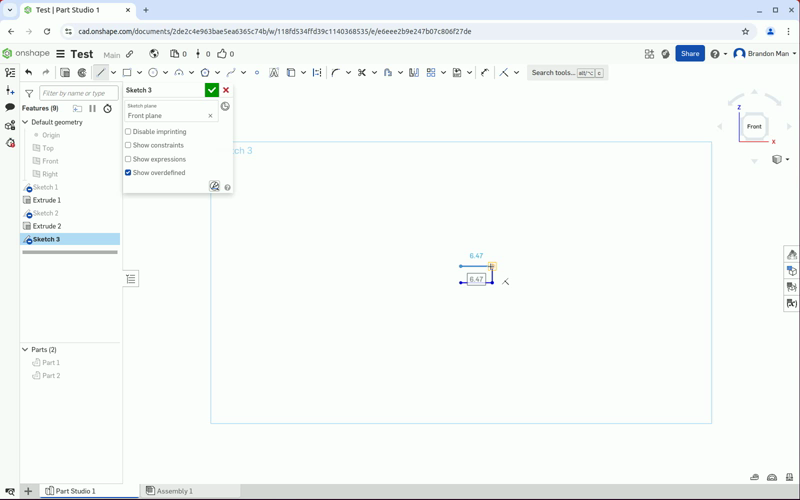
mouse_move(460, 282)
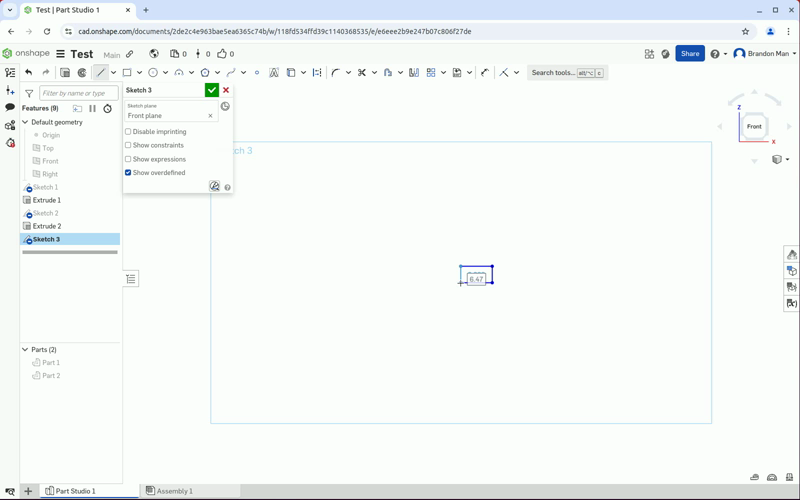
key_up(shift)
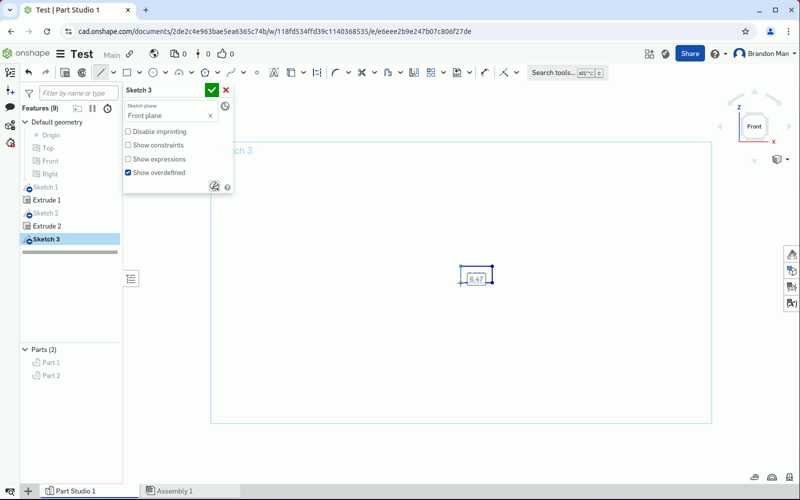
click(460, 282)
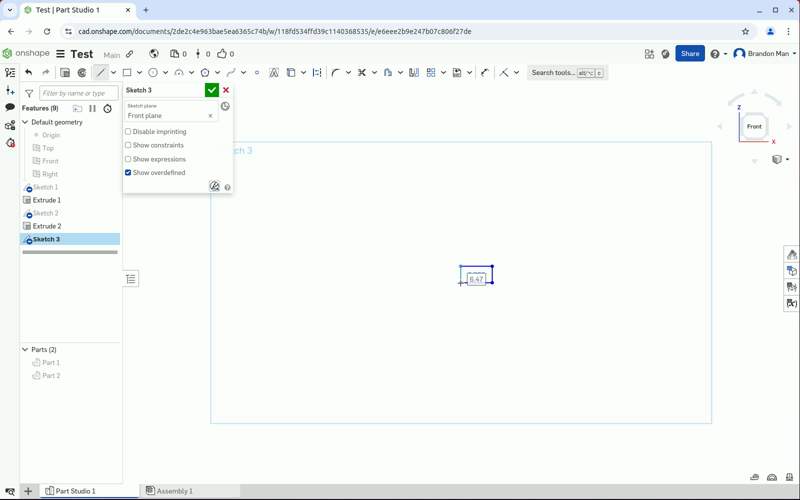
key(esc)
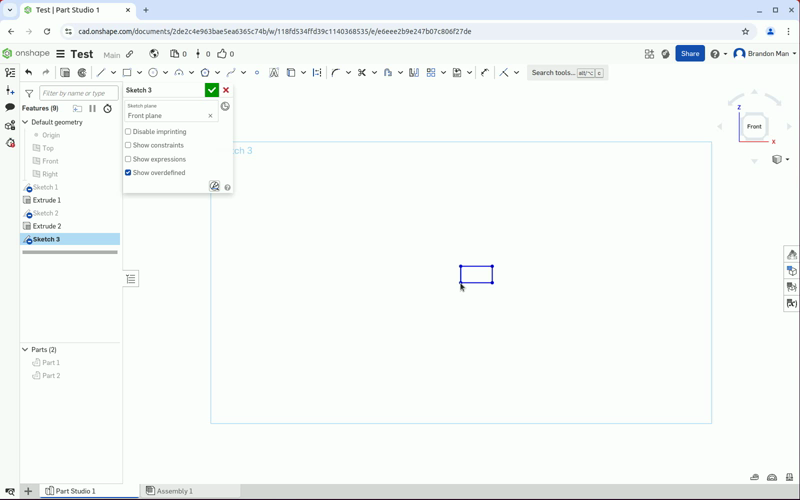
mouse_move(469, 269)
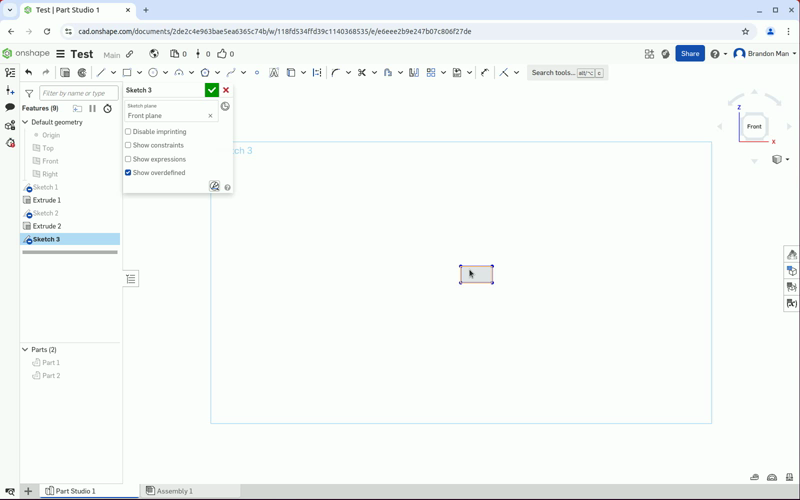
scroll(6)
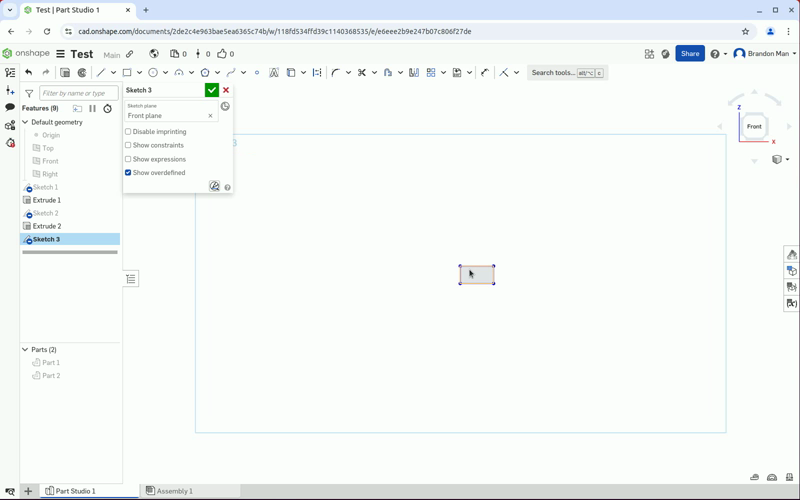
scroll(6)
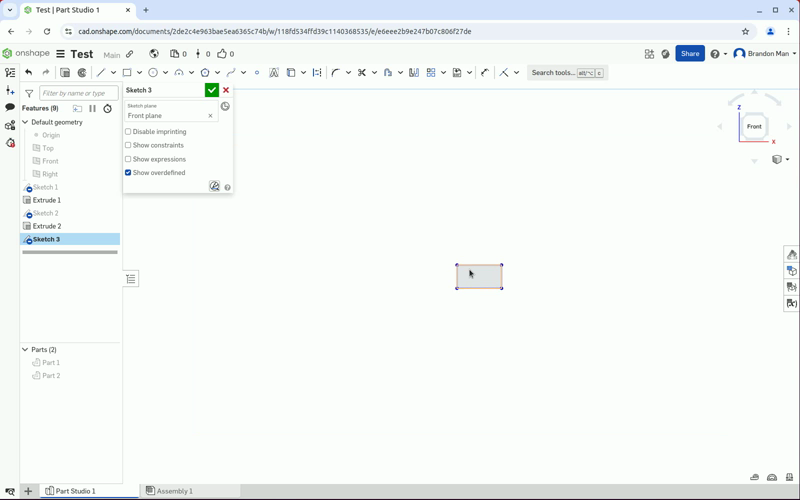
scroll(6)
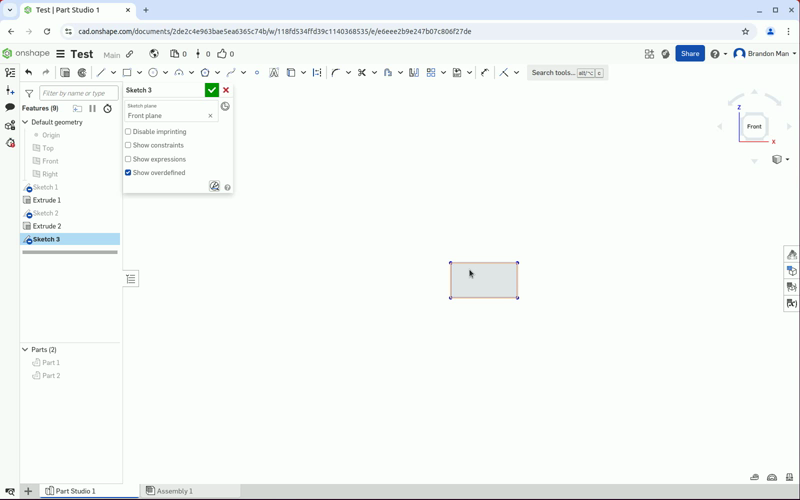
scroll(6)
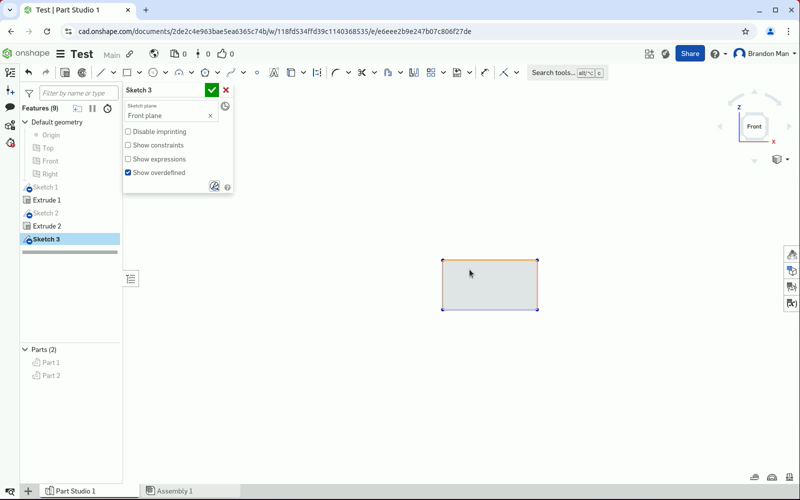
scroll(6)
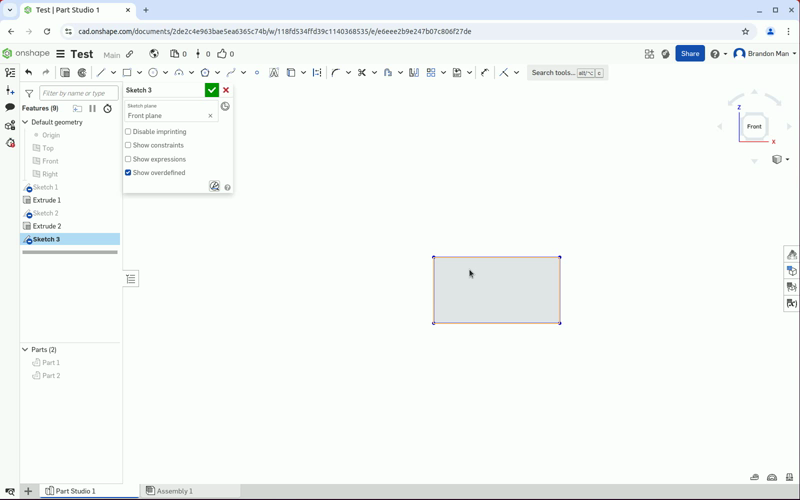
scroll(6)
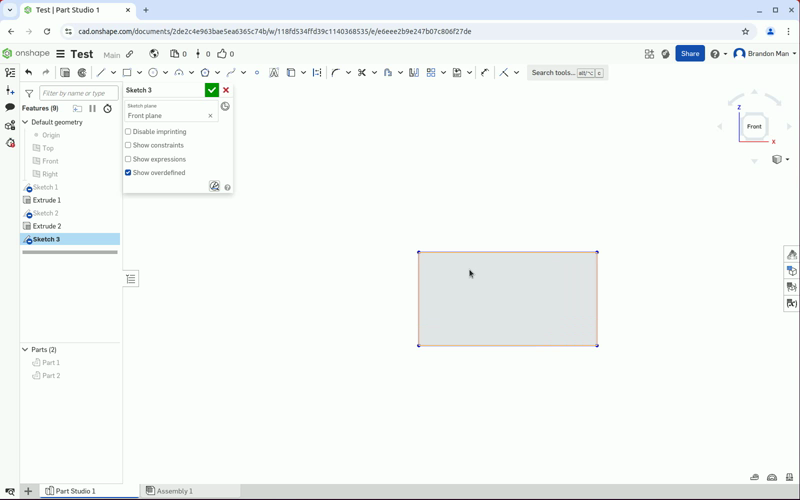
scroll(6)
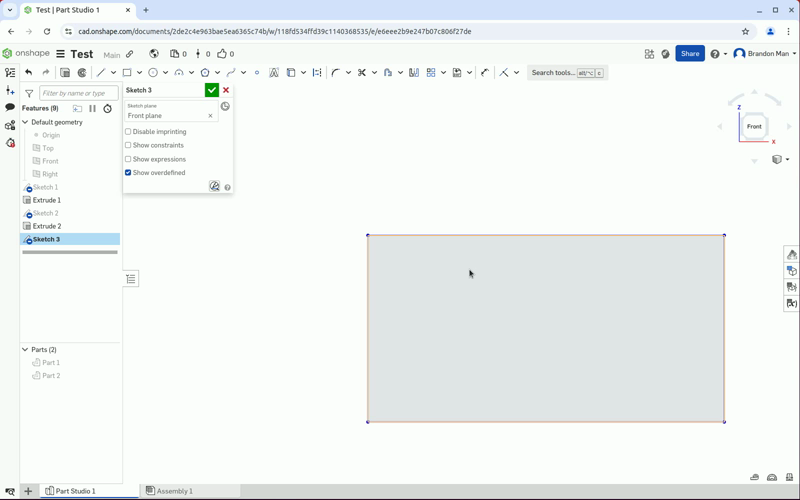
click(469, 269)
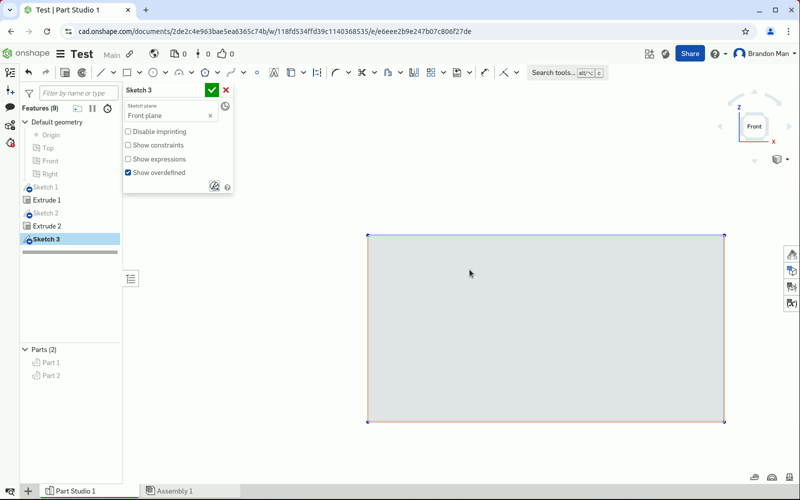
scroll(-6)
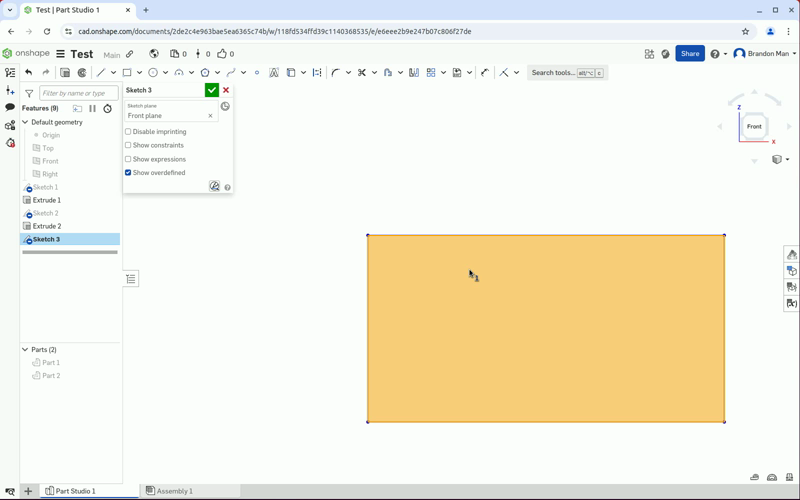
scroll(-6)
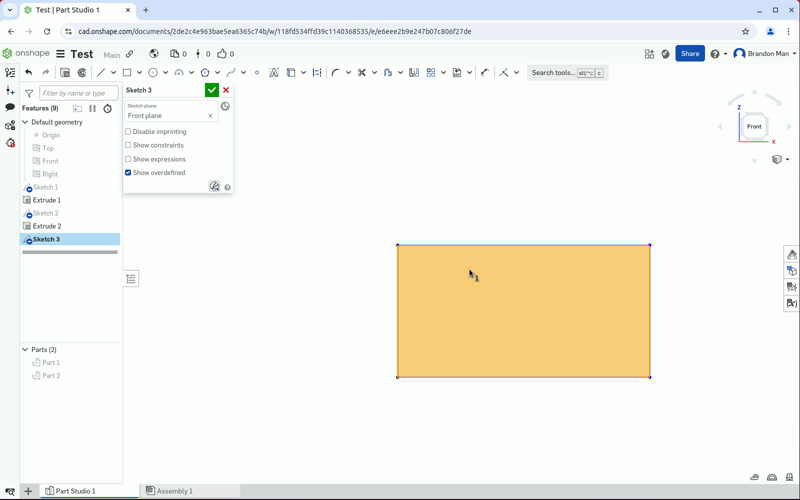
scroll(-6)
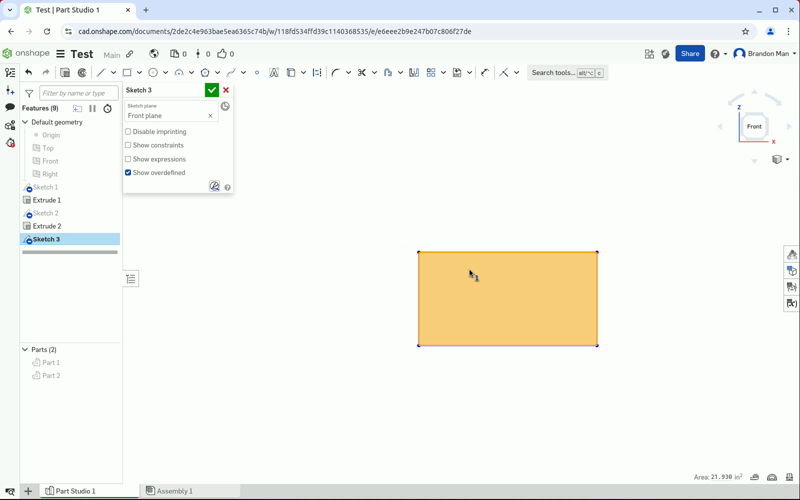
scroll(-6)
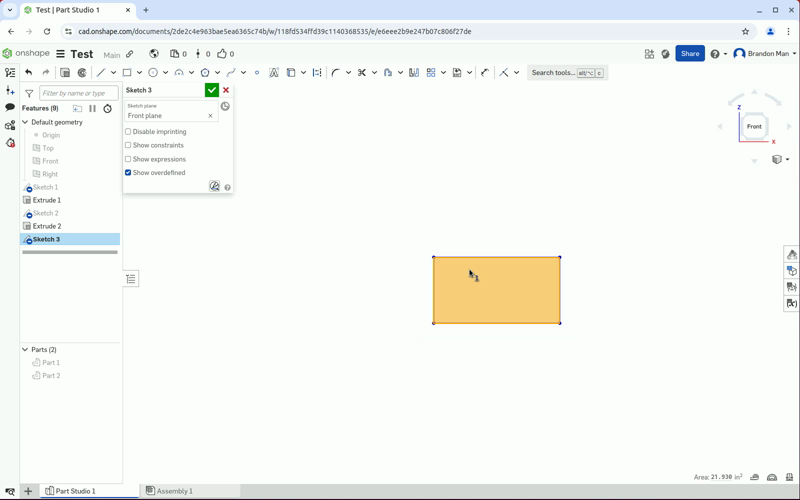
scroll(-6)
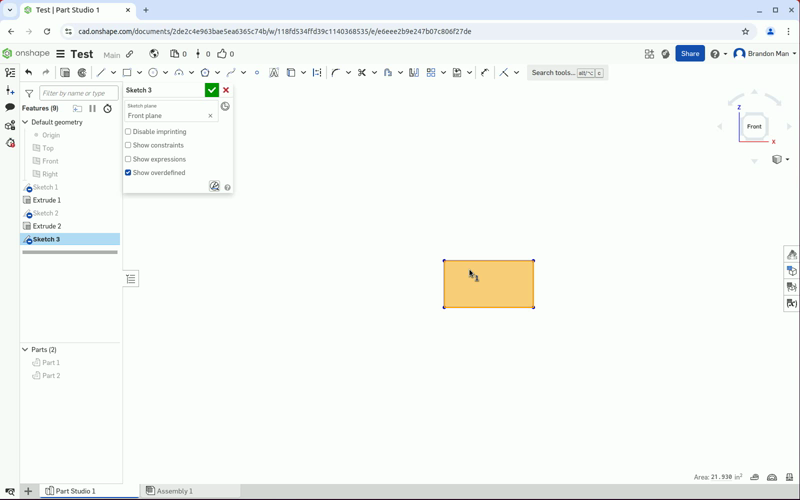
scroll(-6)
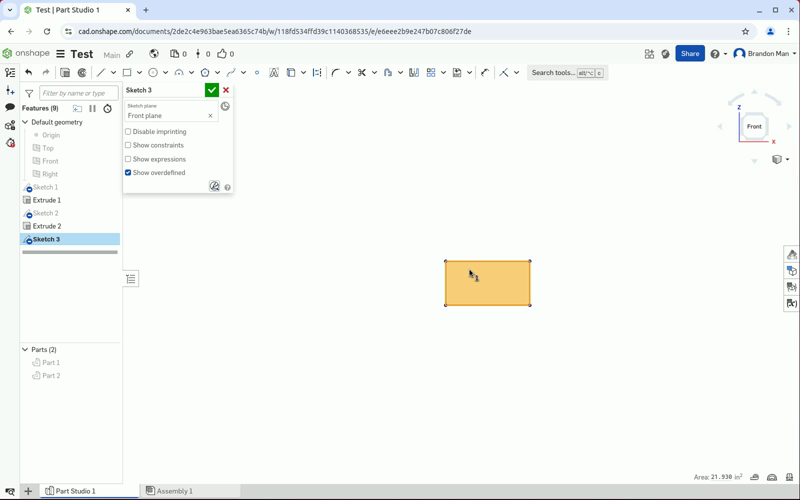
scroll(-6)
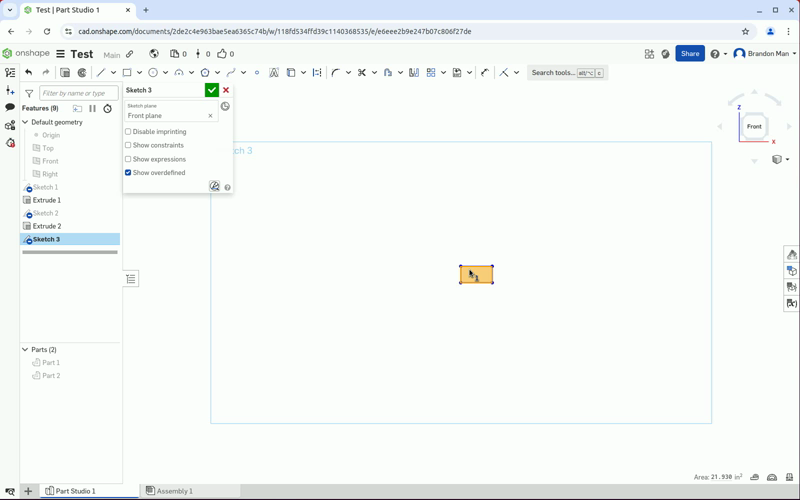
mouse_move(73, 352)
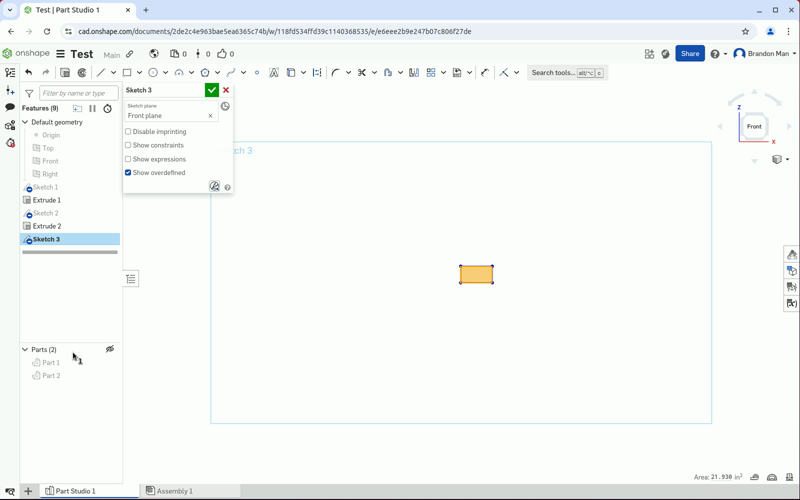
key(shift+y)
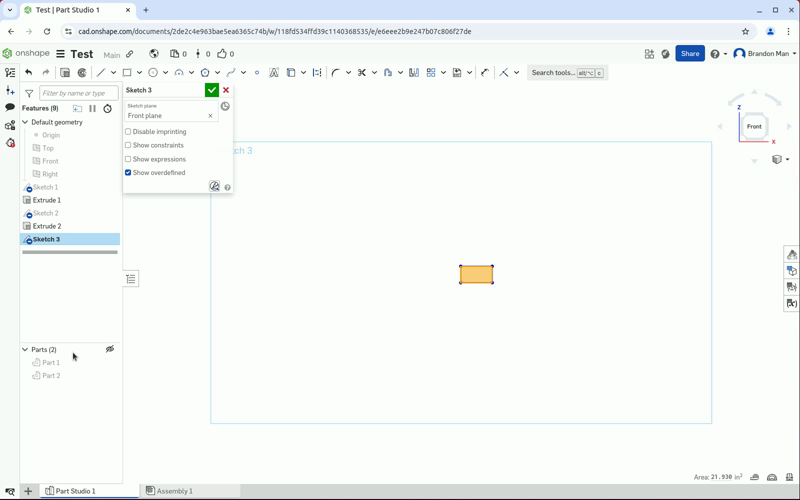
key(shift+e)
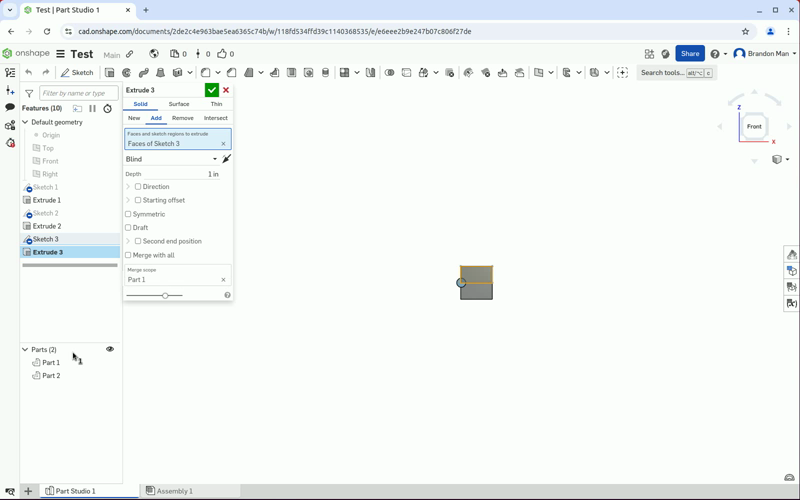
mouse_move(143, 106)
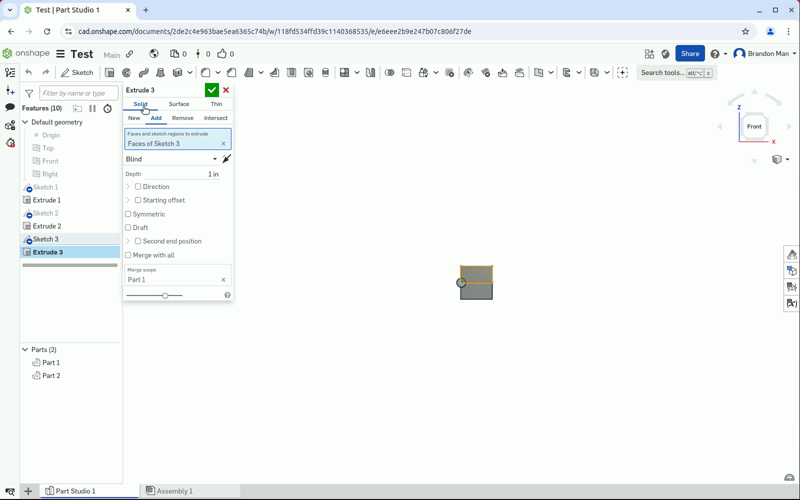
click(143, 106)
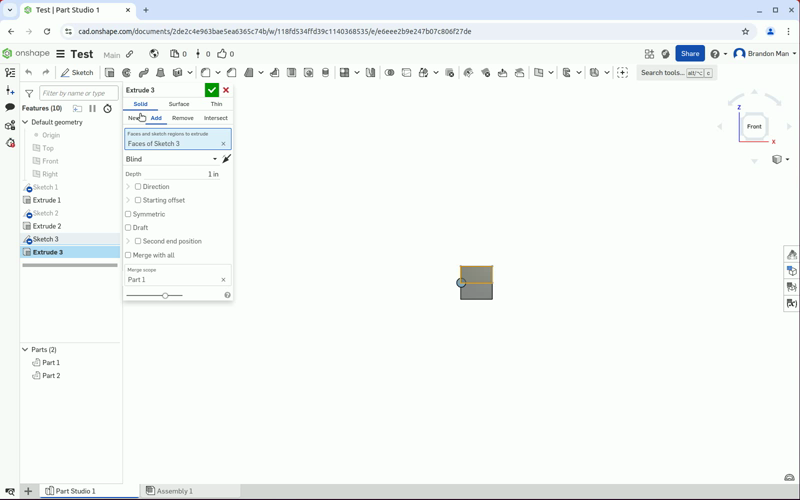
mouse_move(137, 120)
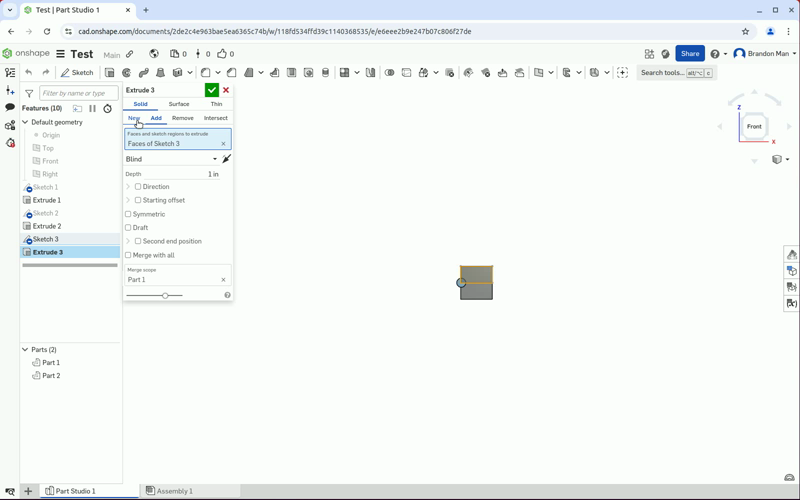
click(137, 120)
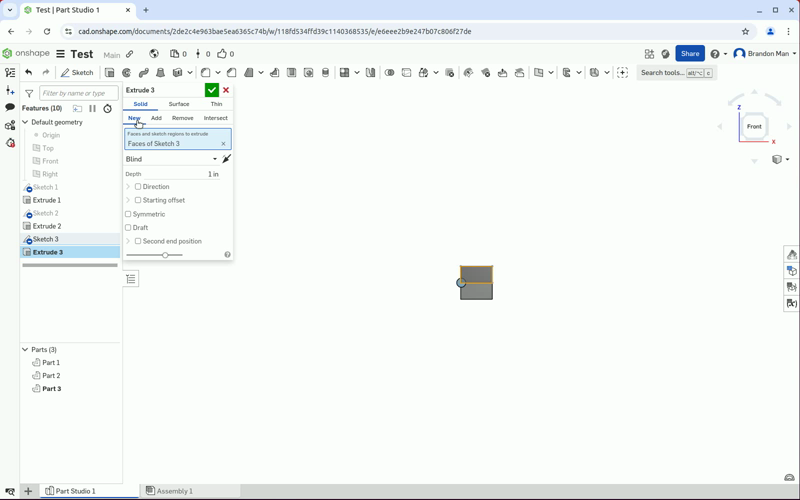
key(tab, 4)
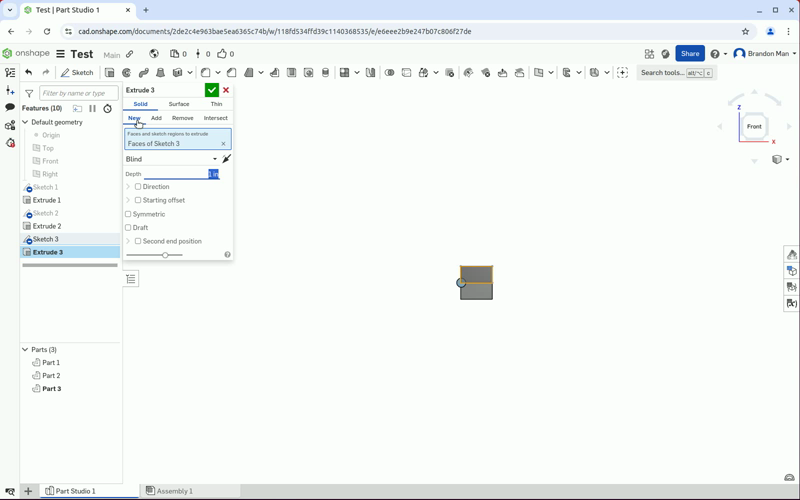
text(-2.407)
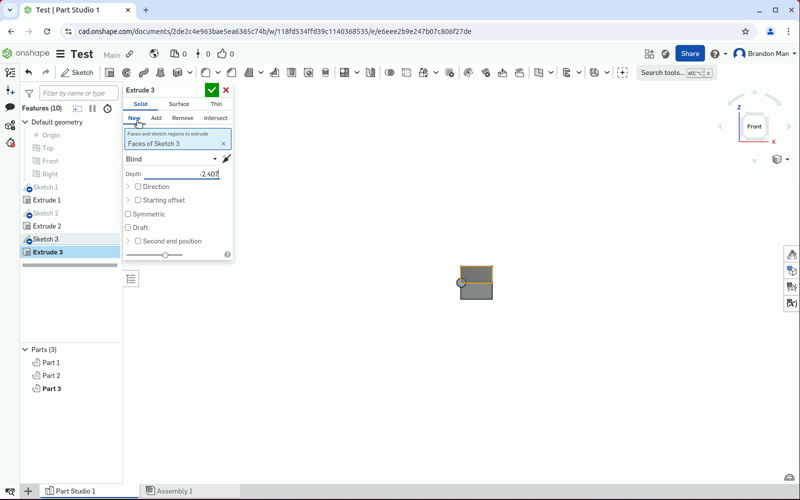
key(enter)
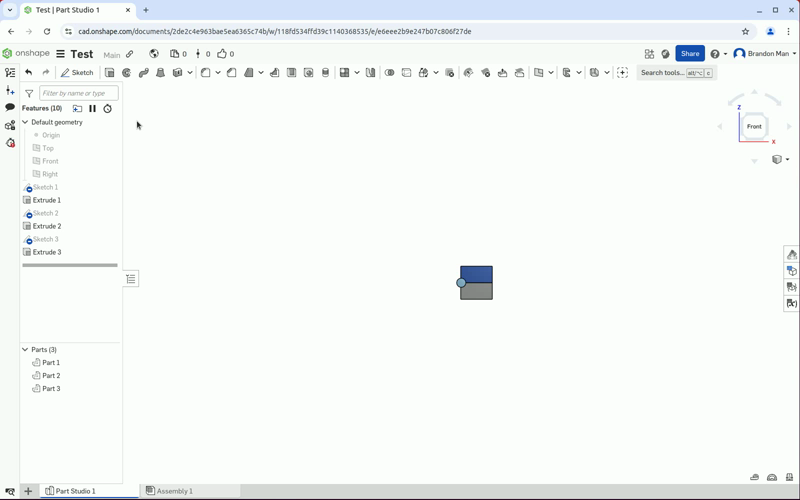
key(shift+h)
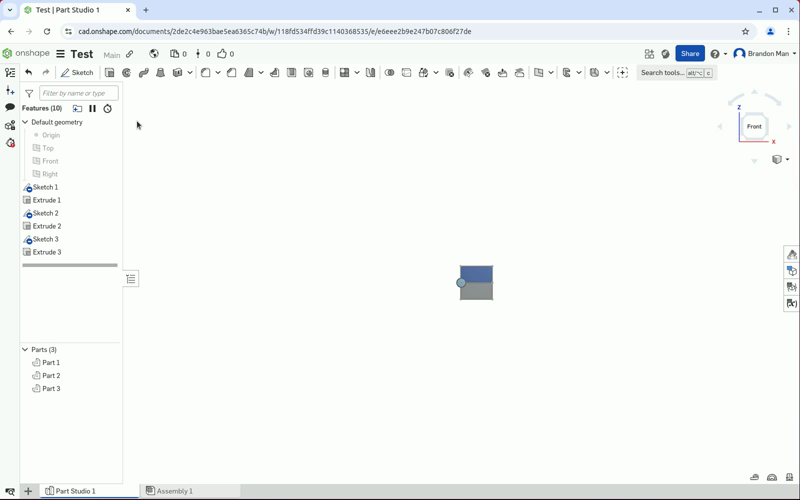
key(shift+h)
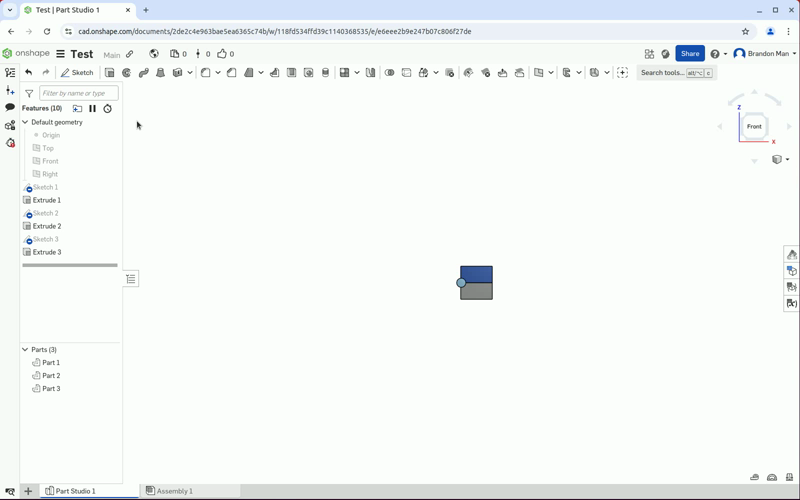
mouse_move(73, 189)
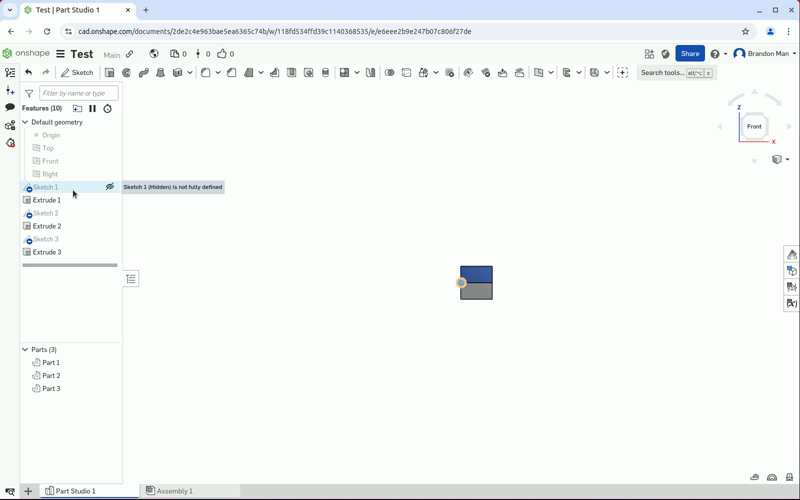
click(73, 189)
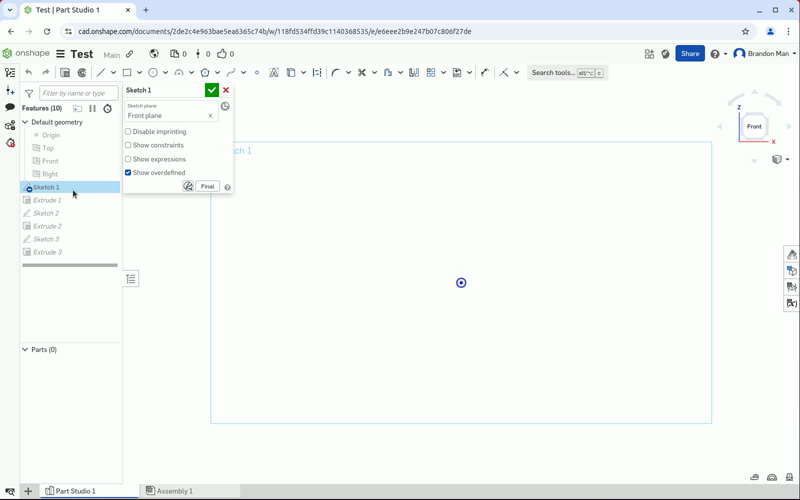
mouse_move(229, 92)
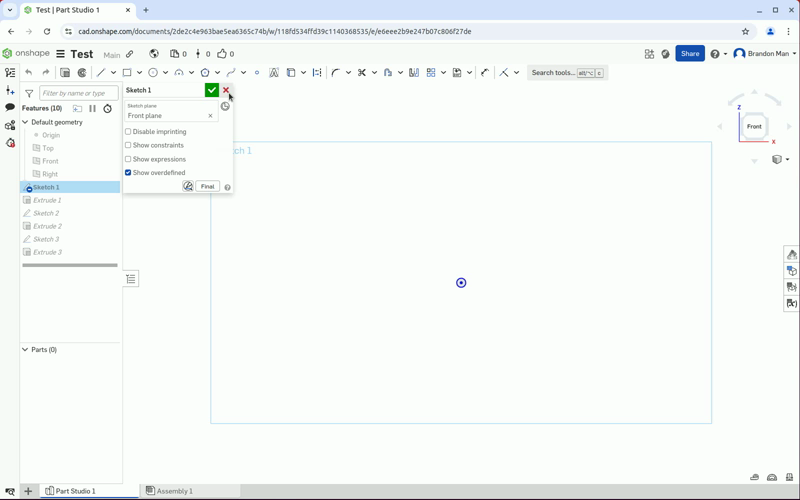
click(229, 92)
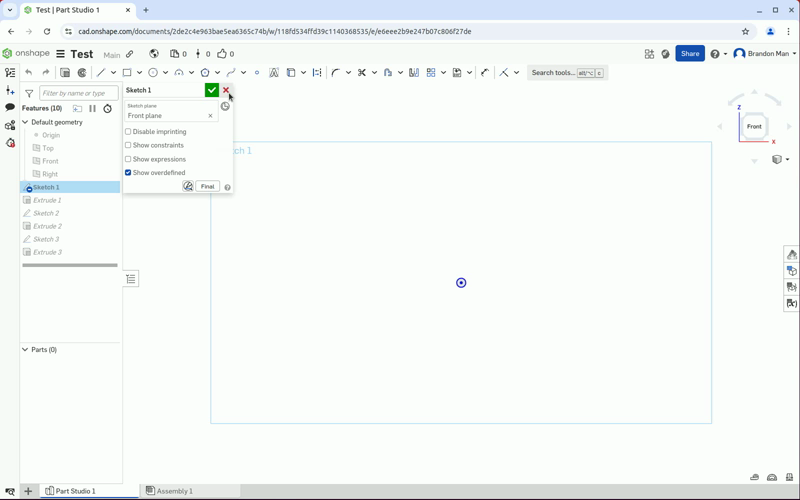
key(shift+s)
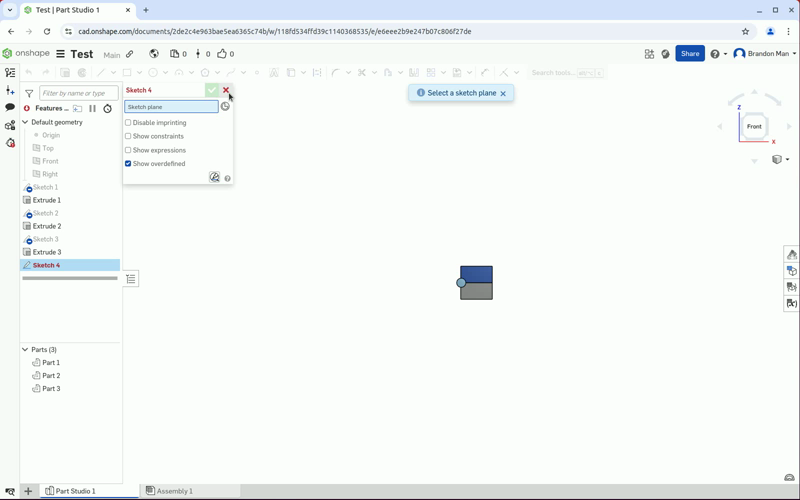
mouse_move(73, 163)
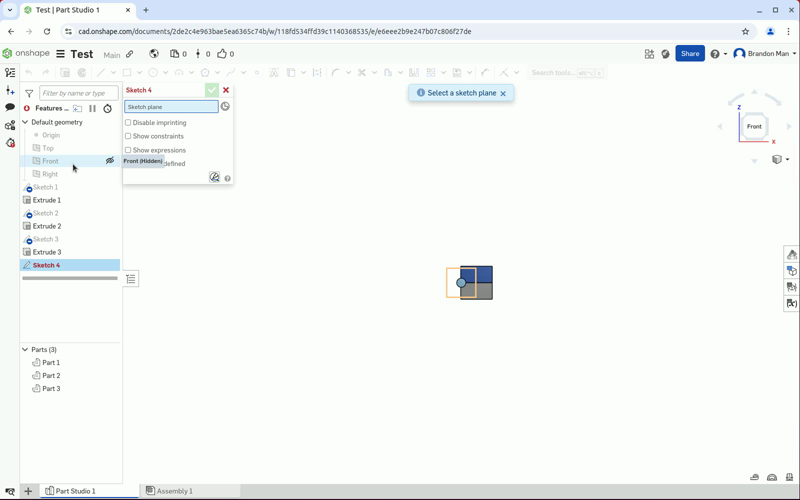
click(73, 163)
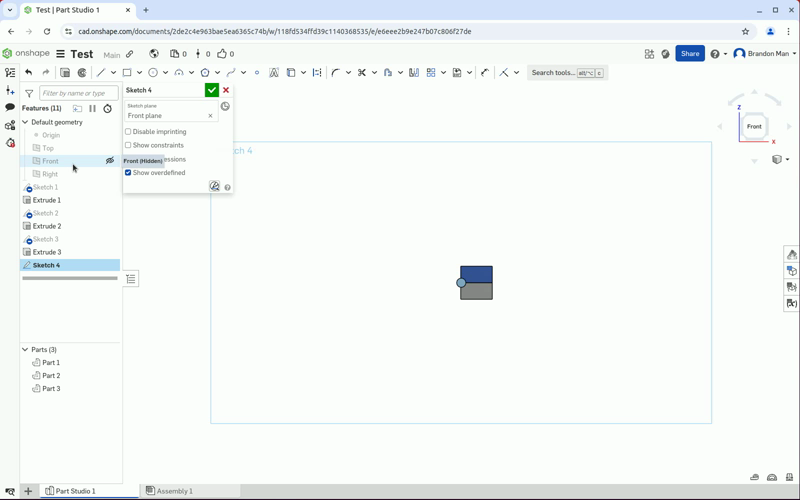
mouse_move(73, 352)
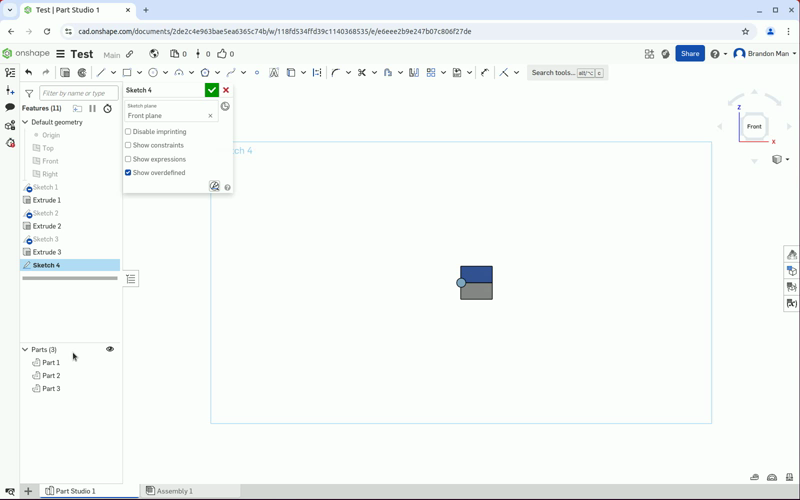
key(y)
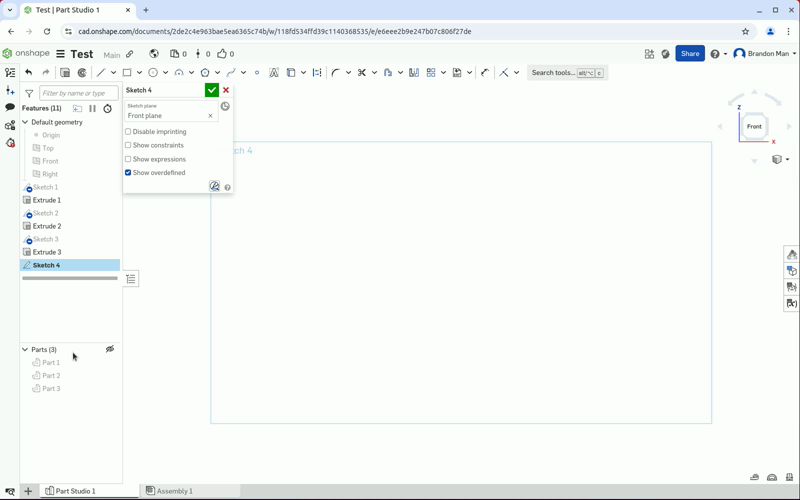
key(l)
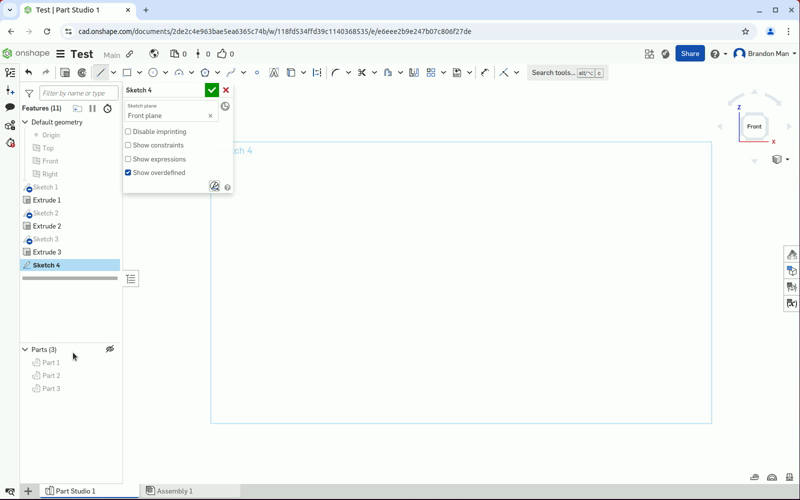
key_down(shift)
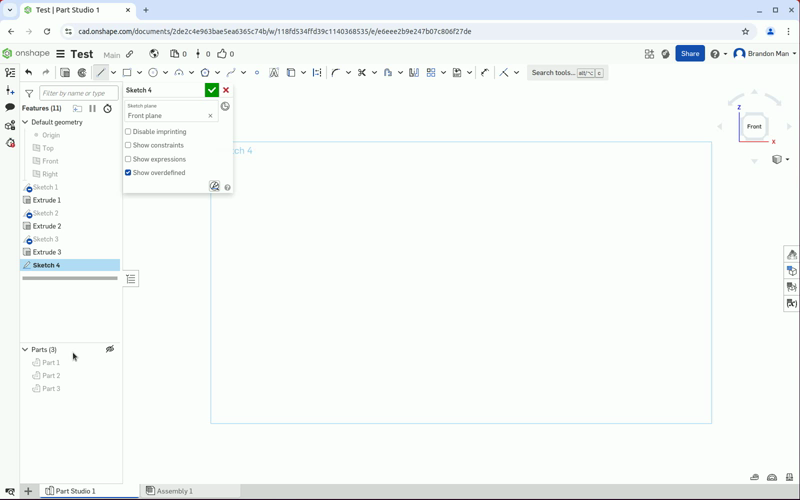
mouse_move(430, 299)
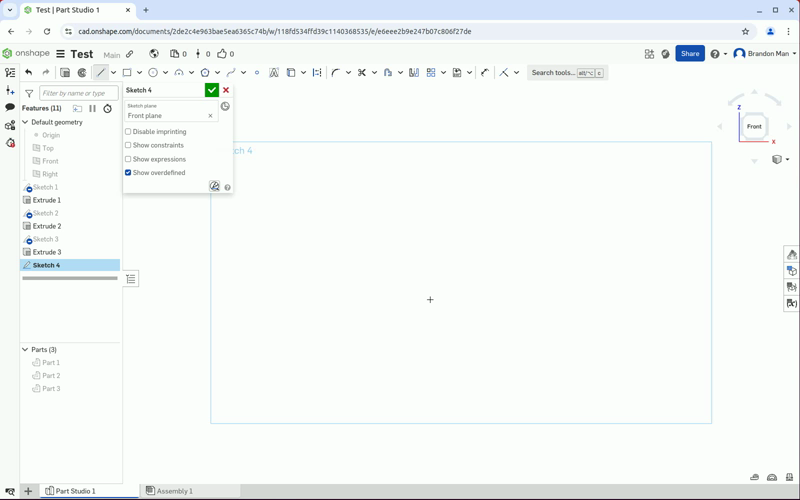
click(430, 299)
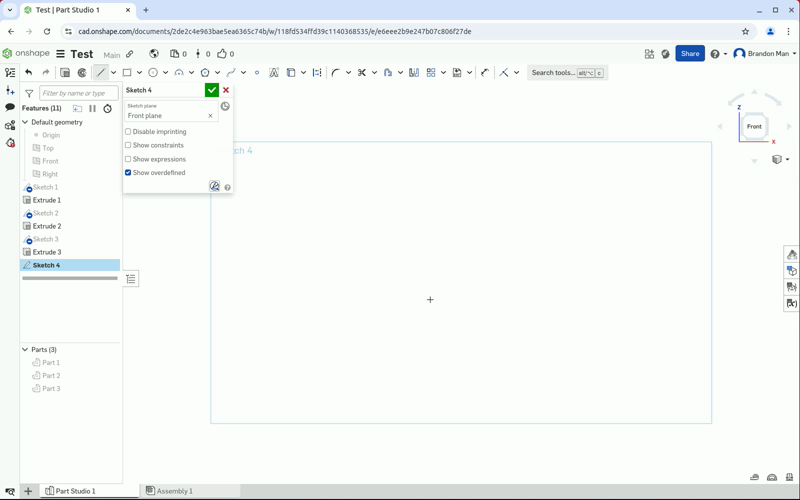
key_up(shift)
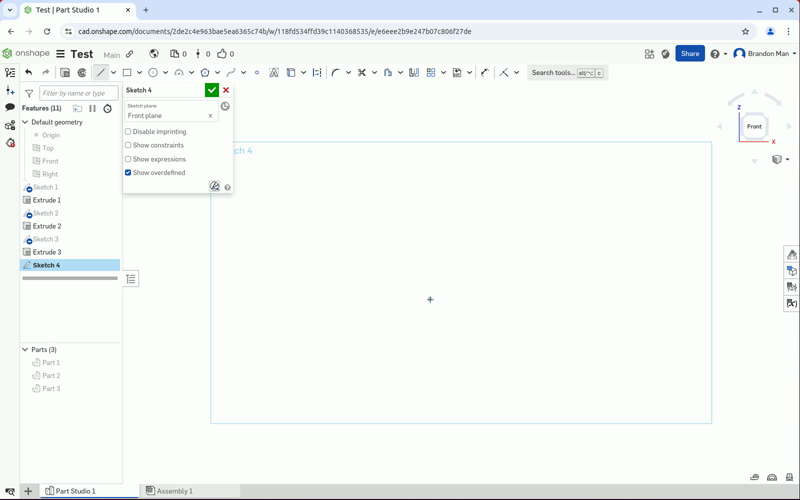
key_down(shift)
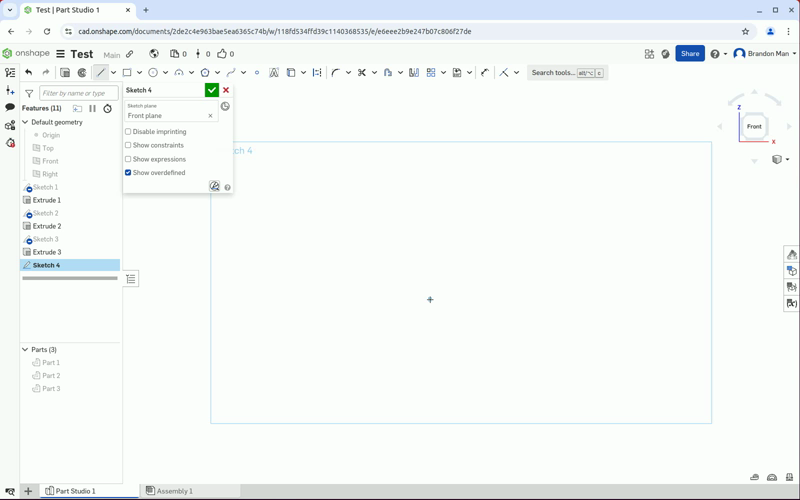
mouse_move(460, 299)
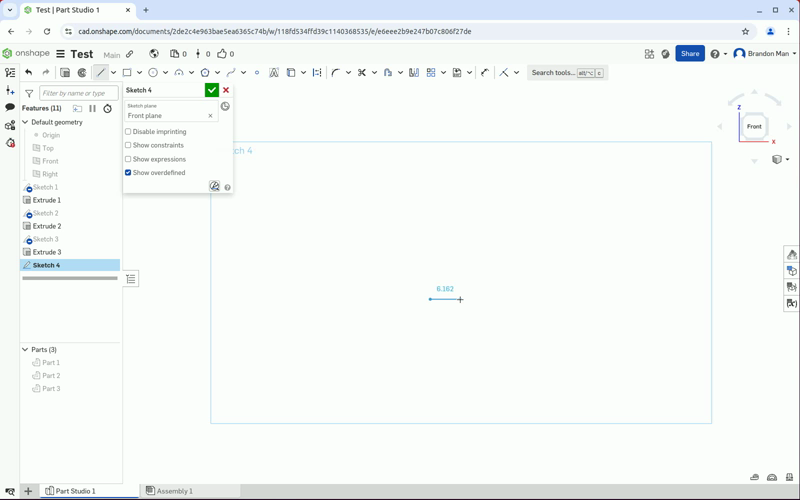
mouse_move(461, 299)
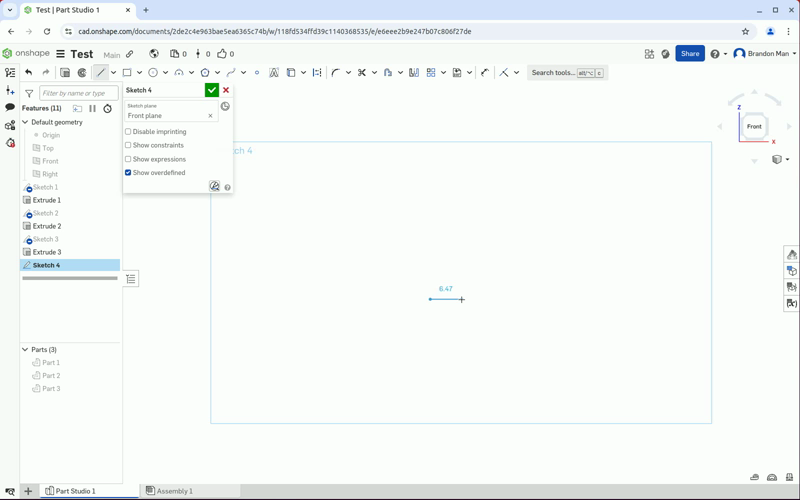
click(461, 299)
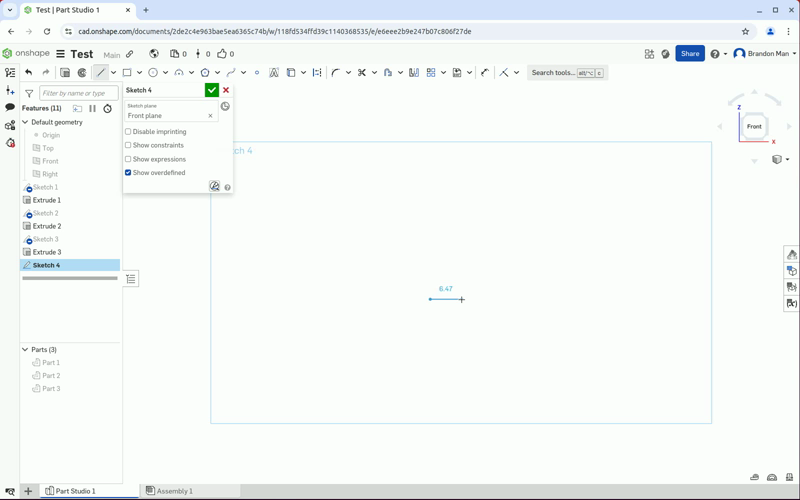
key_up(shift)
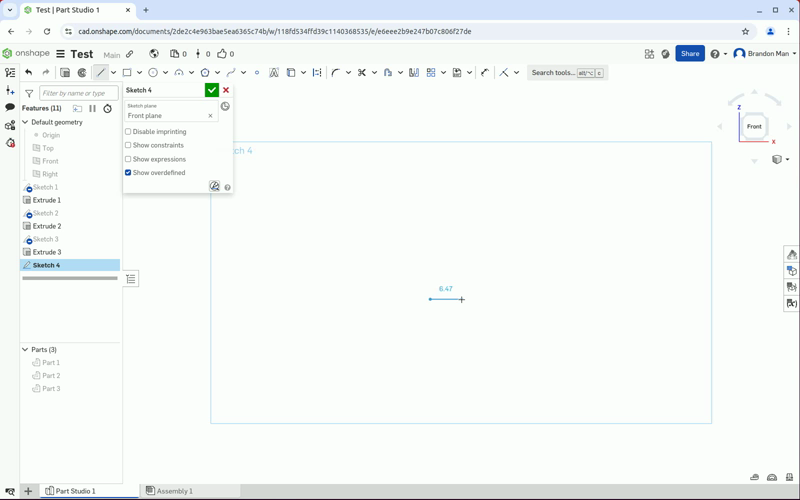
key_down(shift)
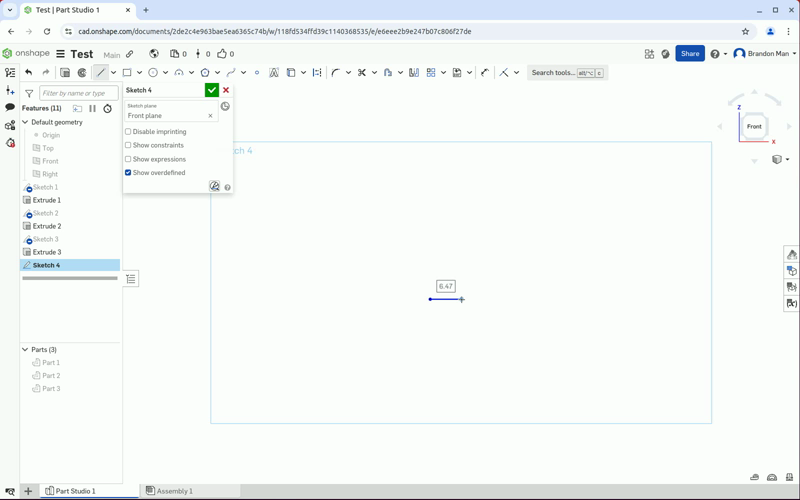
mouse_move(491, 299)
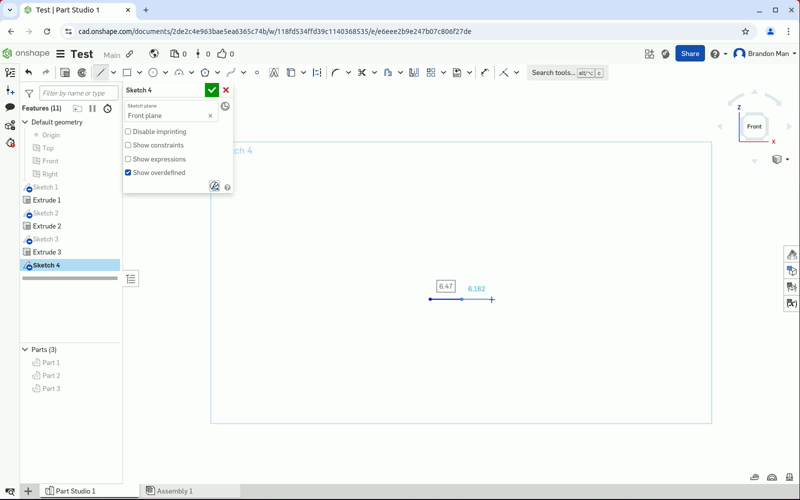
mouse_move(461, 282)
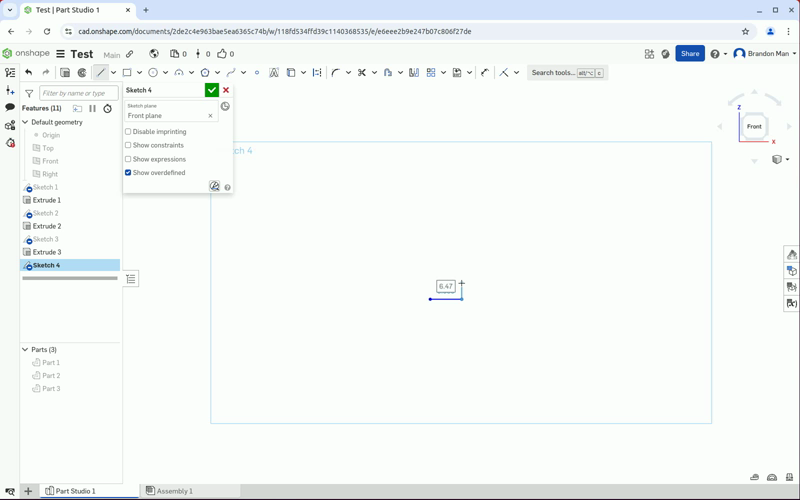
click(461, 282)
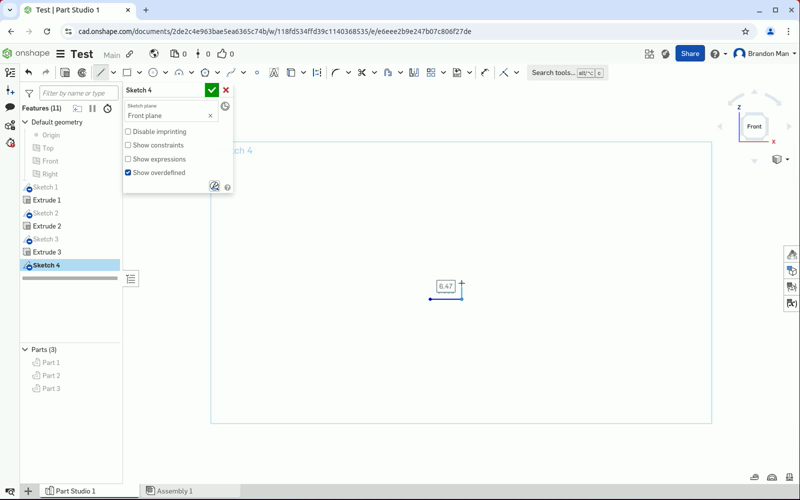
key_up(shift)
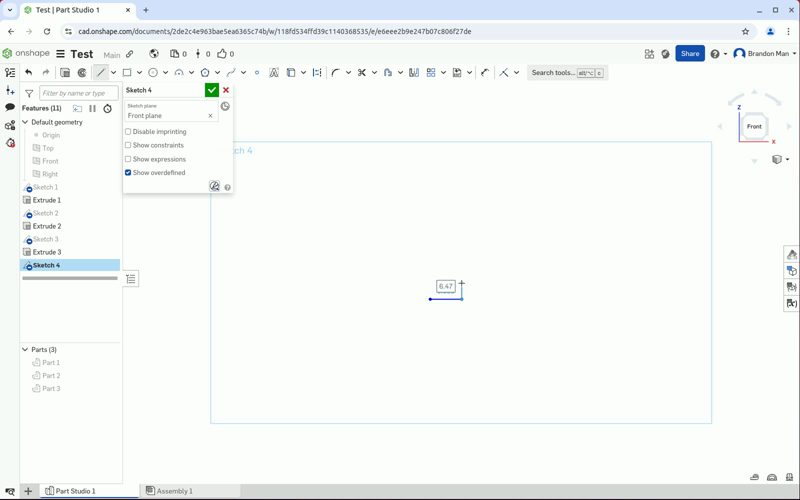
key_down(shift)
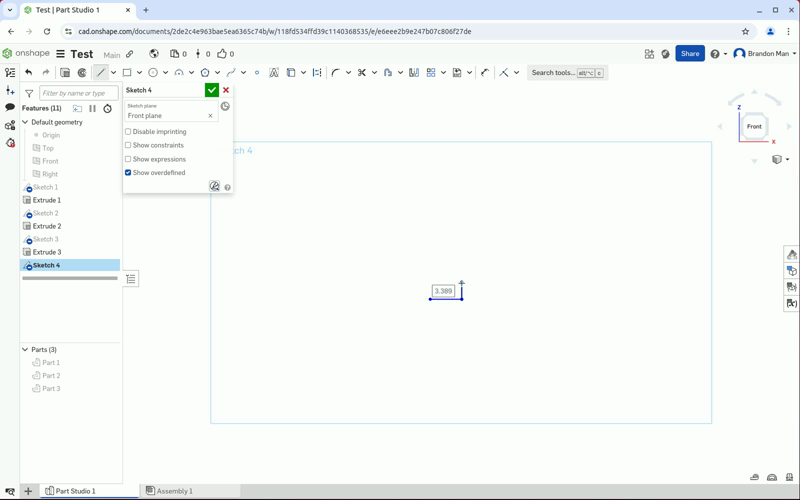
mouse_move(491, 282)
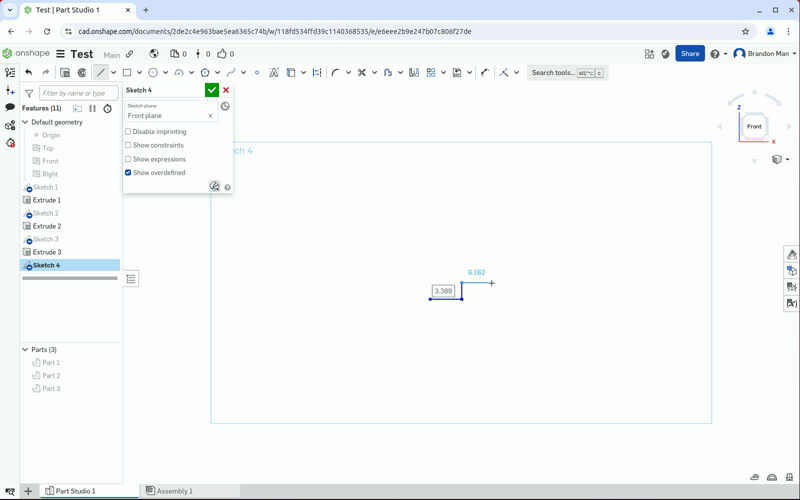
mouse_move(430, 282)
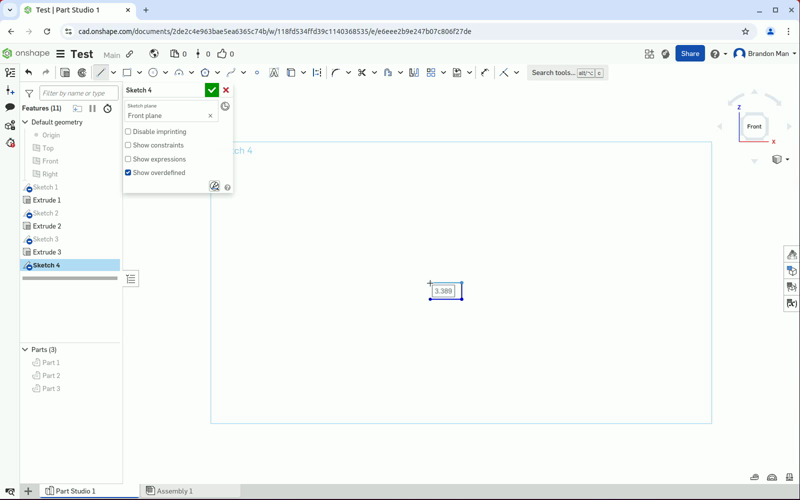
click(430, 282)
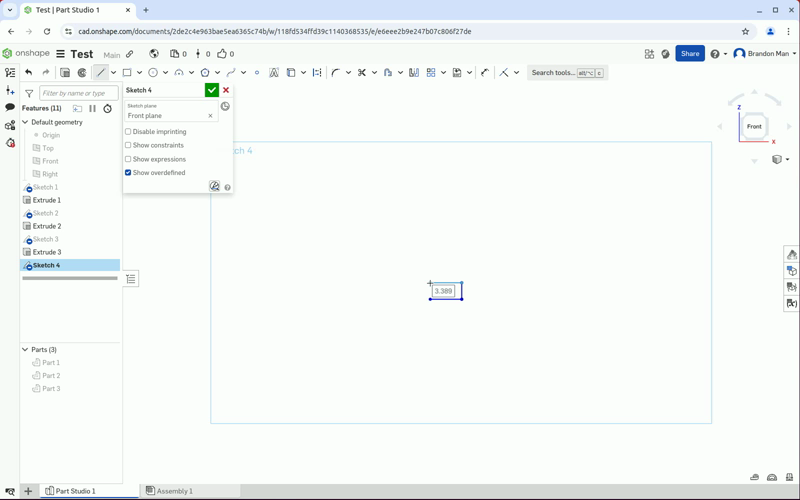
key_up(shift)
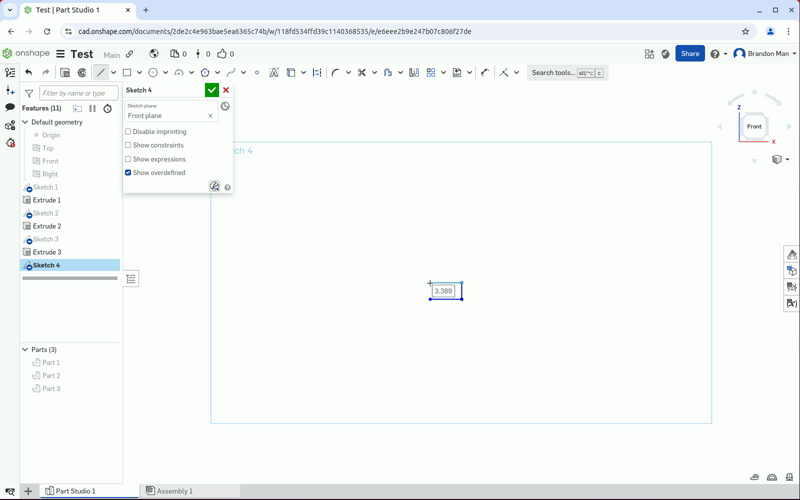
mouse_move(460, 282)
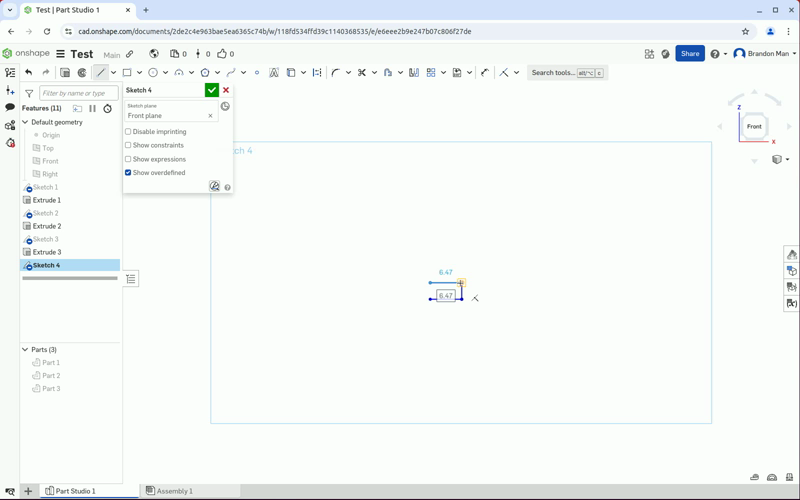
key_down(shift)
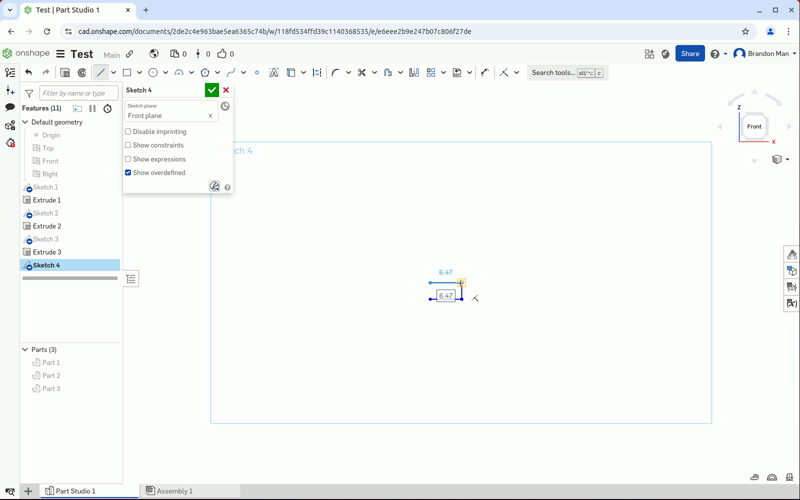
mouse_move(430, 299)
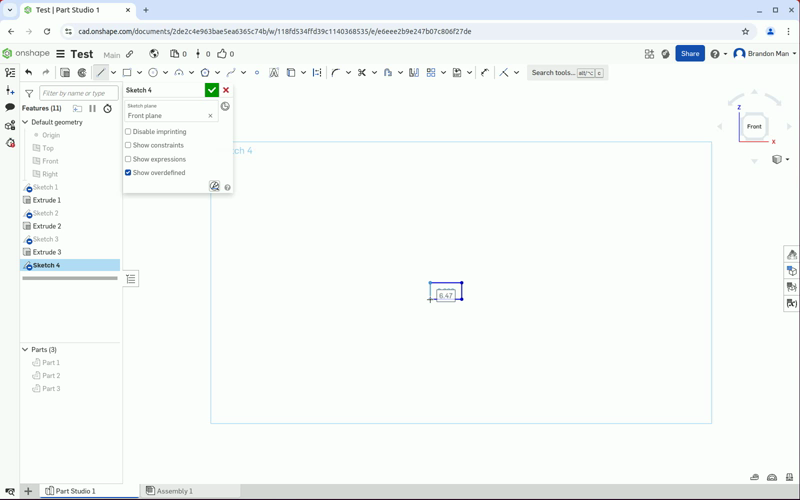
key_up(shift)
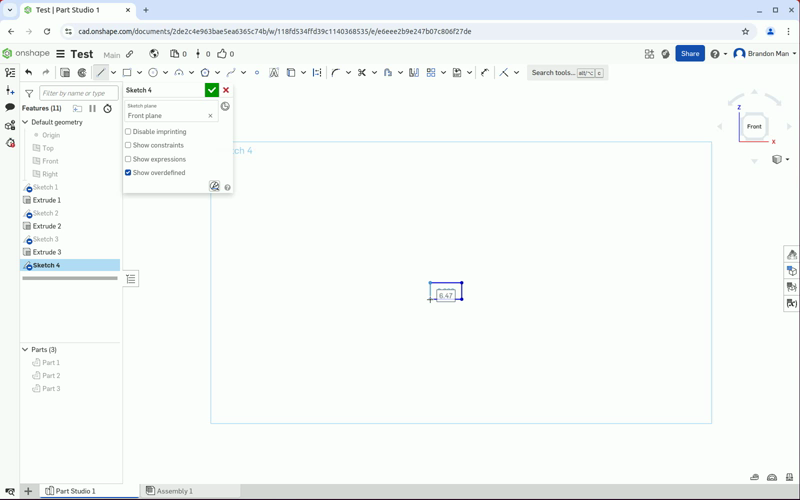
click(430, 299)
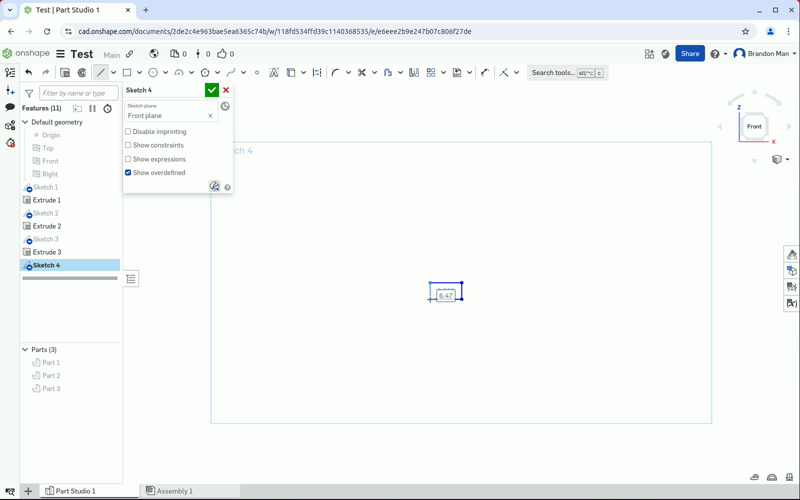
key(esc)
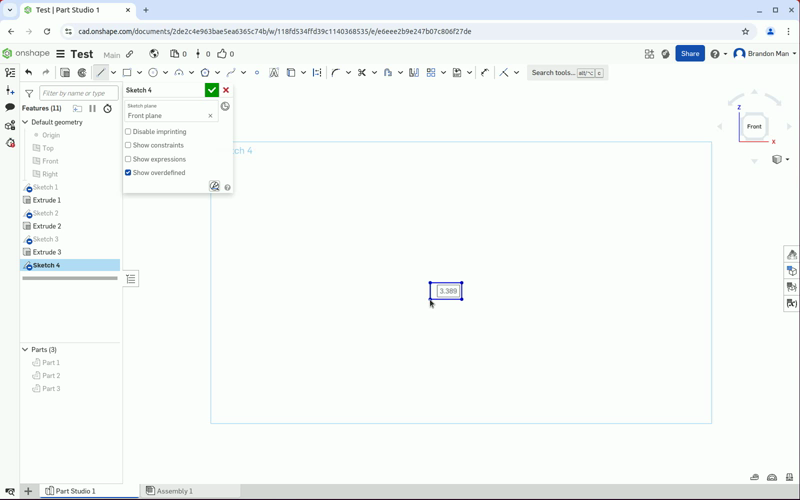
mouse_move(453, 292)
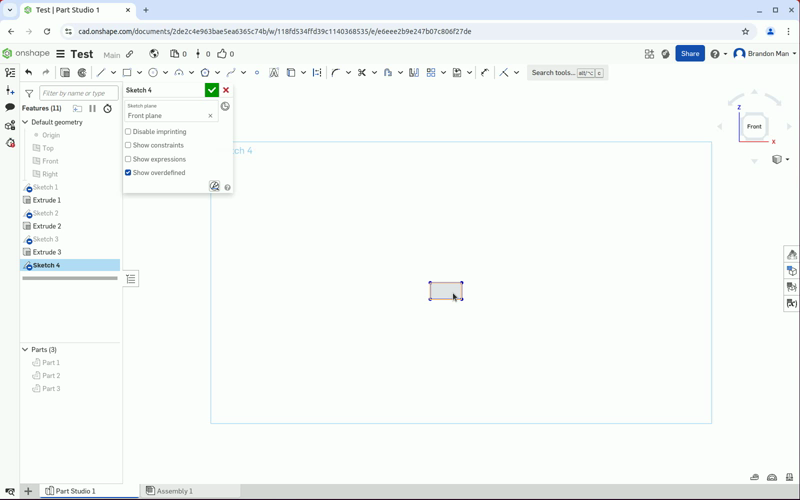
scroll(6)
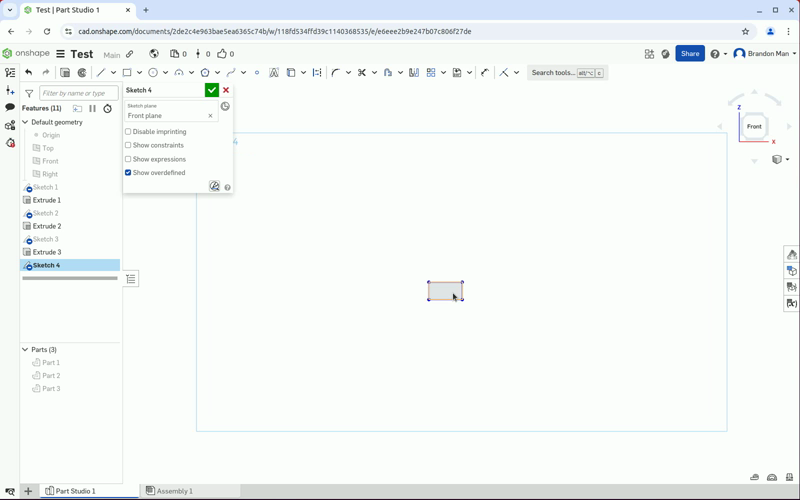
scroll(6)
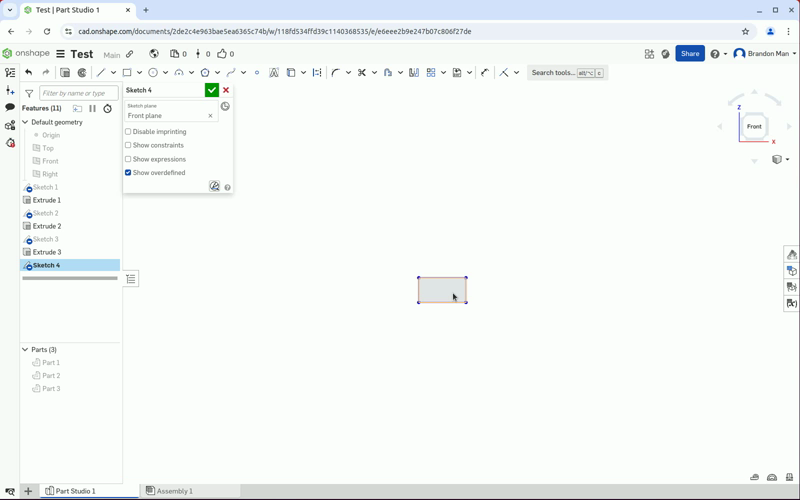
scroll(6)
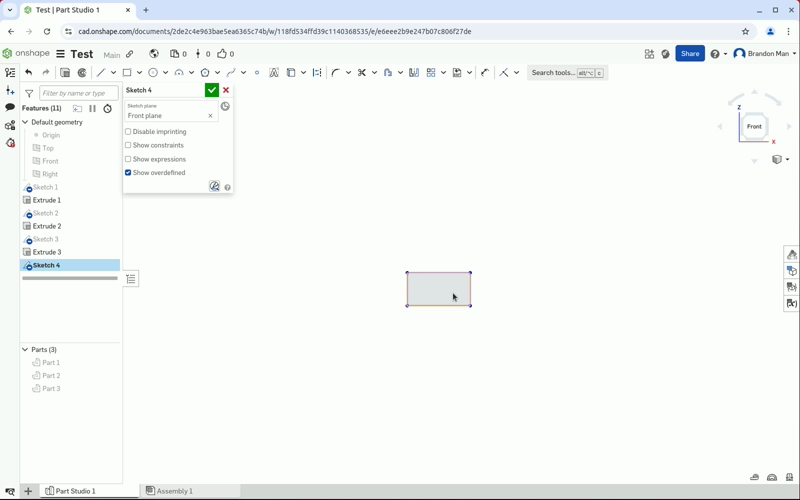
scroll(6)
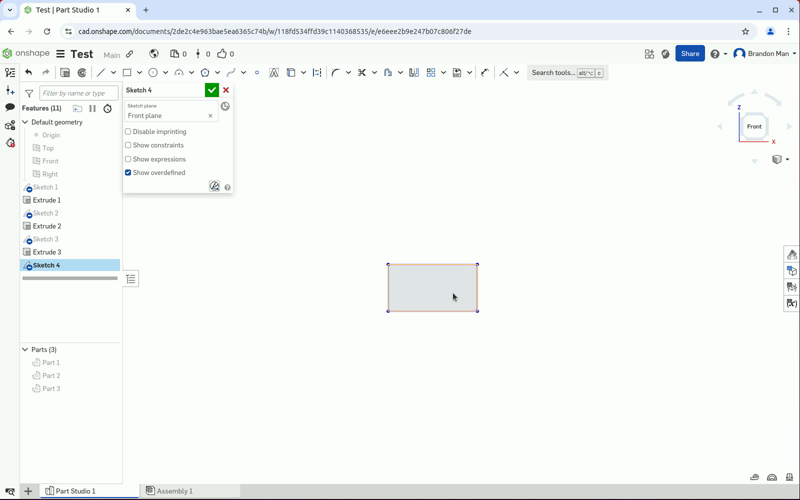
scroll(6)
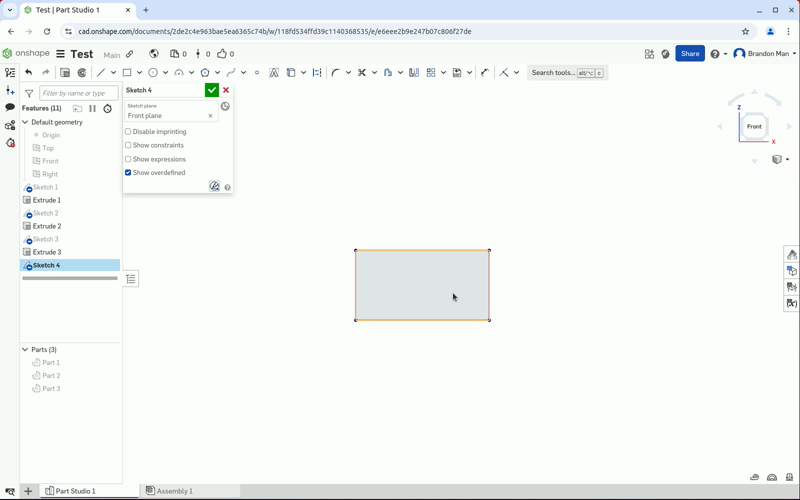
scroll(6)
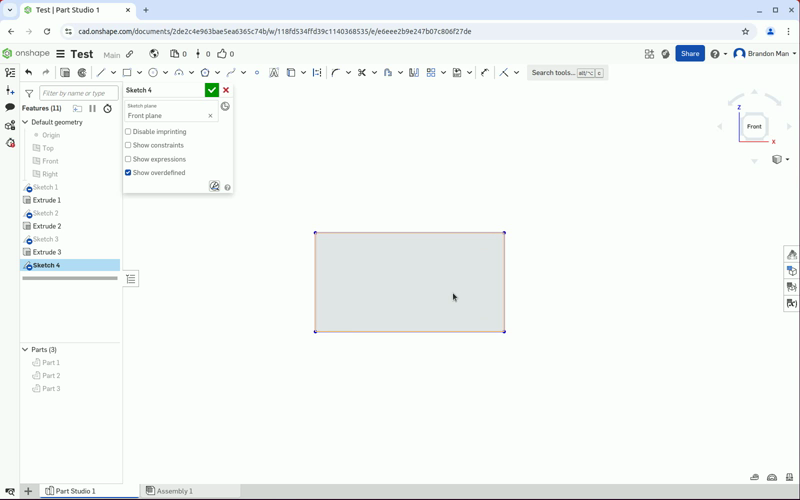
scroll(6)
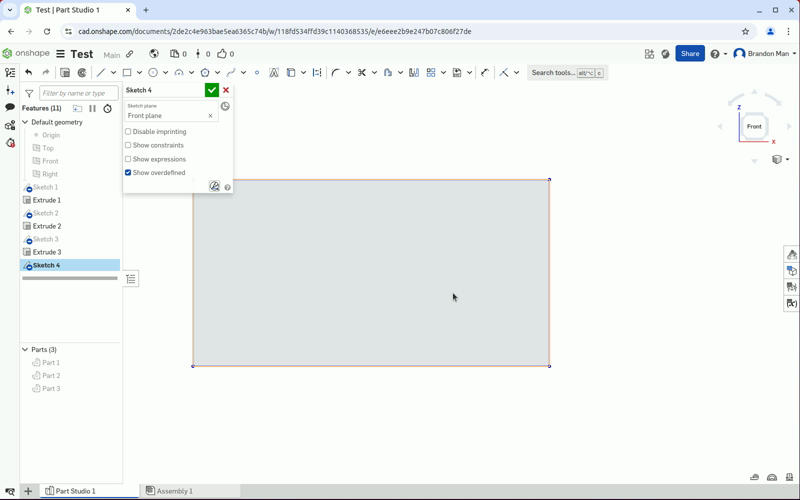
click(453, 292)
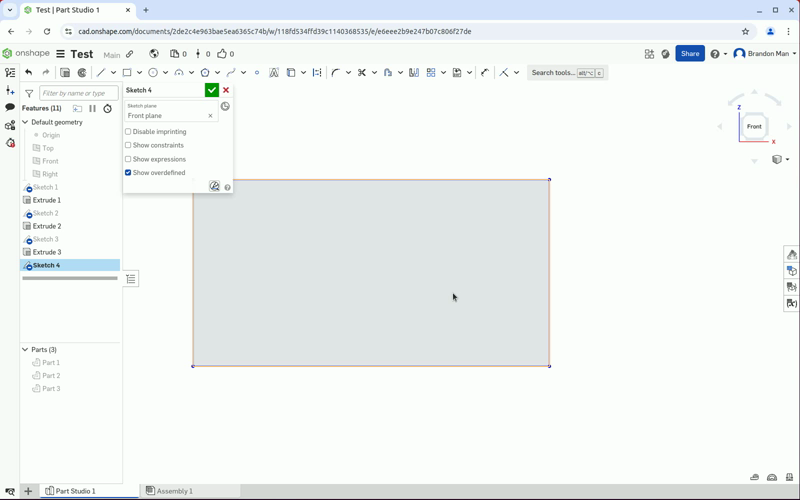
scroll(-6)
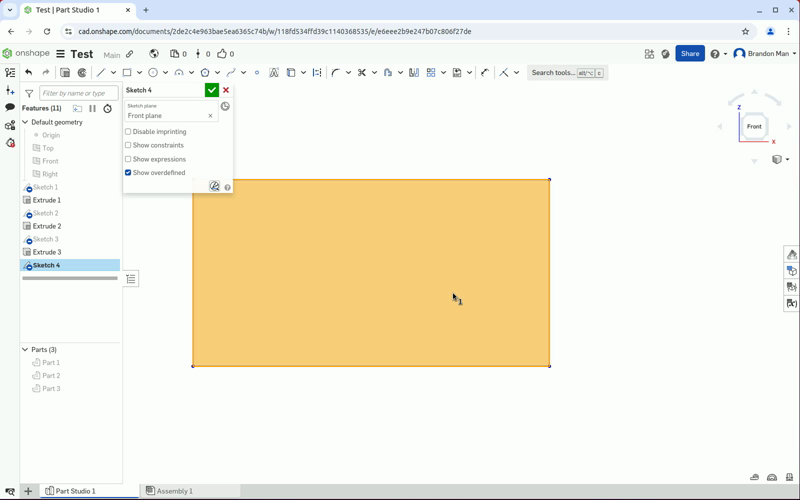
scroll(-6)
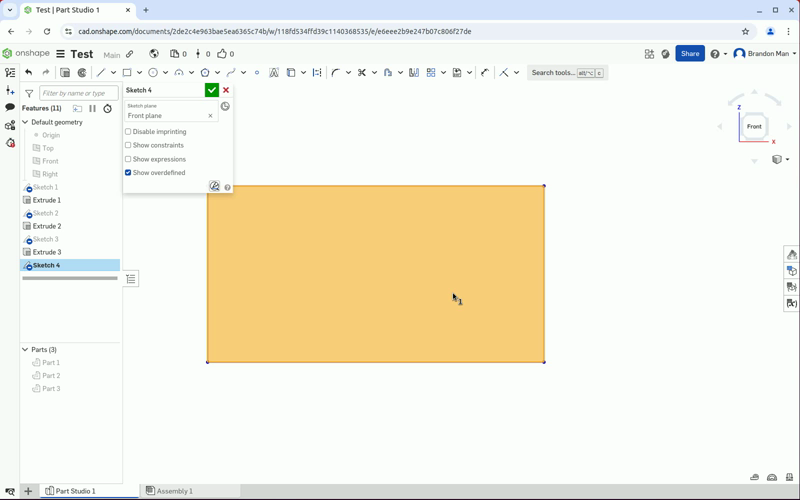
scroll(-6)
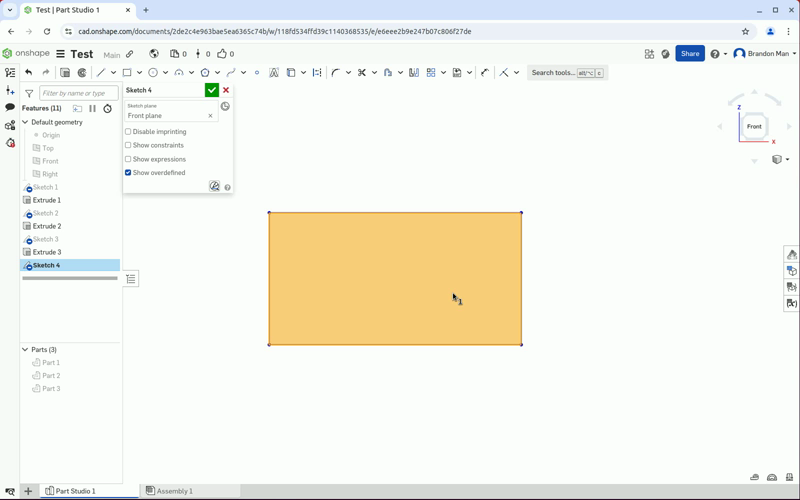
scroll(-6)
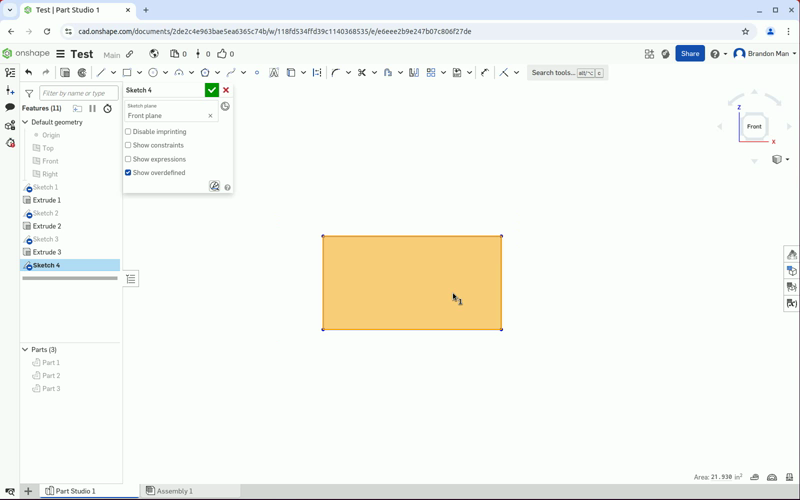
scroll(-6)
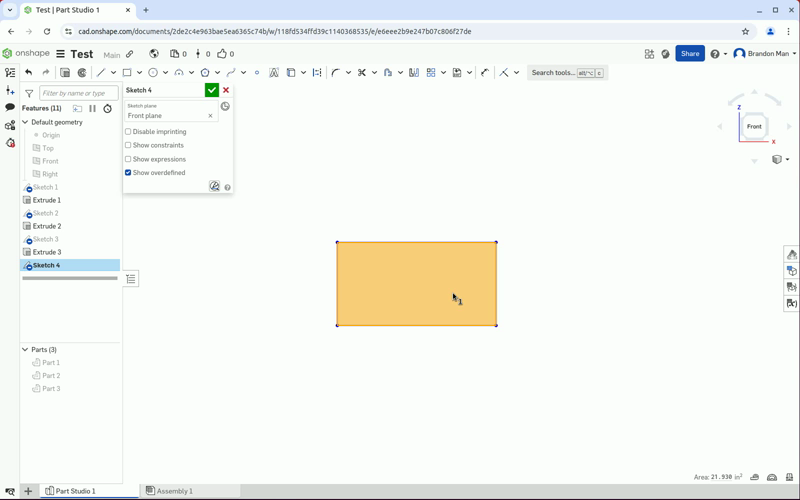
scroll(-6)
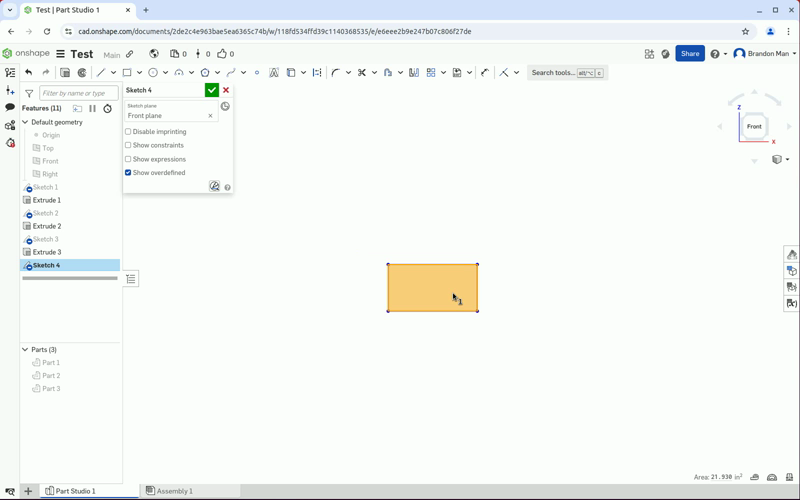
scroll(-6)
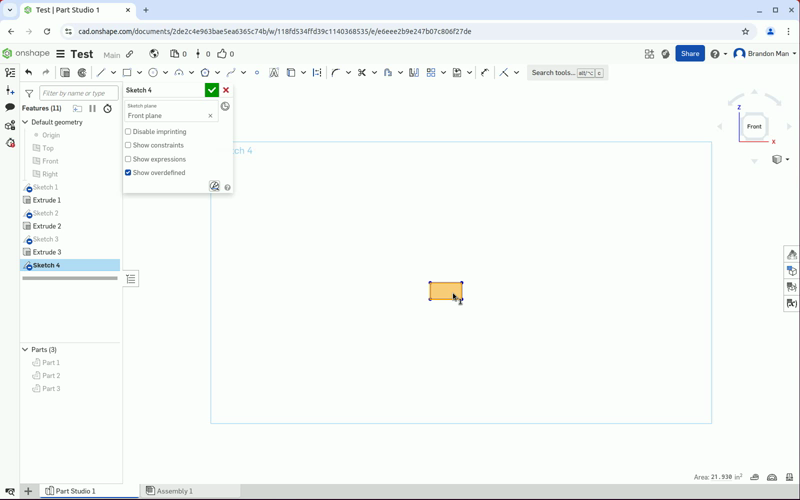
mouse_move(73, 352)
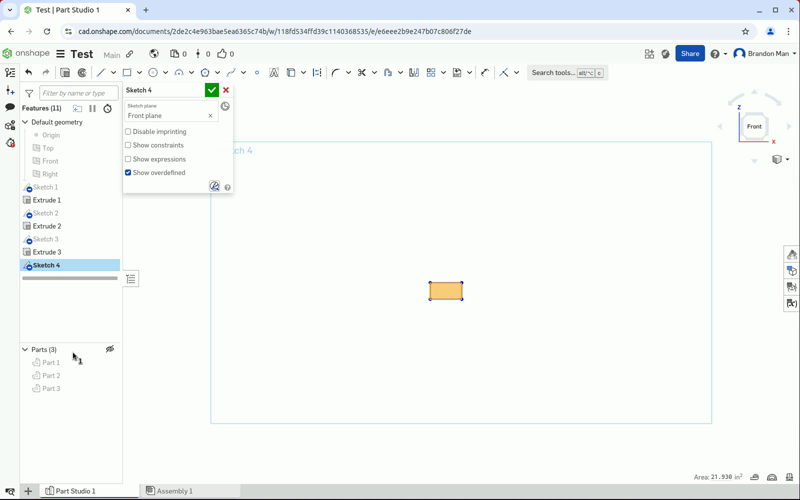
key(shift+y)
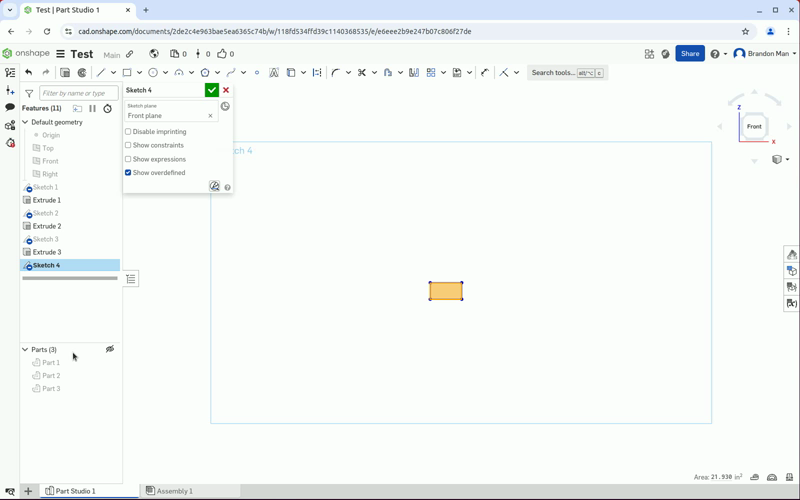
key(shift+e)
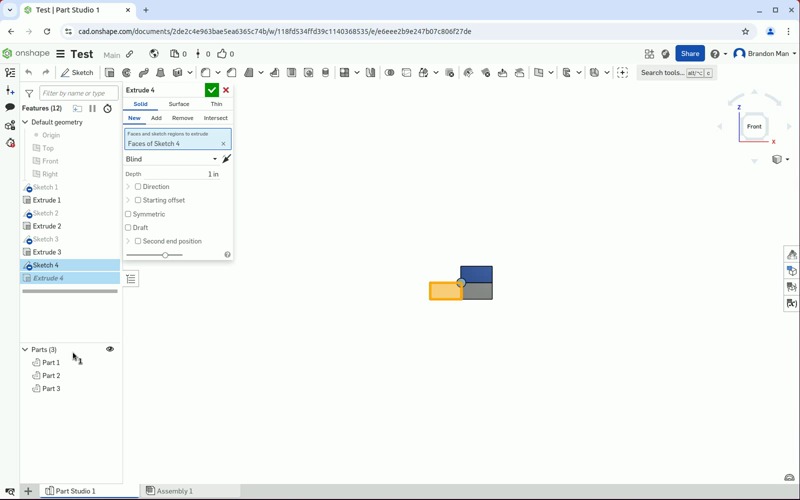
mouse_move(143, 106)
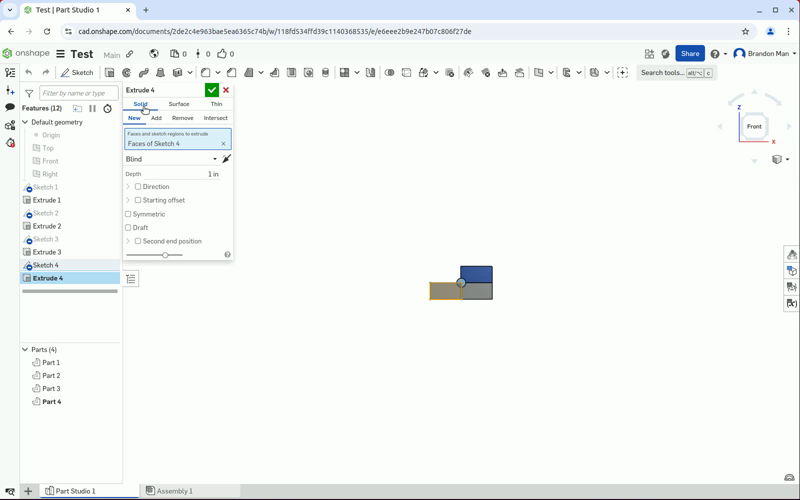
click(143, 106)
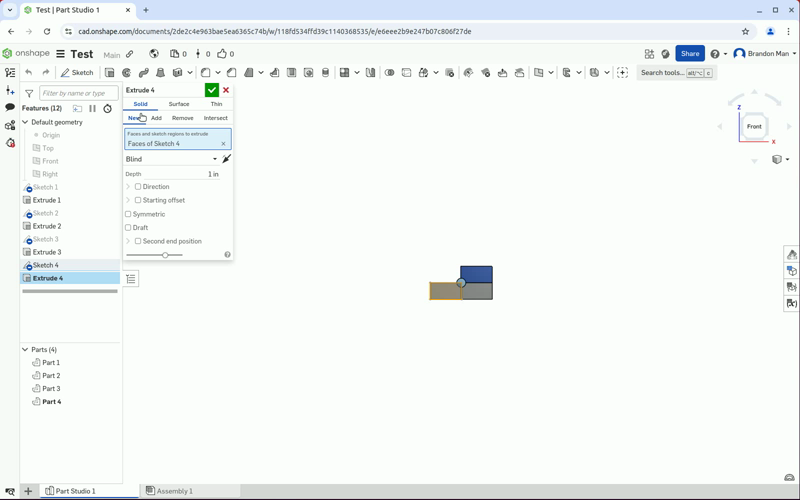
mouse_move(137, 120)
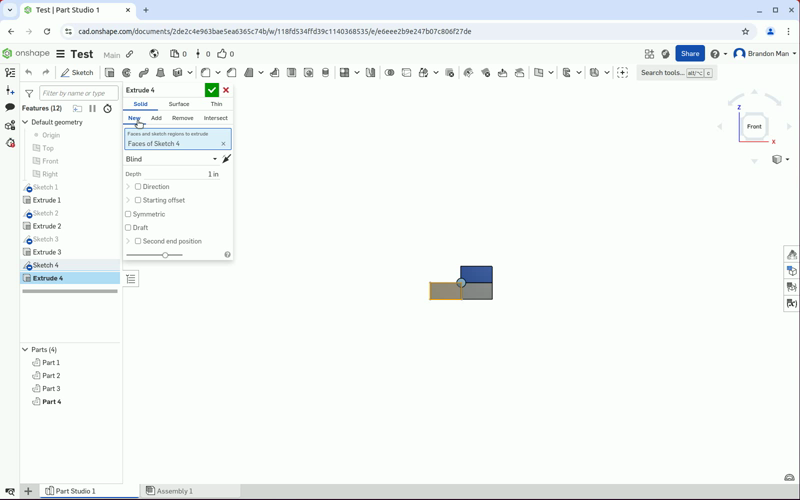
click(137, 120)
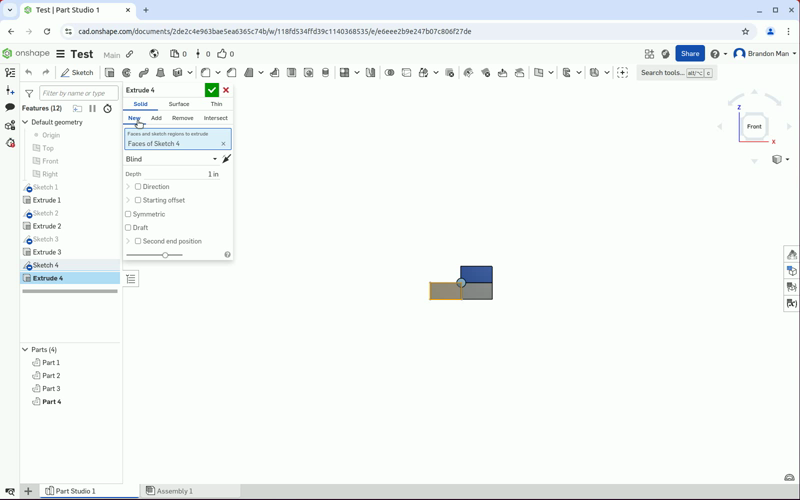
key(tab, 4)
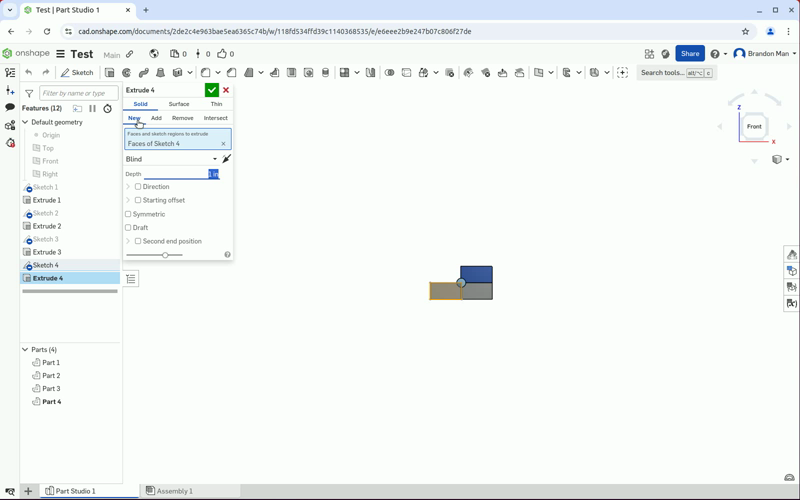
text(-2.407)
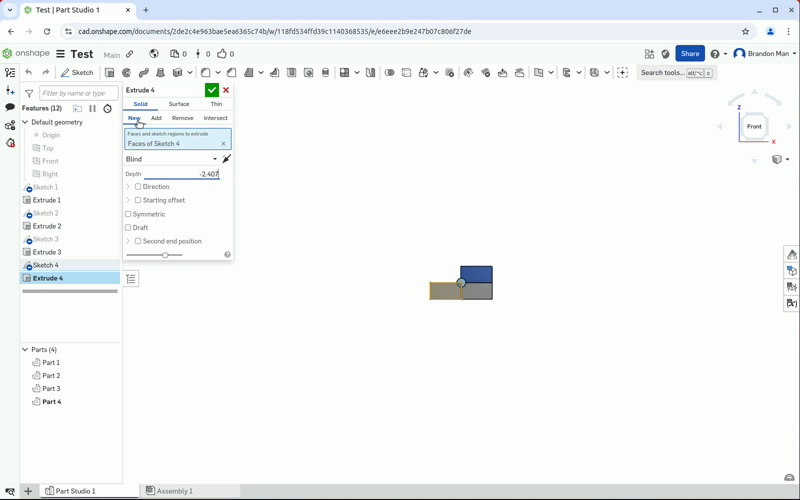
key(enter)
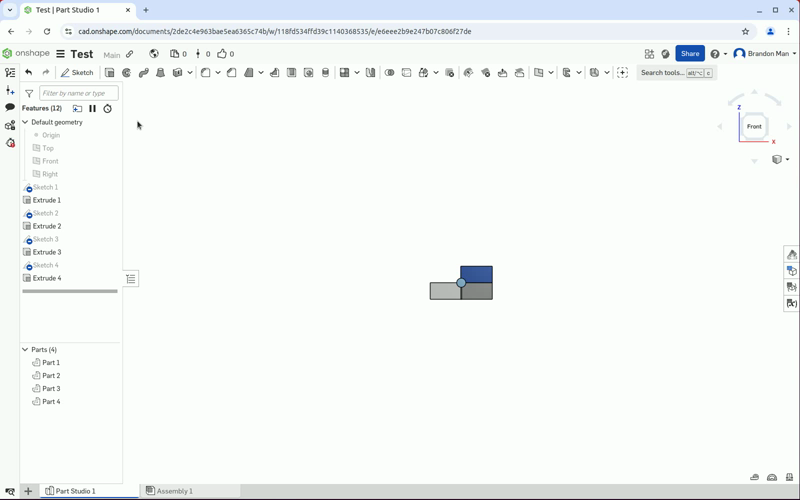
key(shift+h)
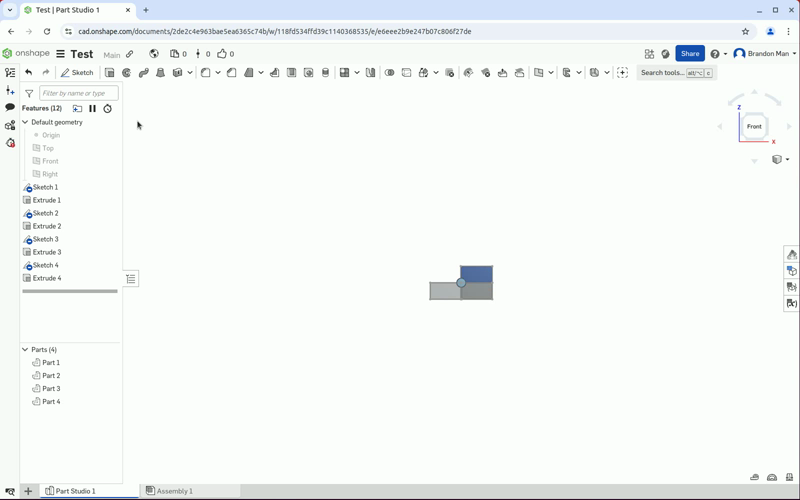
key(shift+h)
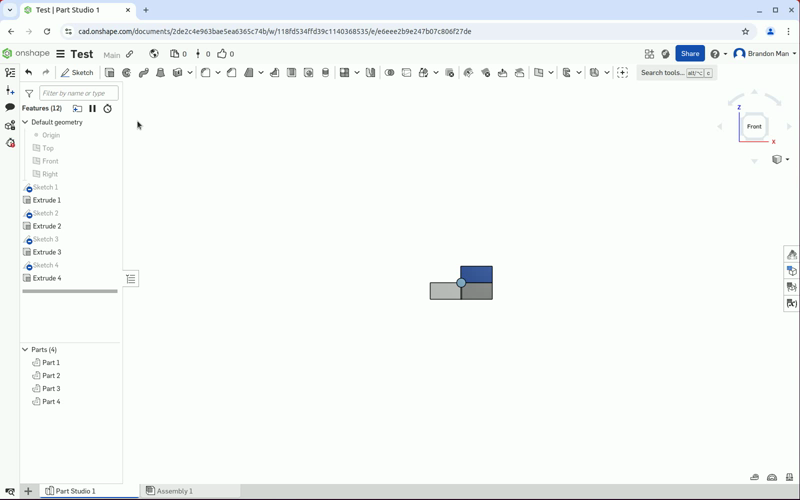
mouse_move(73, 189)
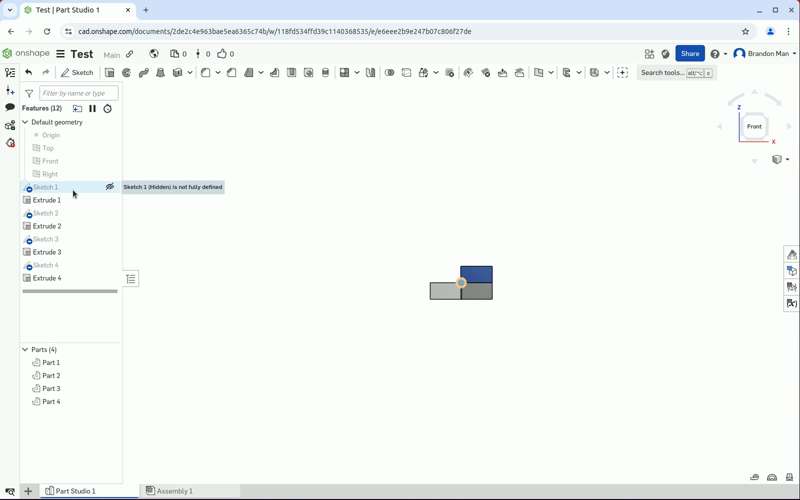
click(73, 189)
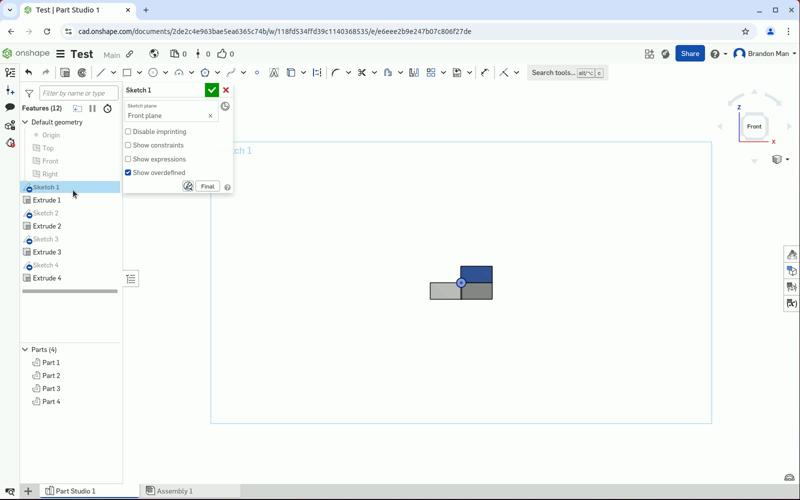
mouse_move(229, 92)
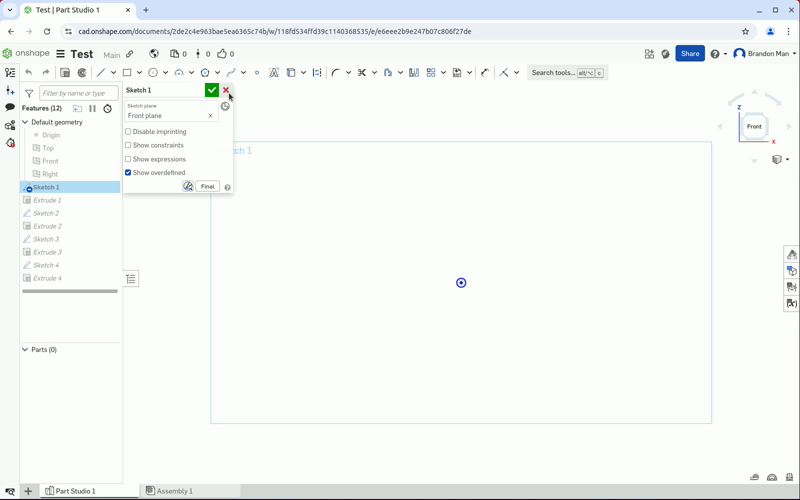
click(229, 92)
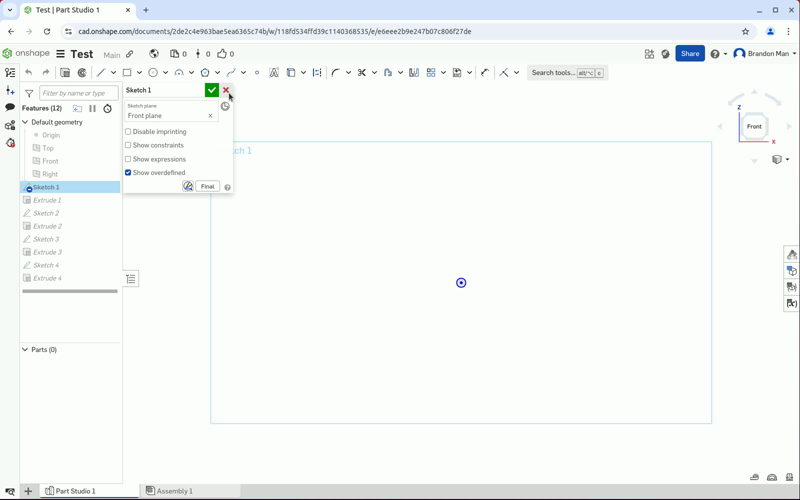
key(shift+s)
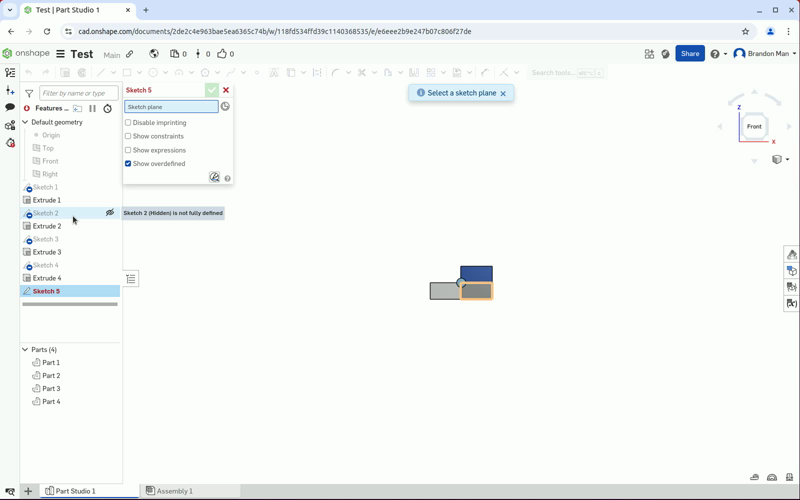
scroll(3)
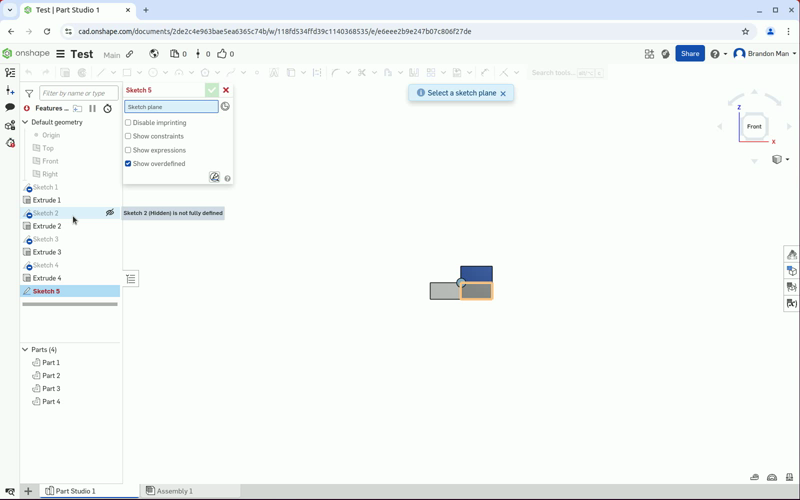
mouse_move(73, 163)
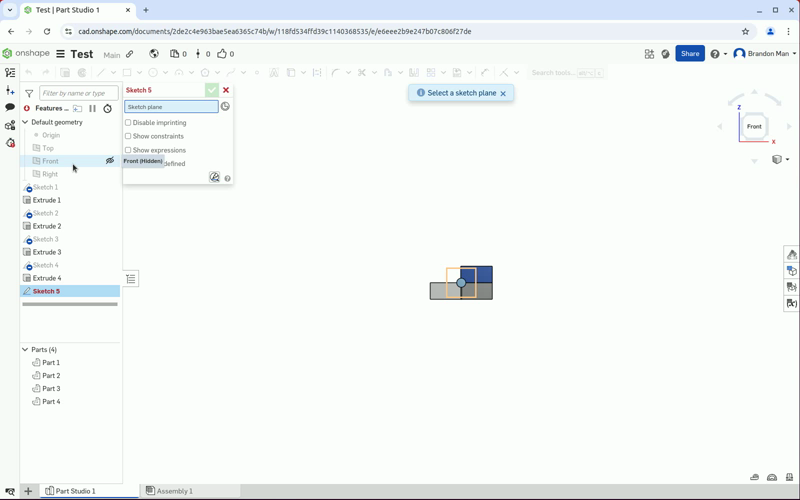
click(73, 163)
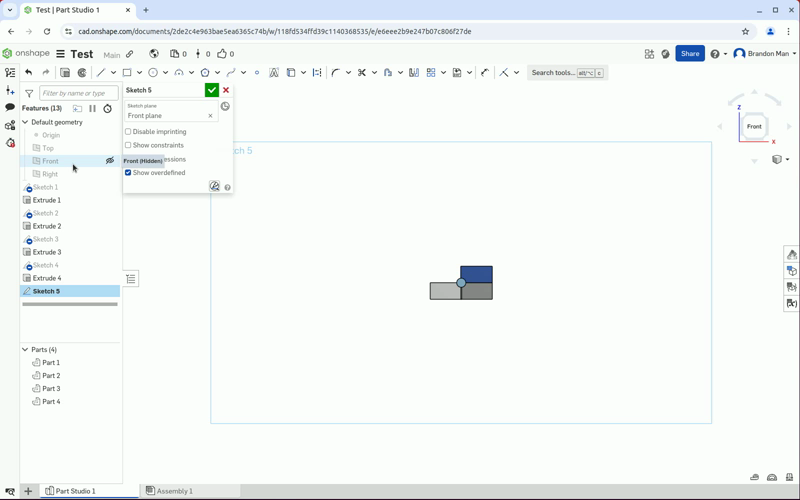
mouse_move(73, 352)
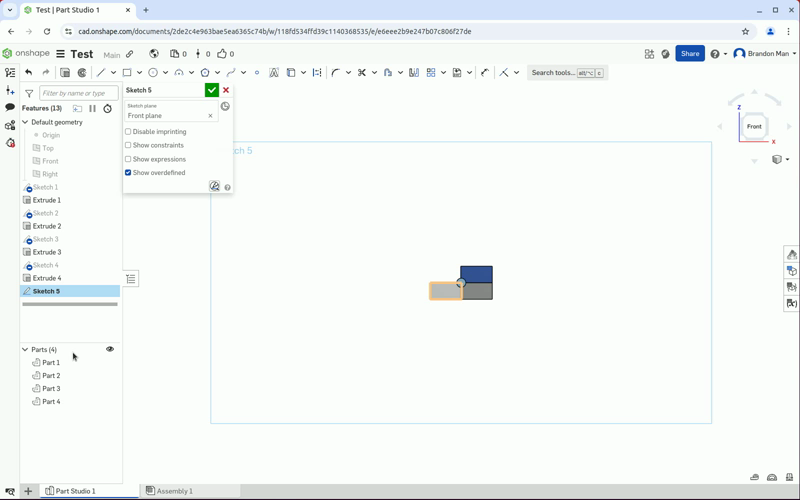
key(y)
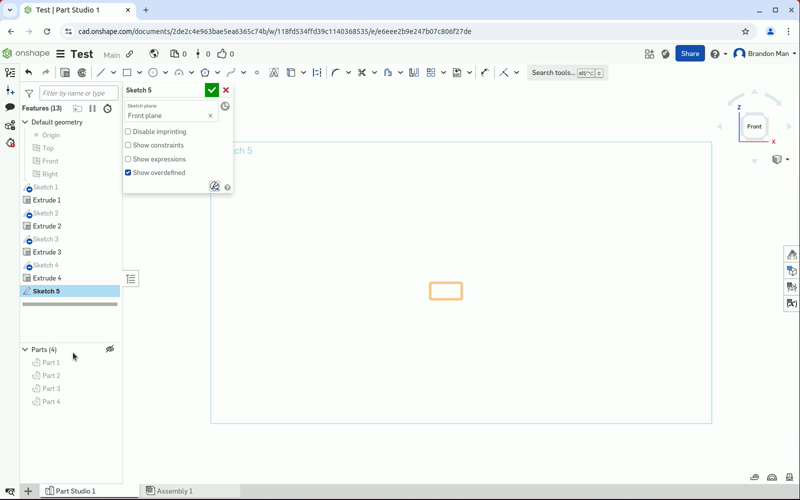
key(l)
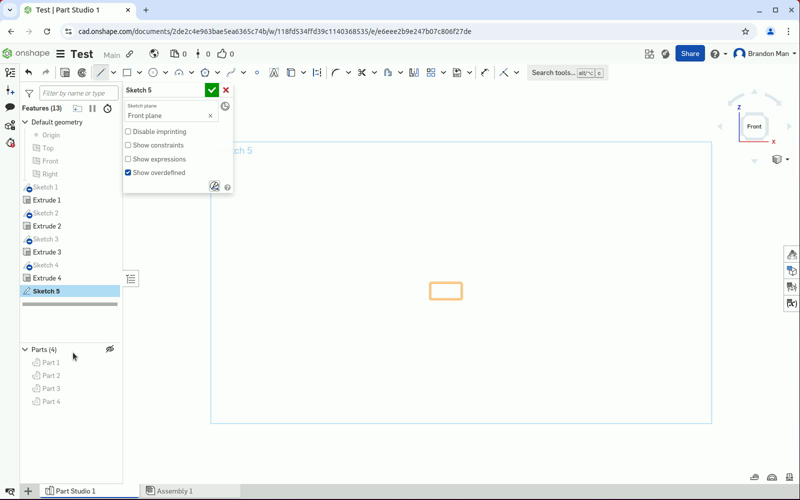
key_down(shift)
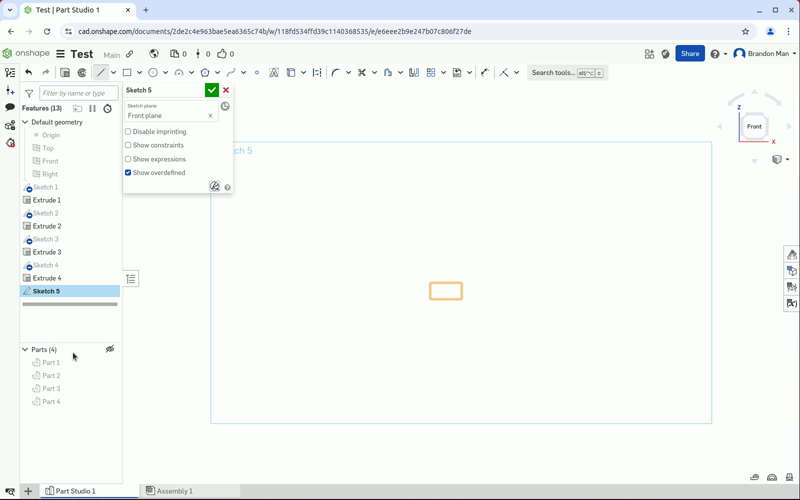
mouse_move(430, 282)
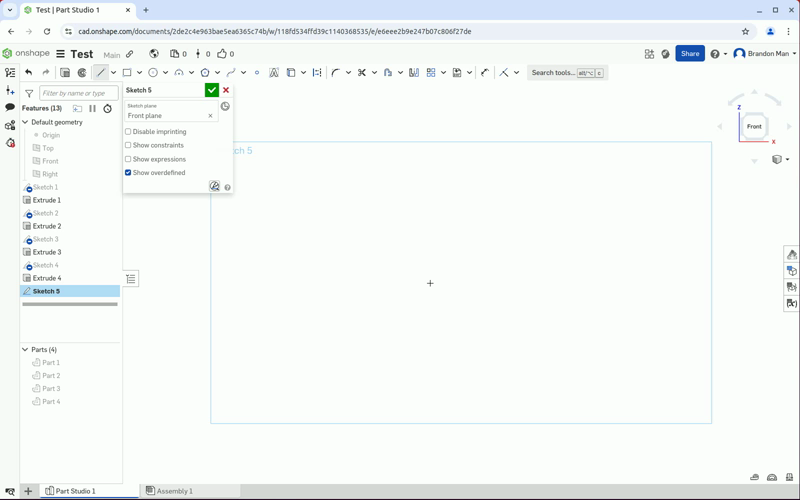
click(430, 282)
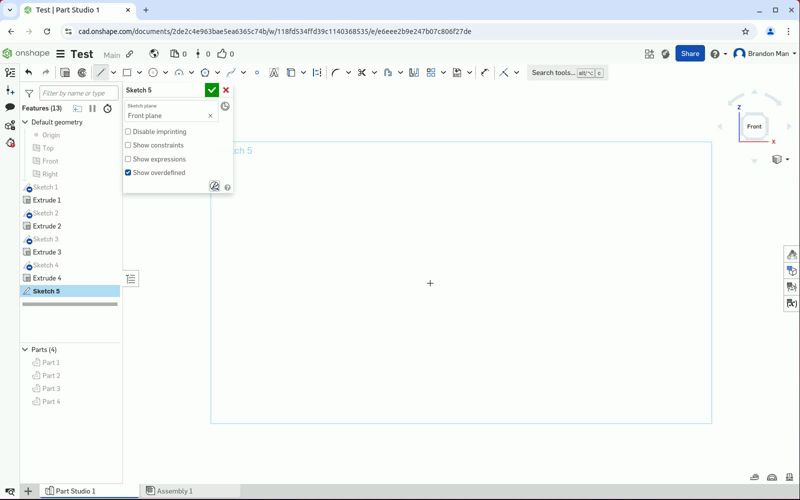
key_up(shift)
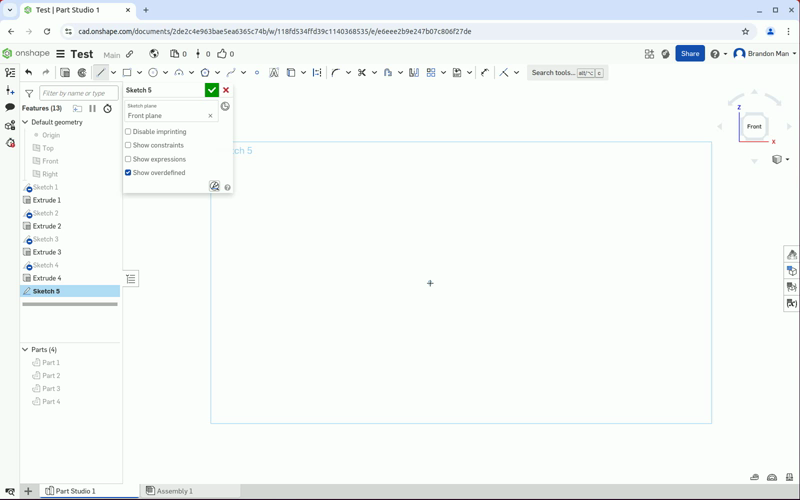
key_down(shift)
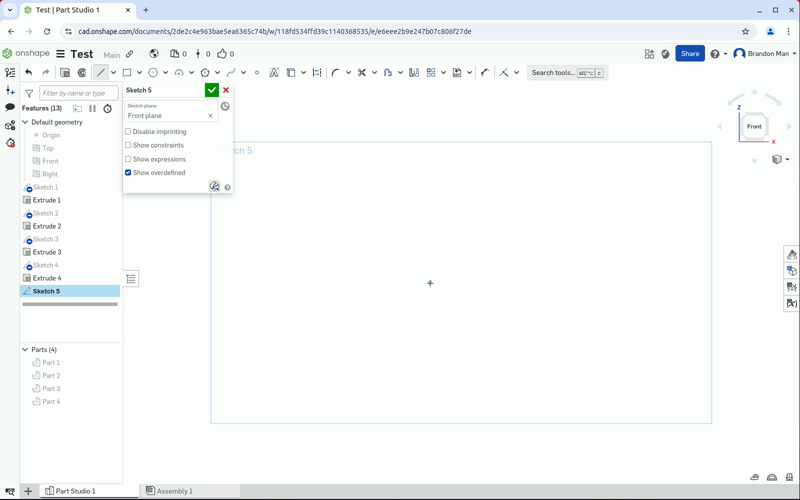
mouse_move(460, 282)
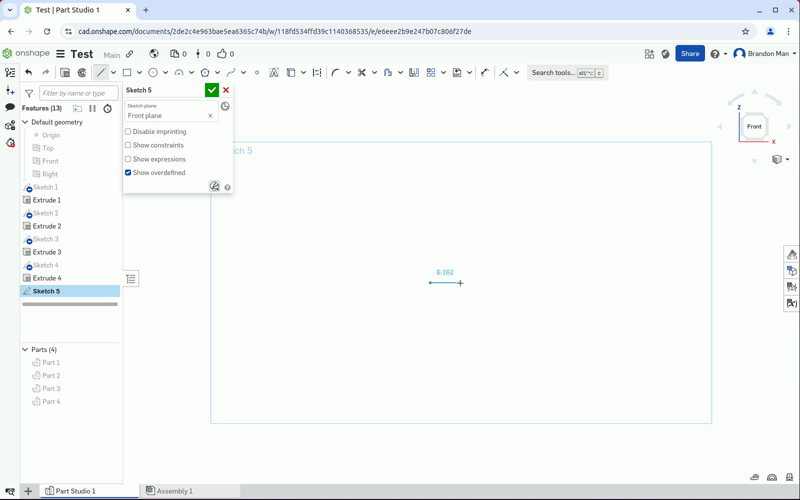
mouse_move(461, 282)
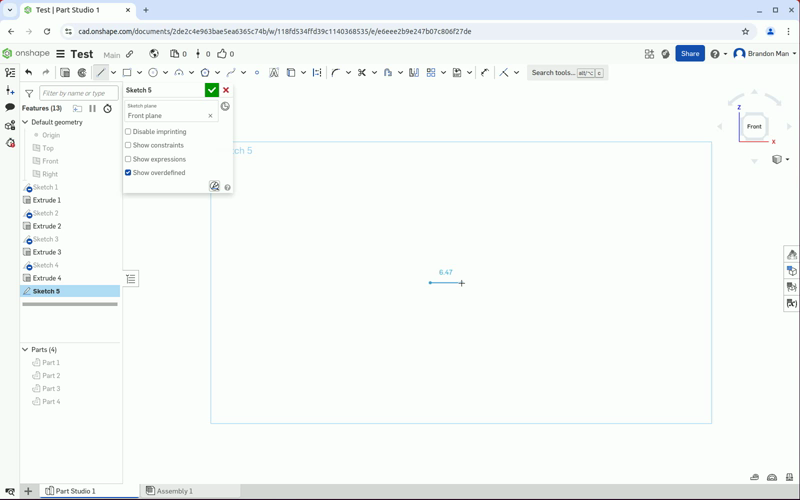
click(461, 282)
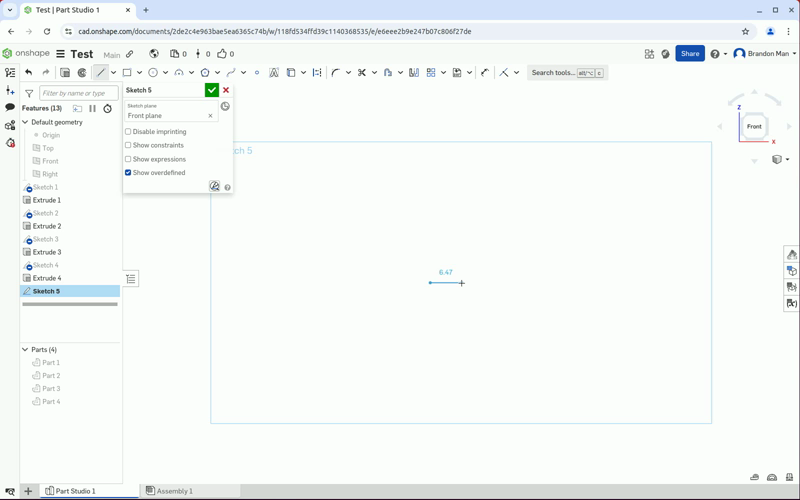
key_up(shift)
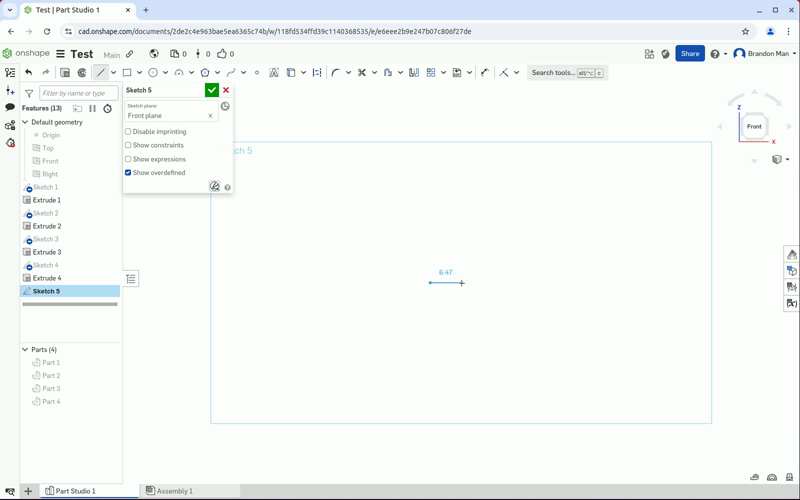
key_down(shift)
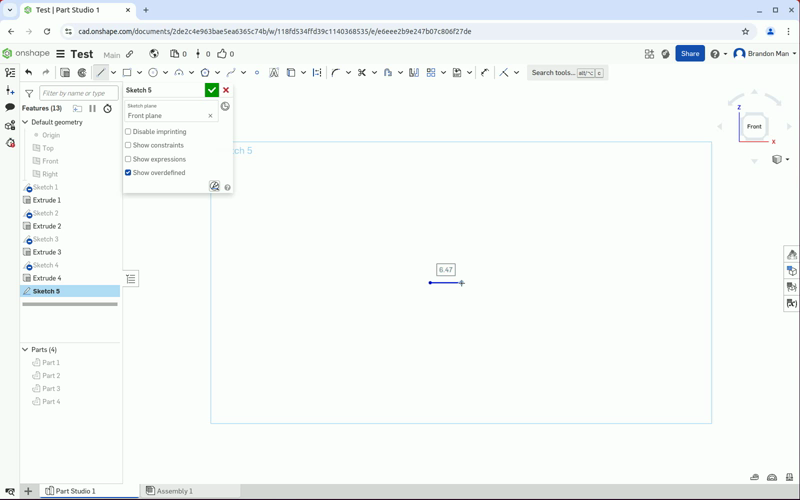
mouse_move(491, 282)
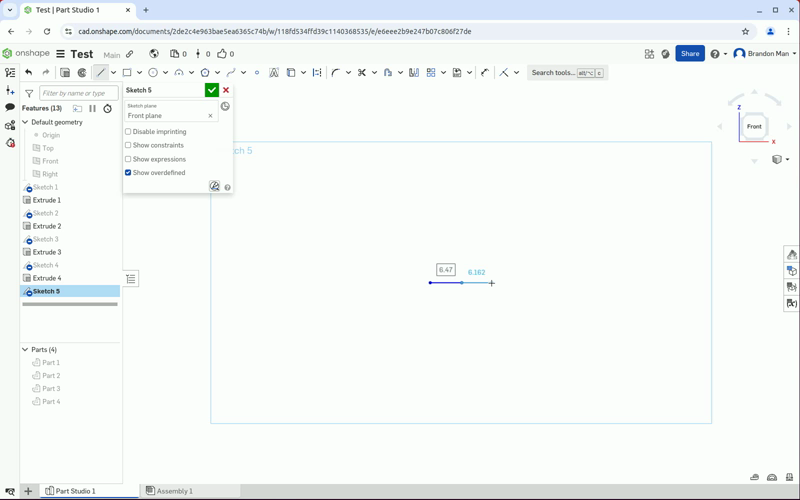
mouse_move(461, 266)
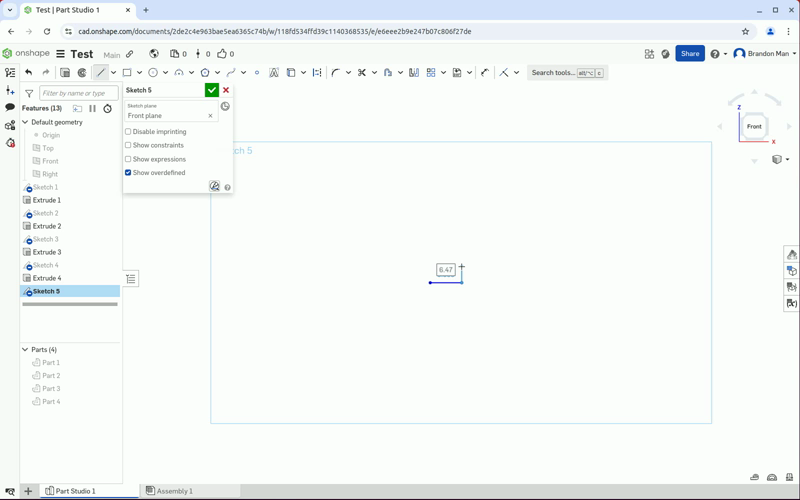
click(461, 266)
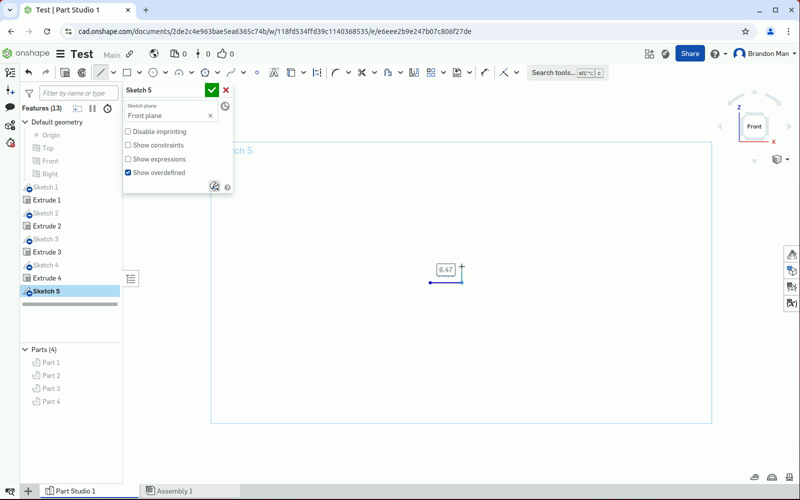
key_up(shift)
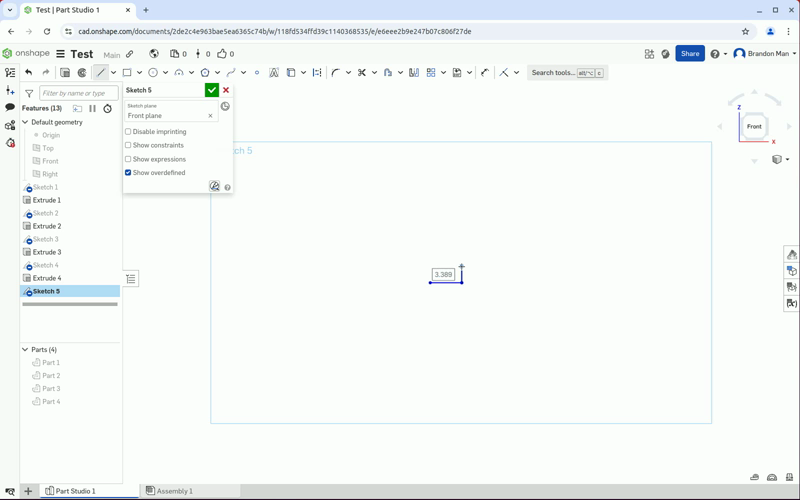
key_down(shift)
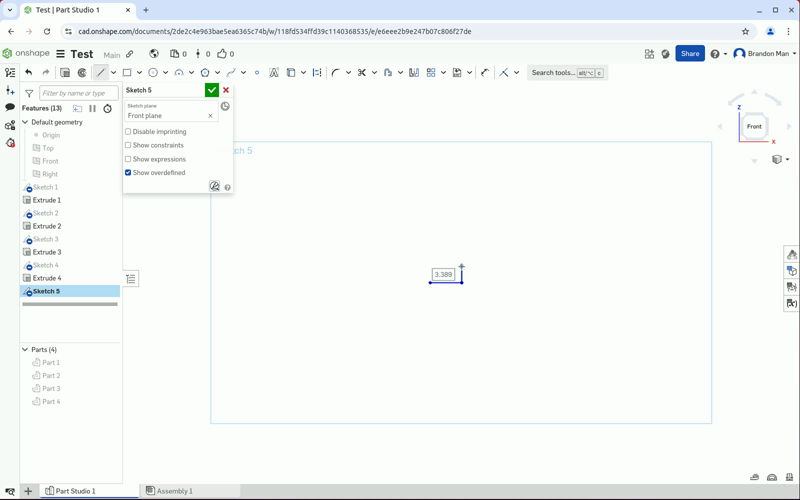
mouse_move(491, 266)
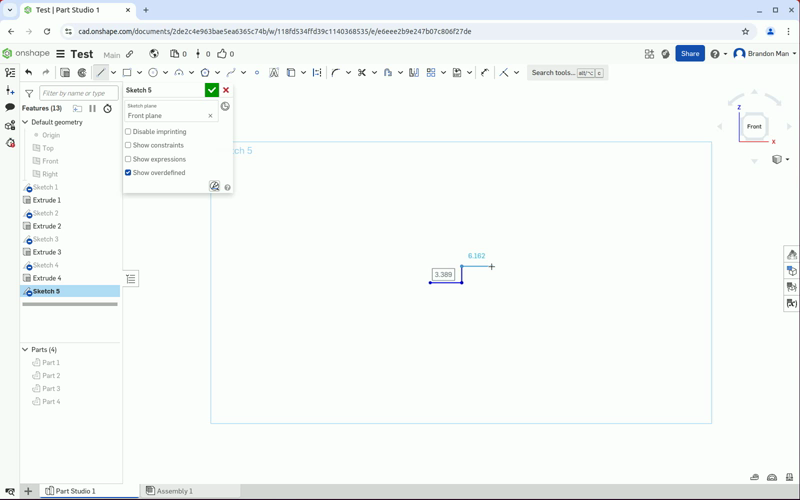
mouse_move(430, 266)
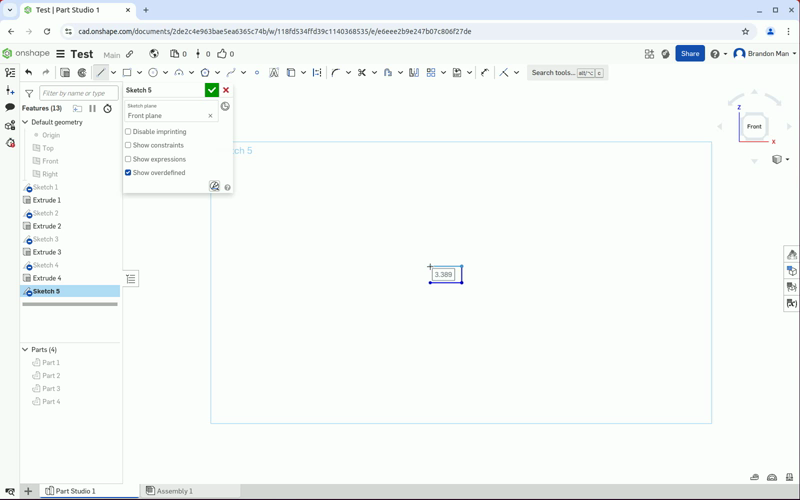
click(430, 266)
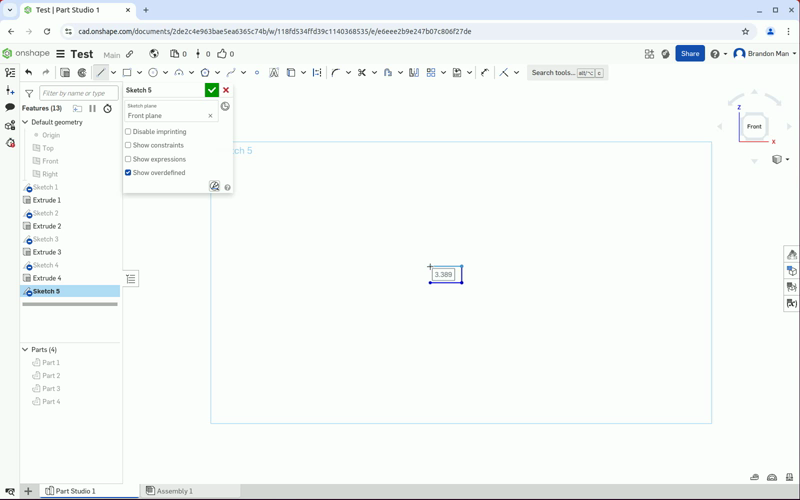
key_up(shift)
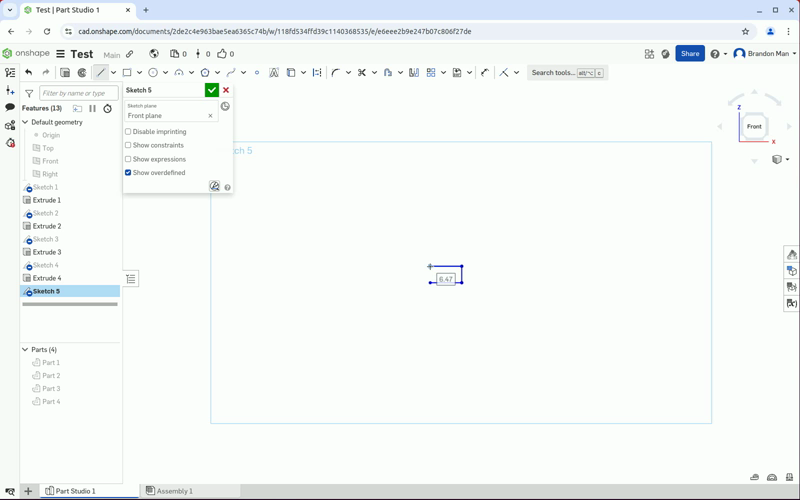
mouse_move(460, 266)
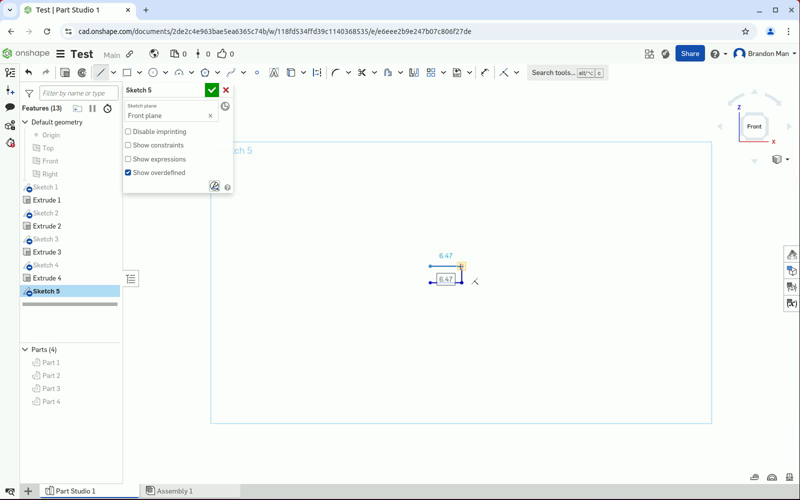
key_down(shift)
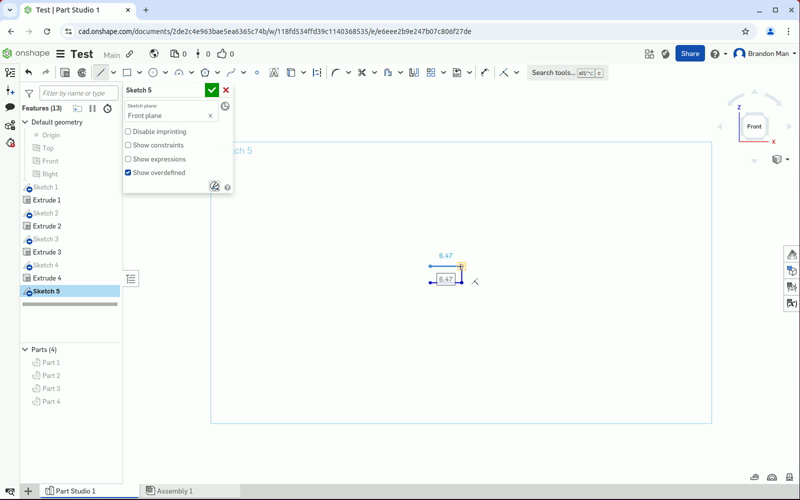
mouse_move(430, 282)
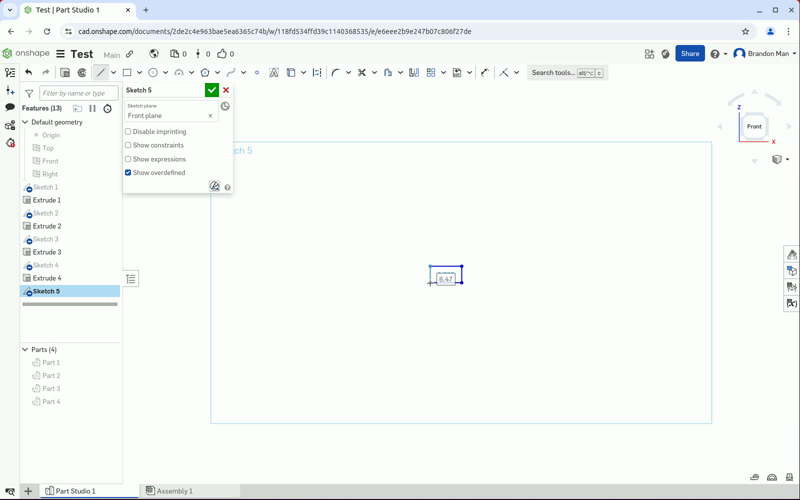
key_up(shift)
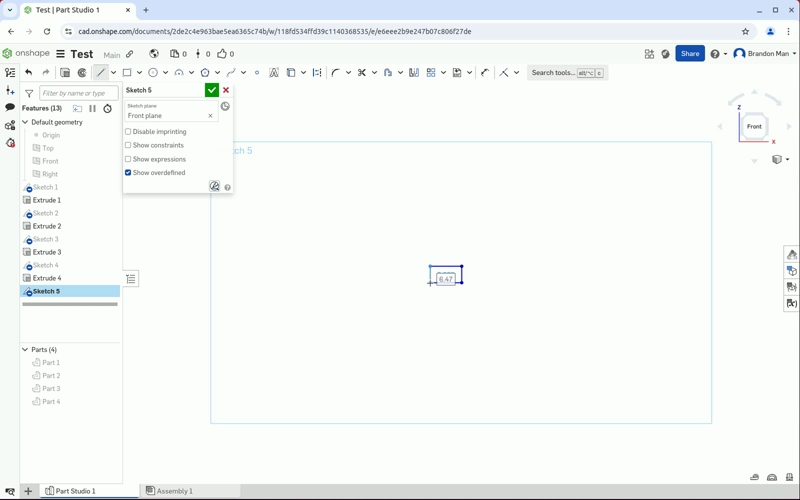
click(430, 282)
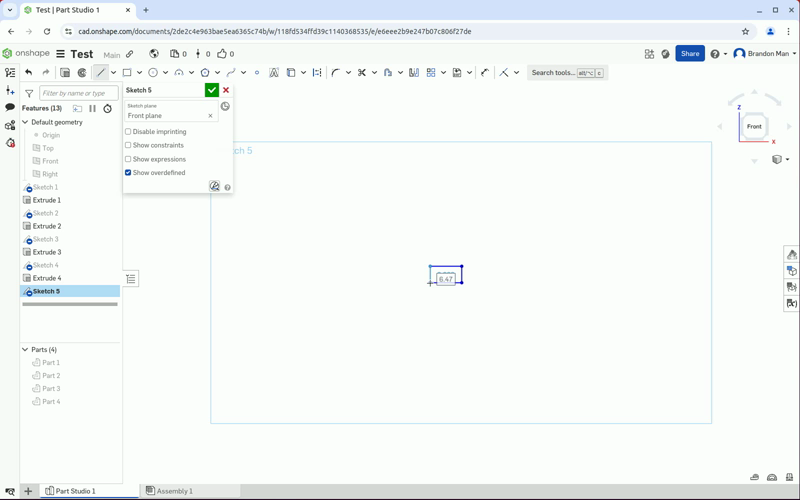
key(esc)
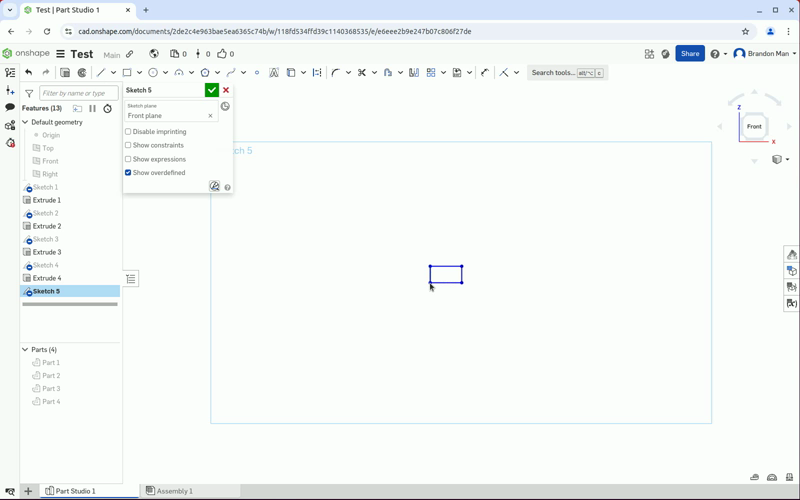
mouse_move(441, 273)
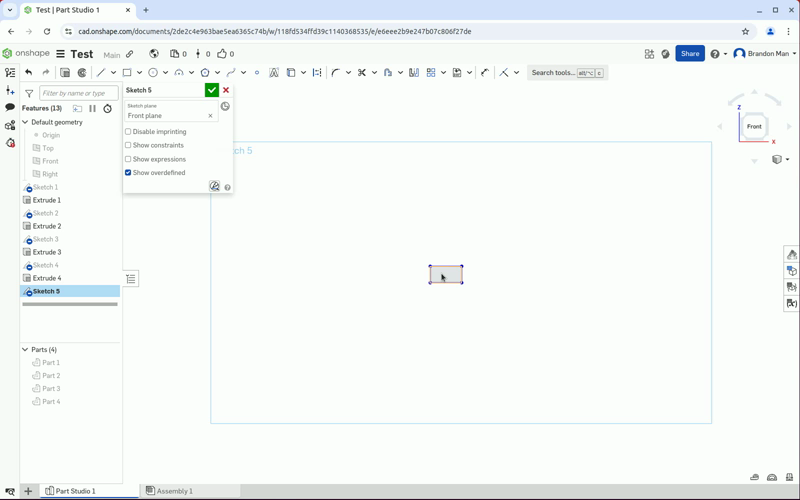
scroll(6)
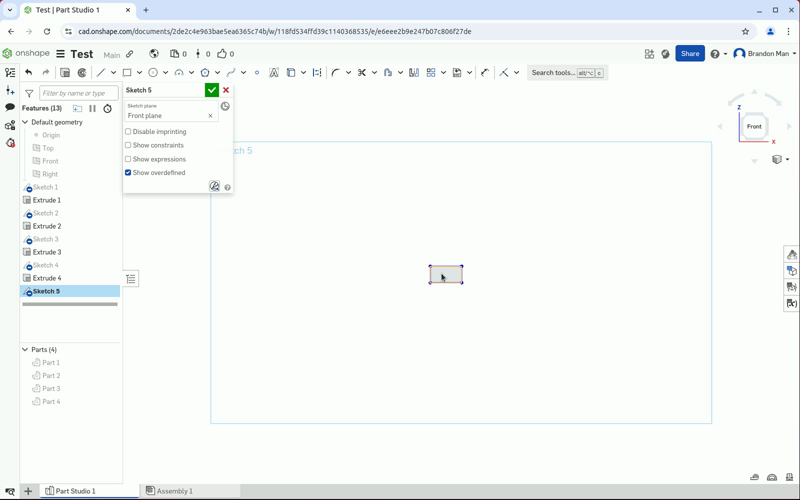
scroll(6)
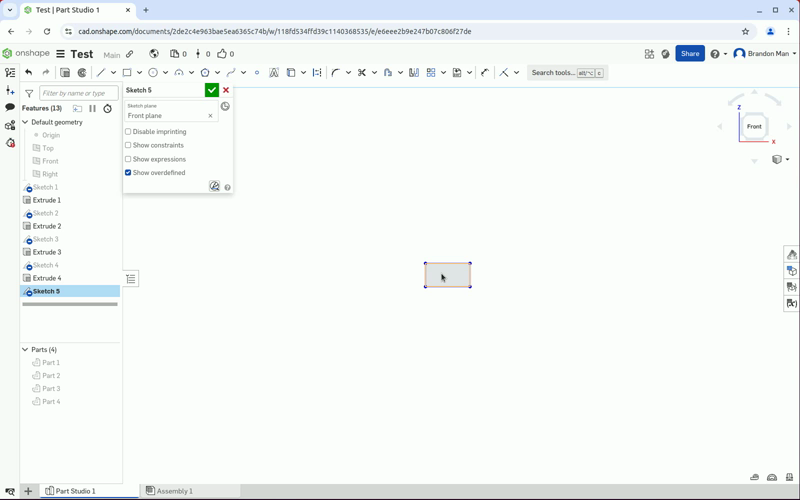
scroll(6)
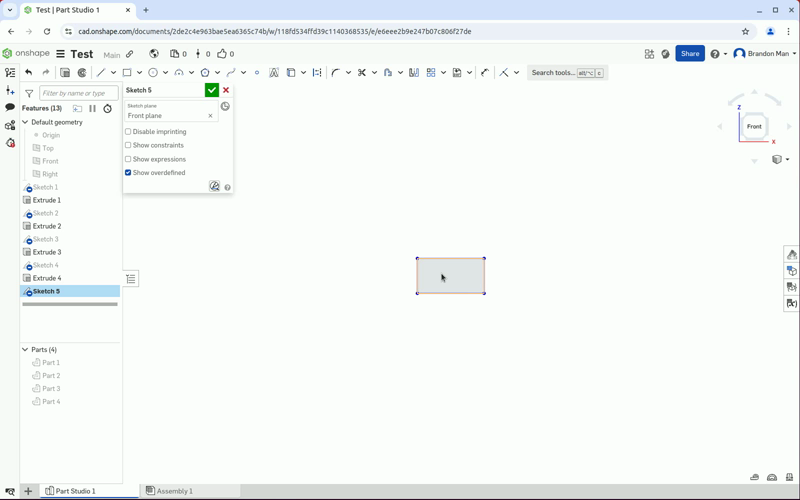
scroll(6)
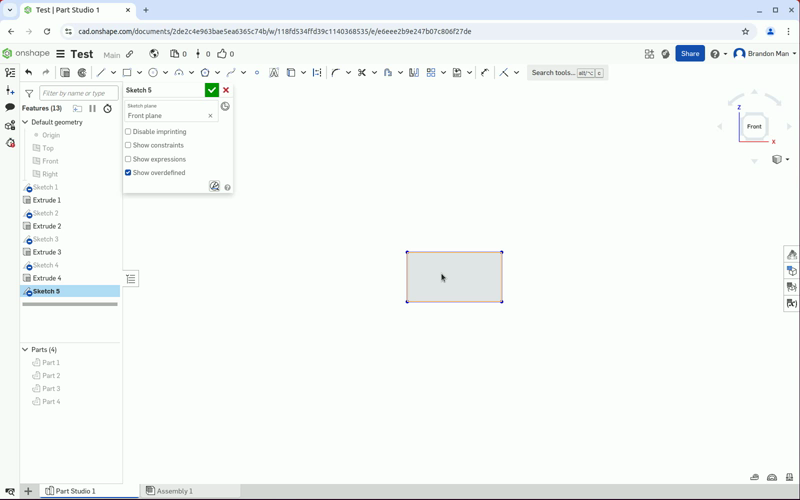
scroll(6)
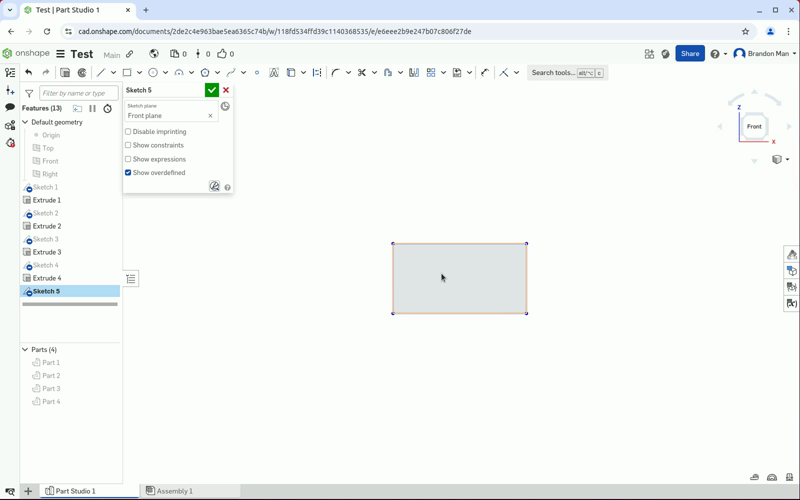
scroll(6)
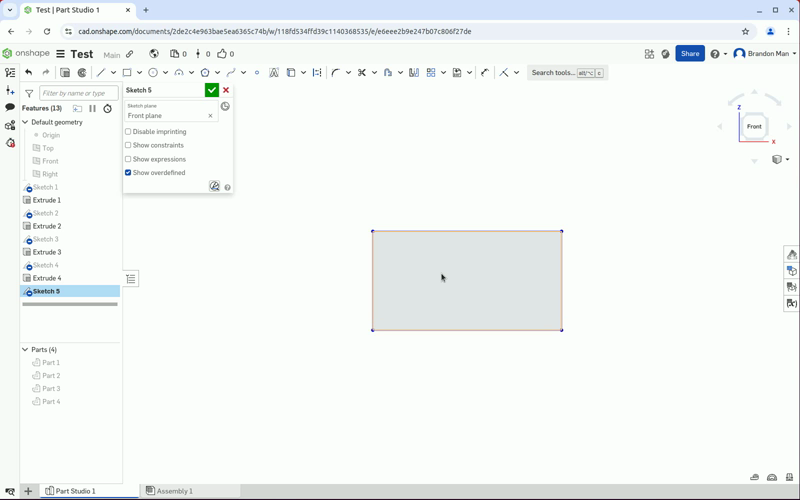
scroll(6)
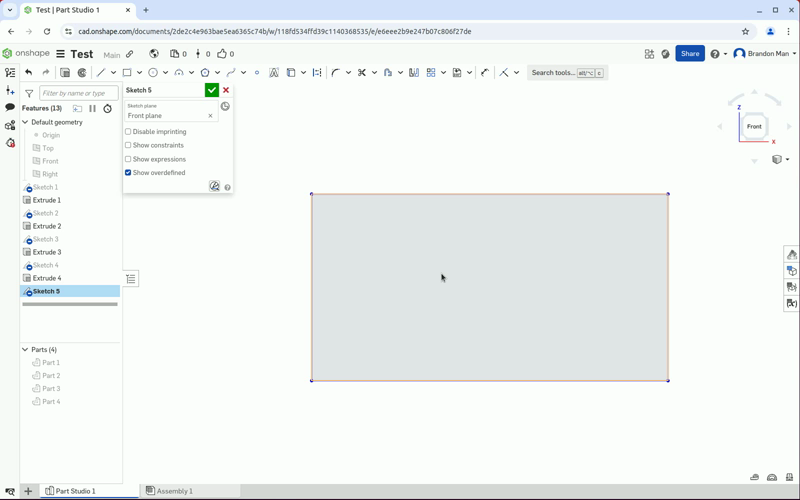
click(441, 273)
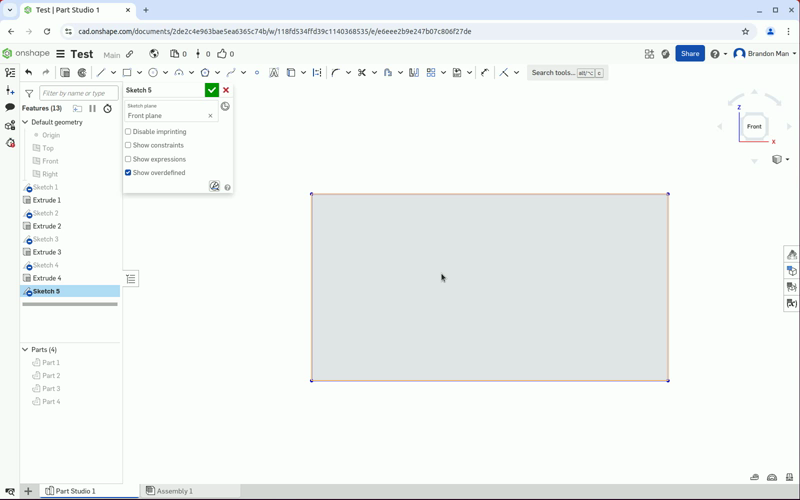
scroll(-6)
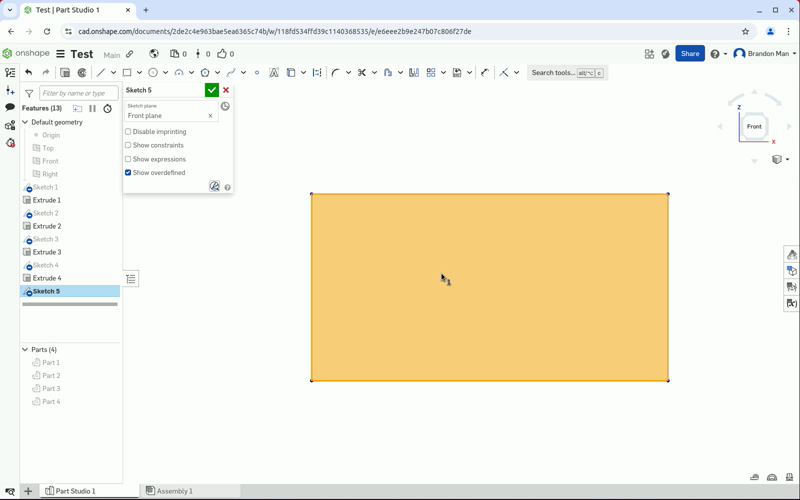
scroll(-6)
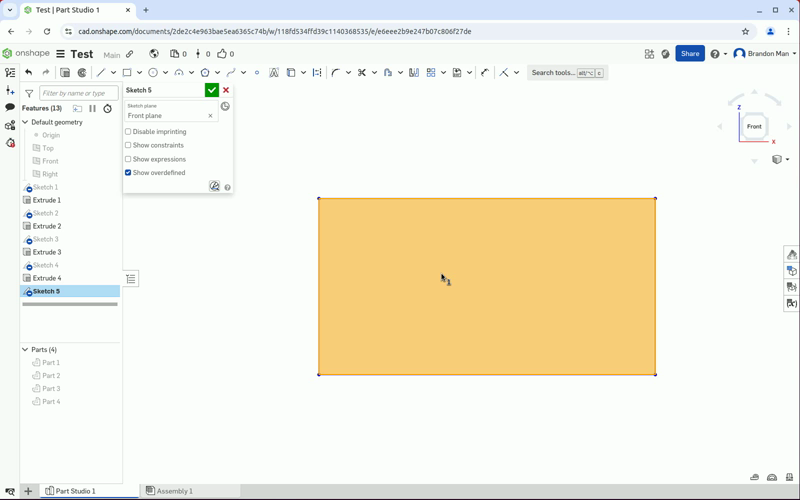
scroll(-6)
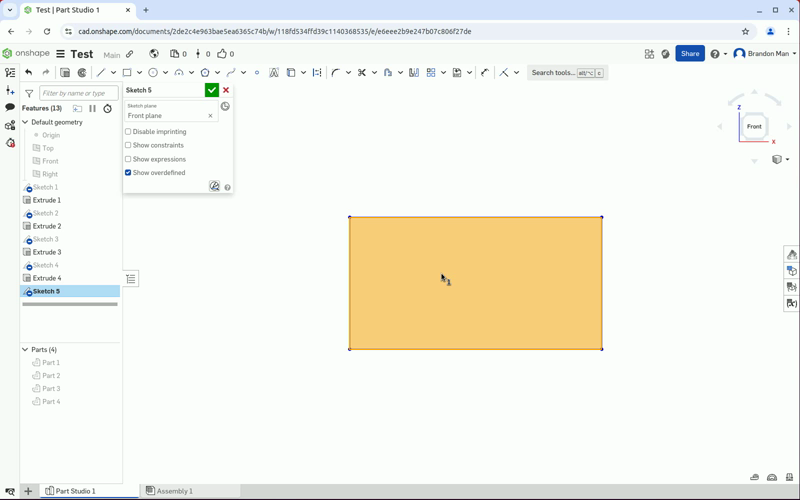
scroll(-6)
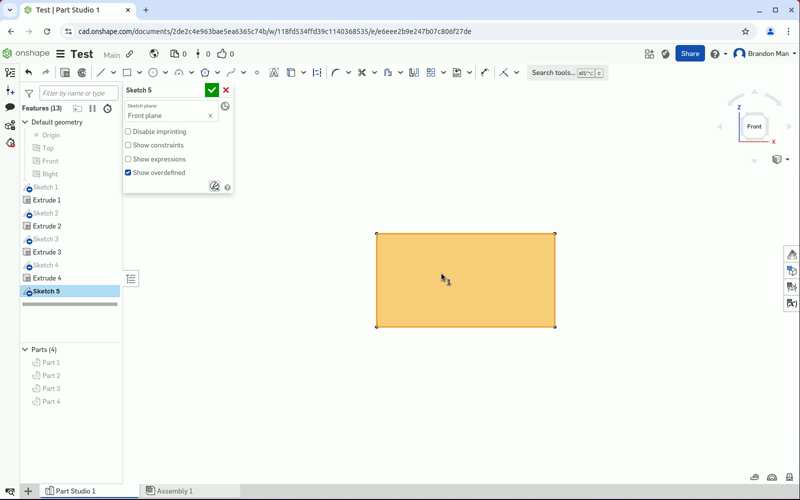
scroll(-6)
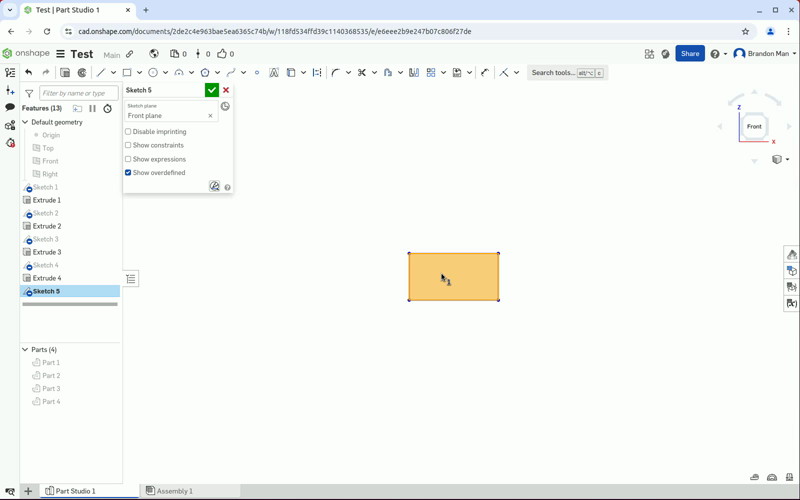
scroll(-6)
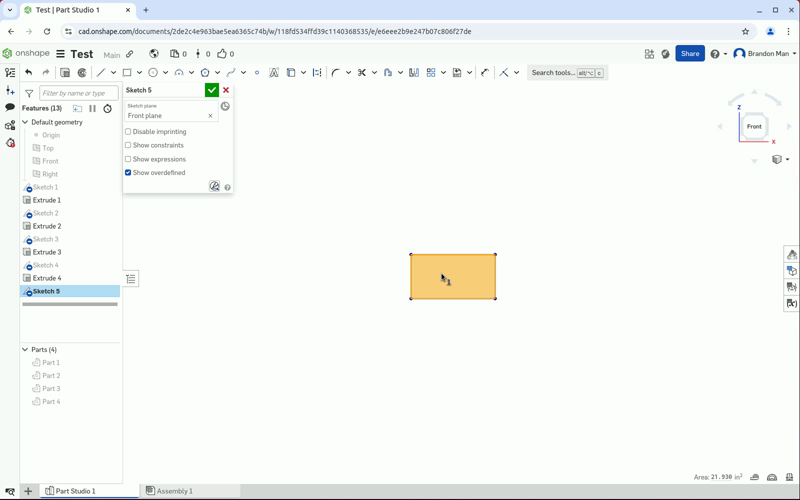
scroll(-6)
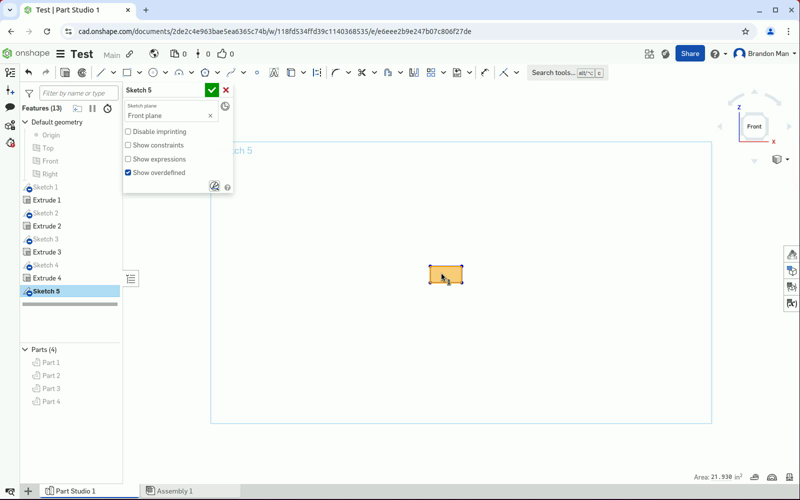
mouse_move(73, 352)
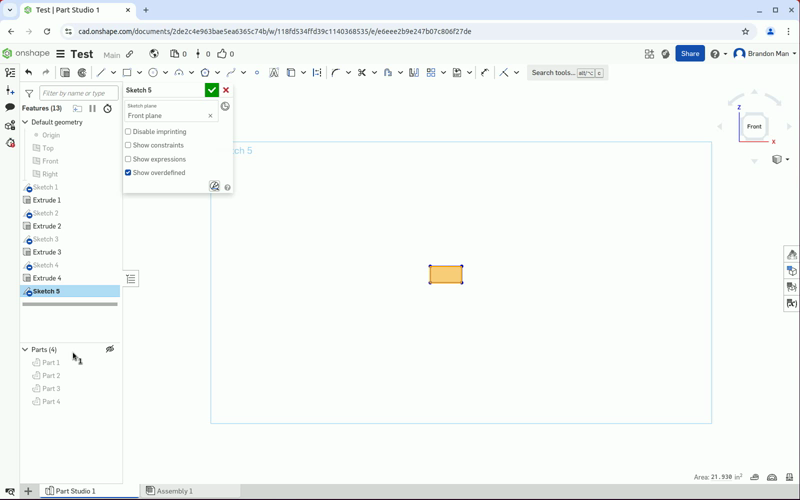
key(shift+y)
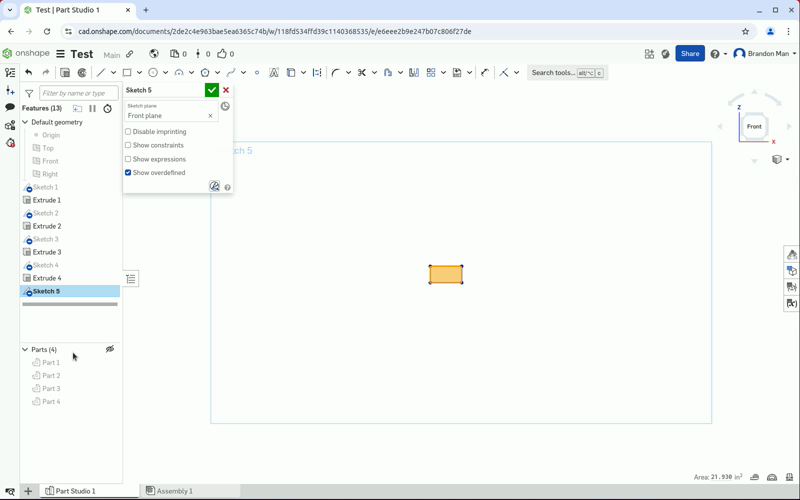
key(shift+e)
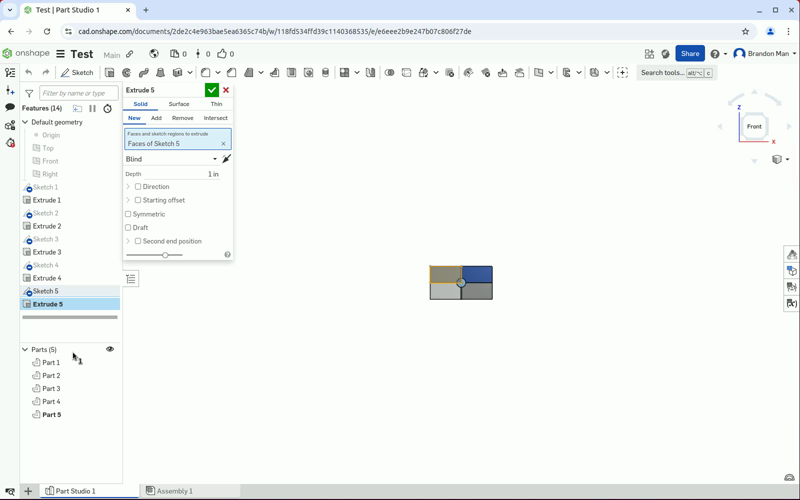
mouse_move(143, 106)
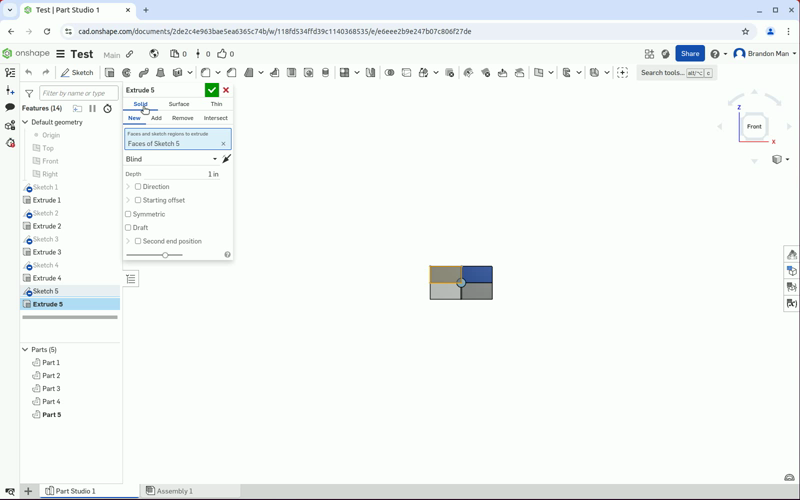
click(143, 106)
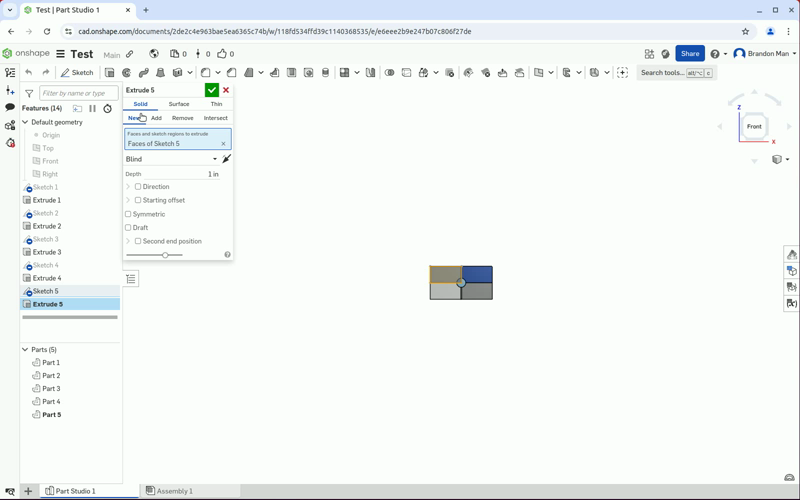
mouse_move(137, 120)
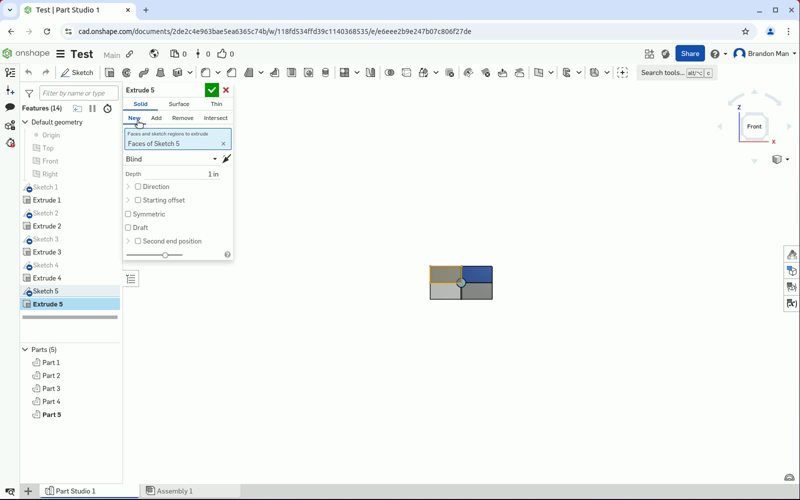
click(137, 120)
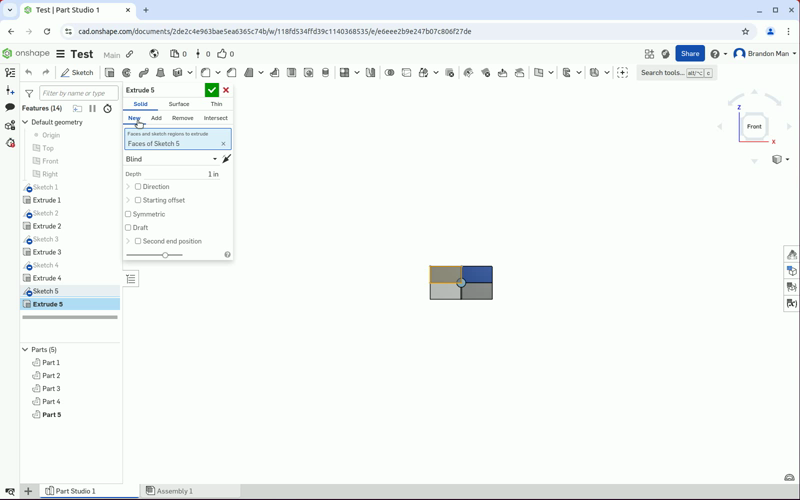
key(tab, 4)
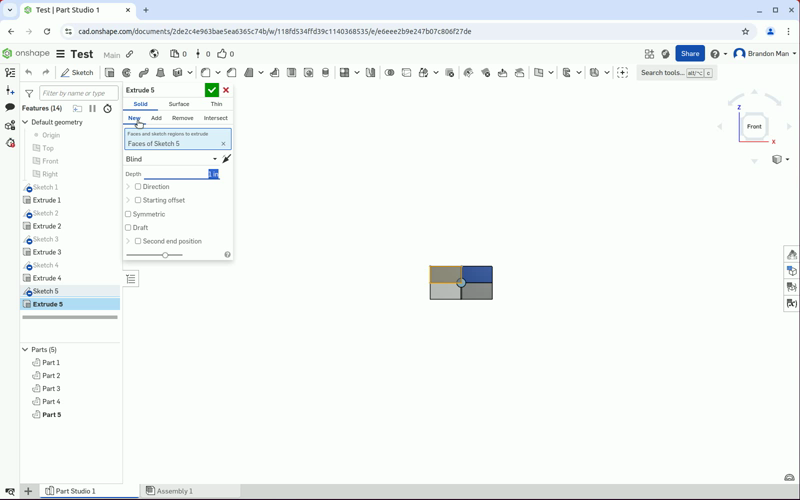
text(-2.407)
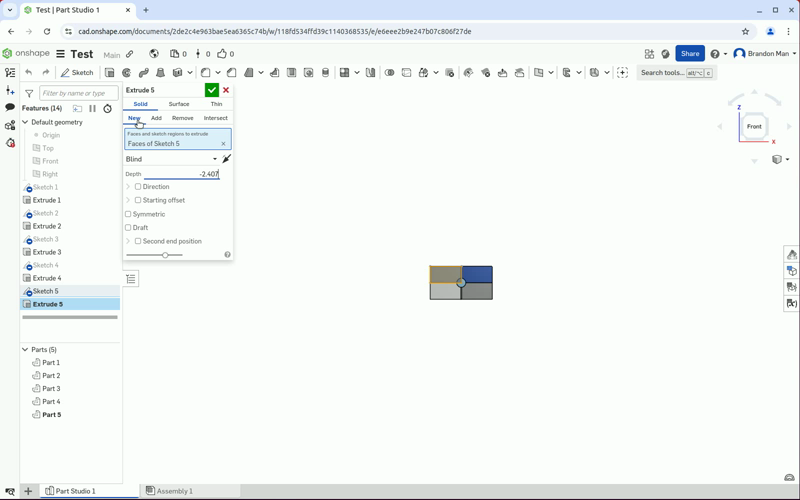
key(enter)
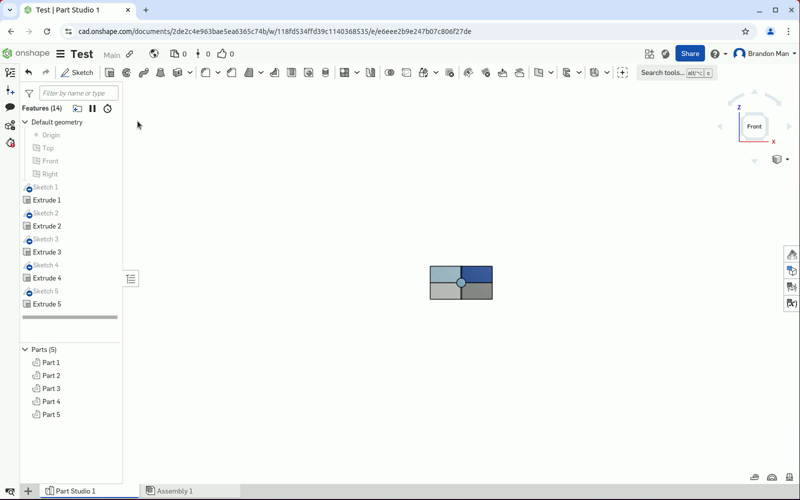
key(shift+h)
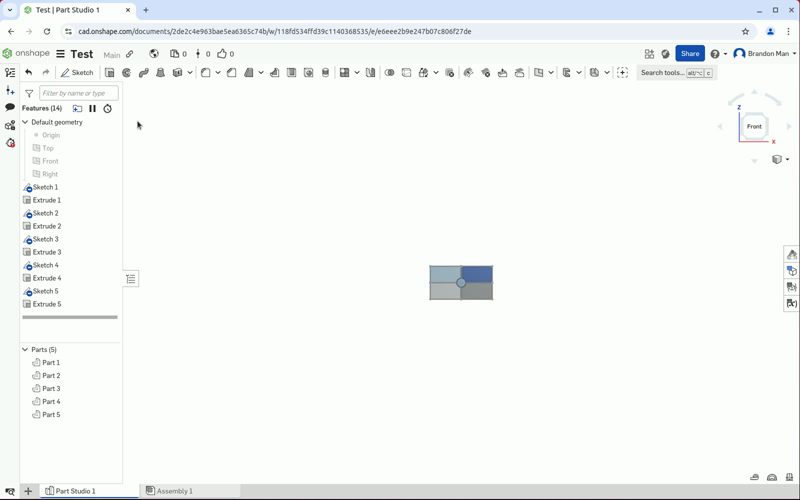
key(shift+h)
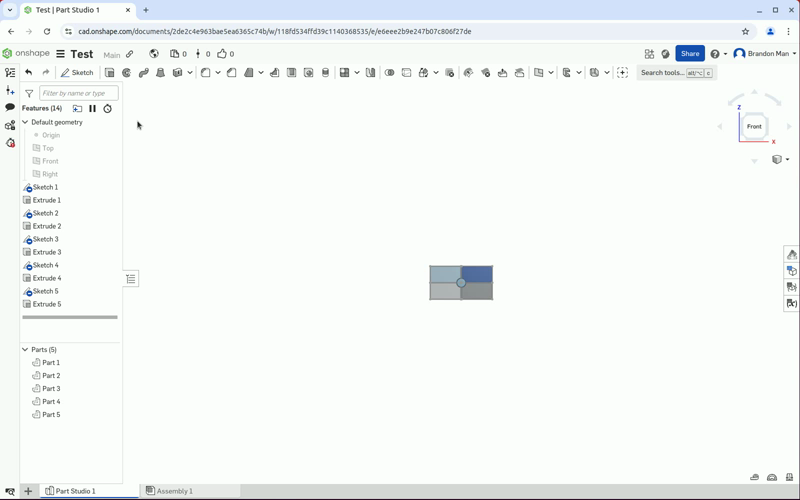
key(shift+7)
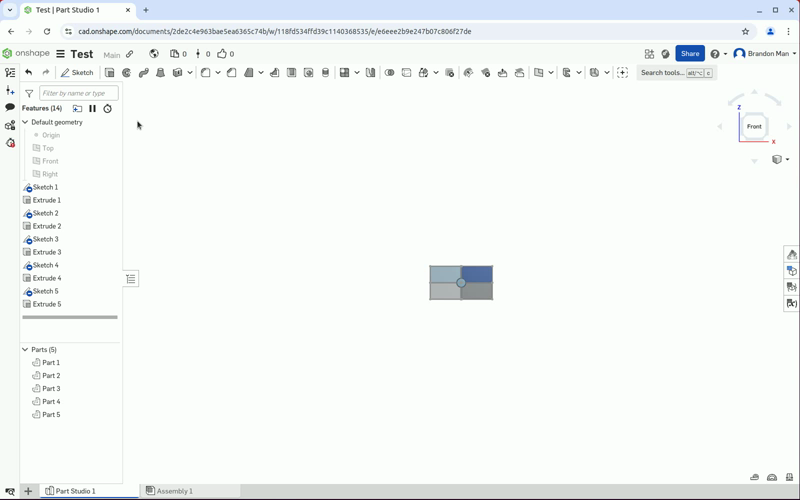
key(left, 2)
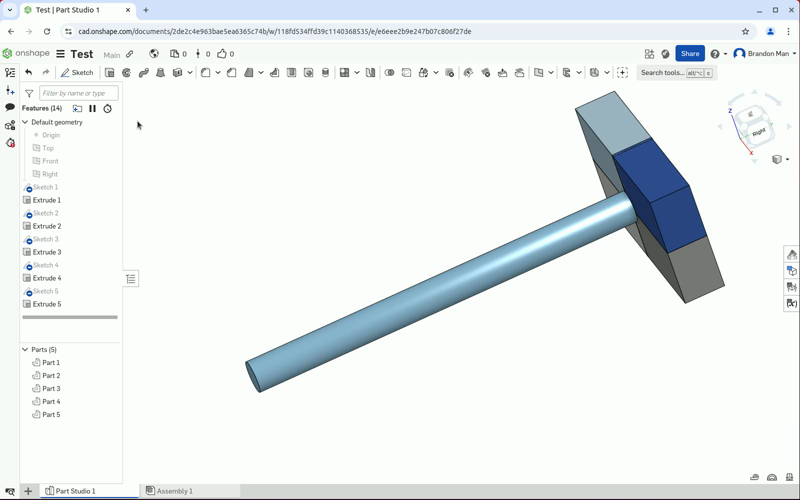
key(down, 2)
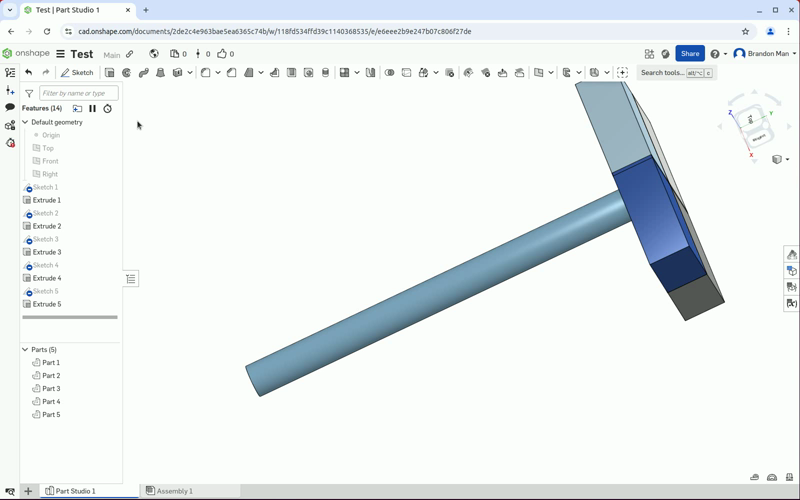
key(up, 2)
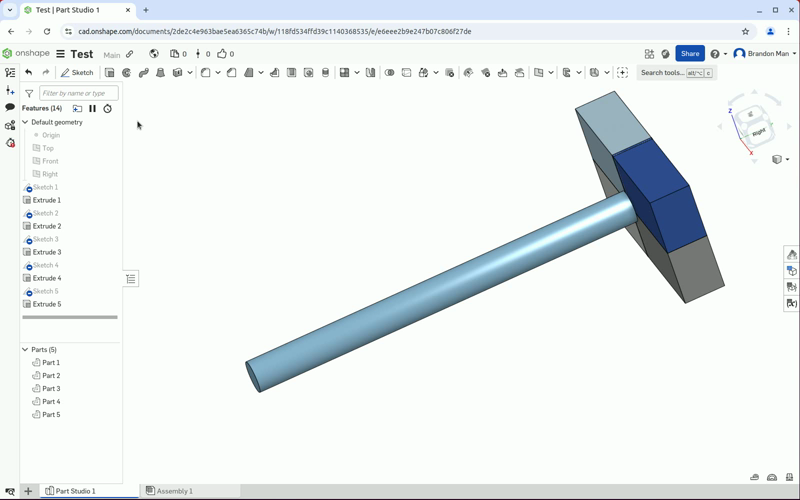
key(right, 2)
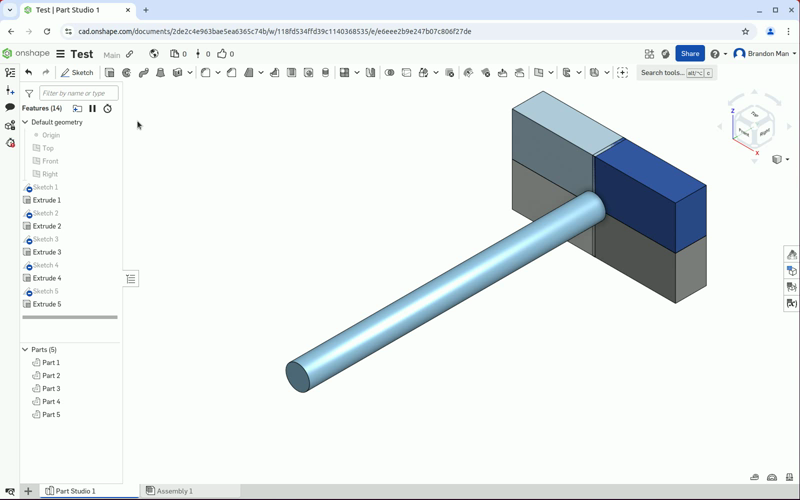
mouse_move(73, 189)
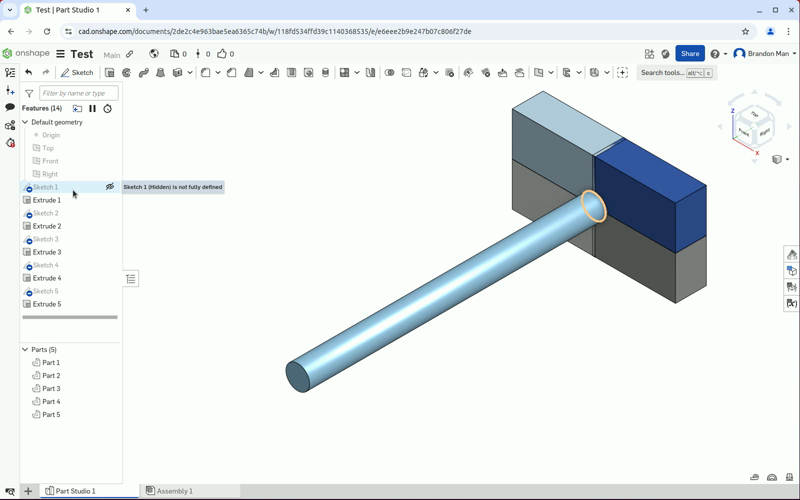
click(73, 189)